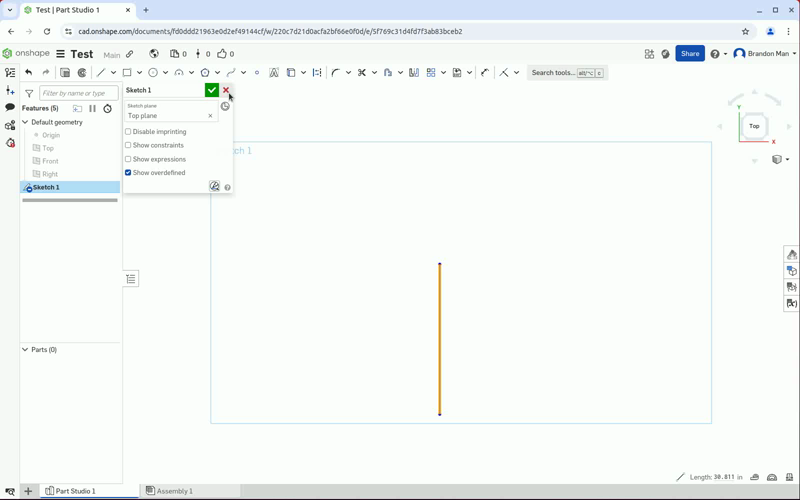
key(shift+h)
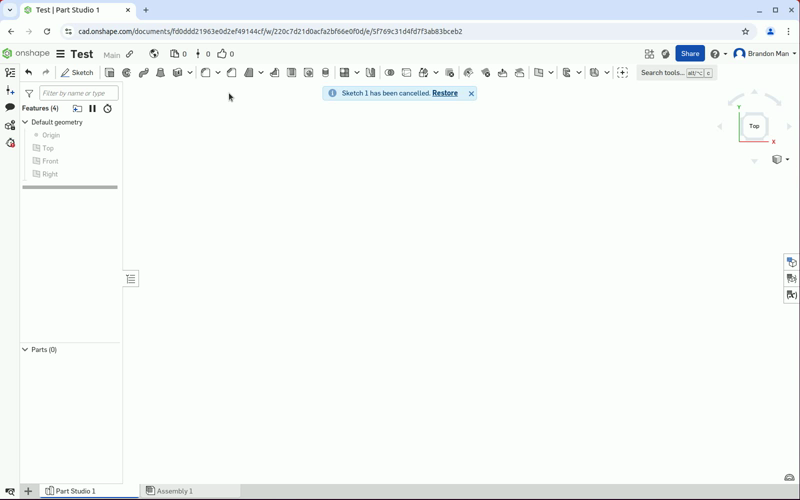
mouse_move(73, 352)
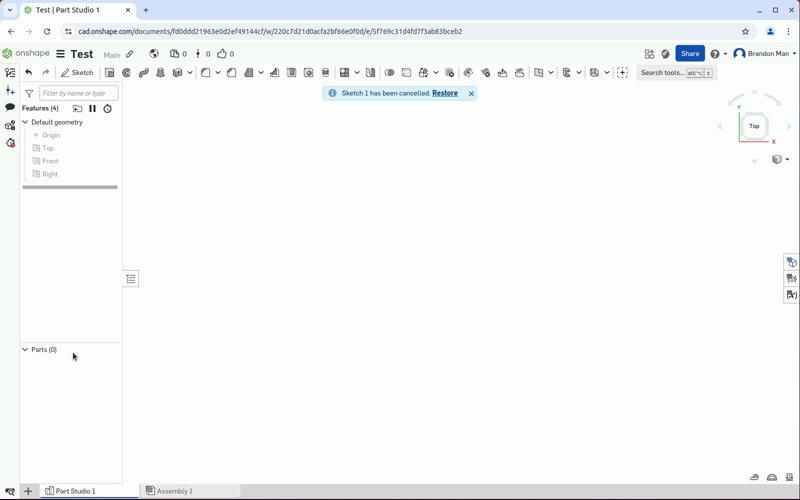
key(y)
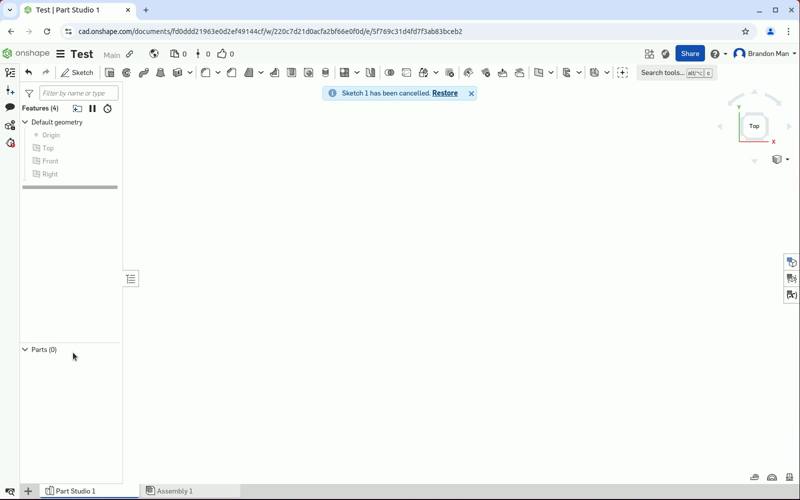
key(shift+p)
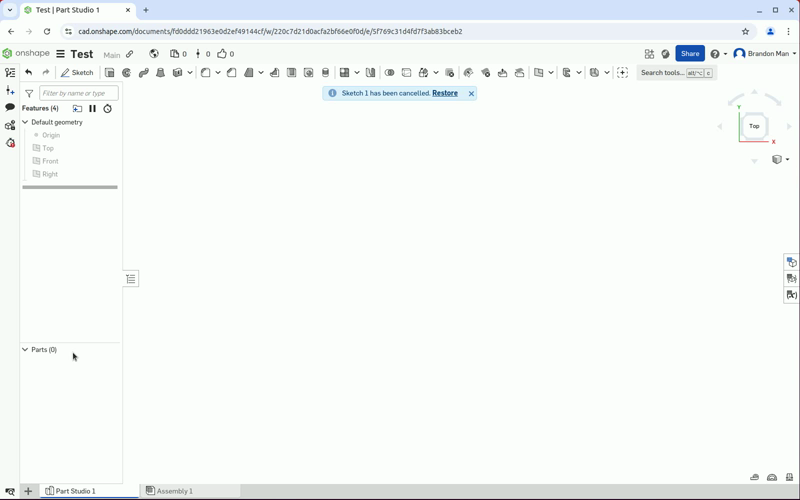
key(space)
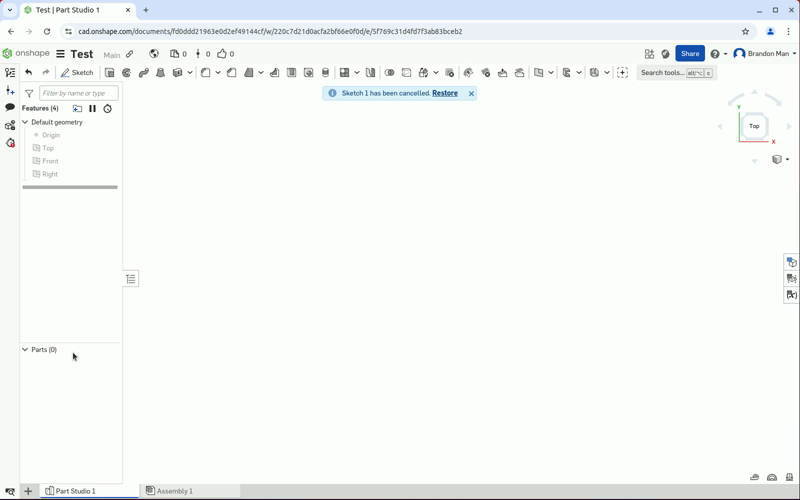
key_down(shift)
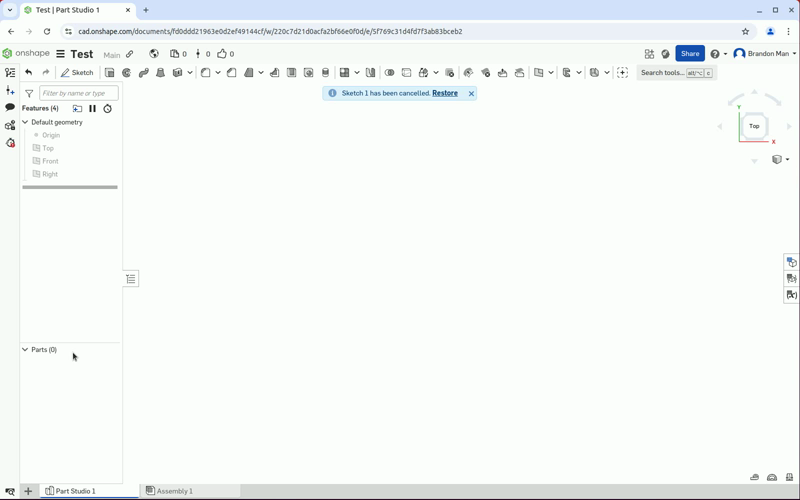
key(up)
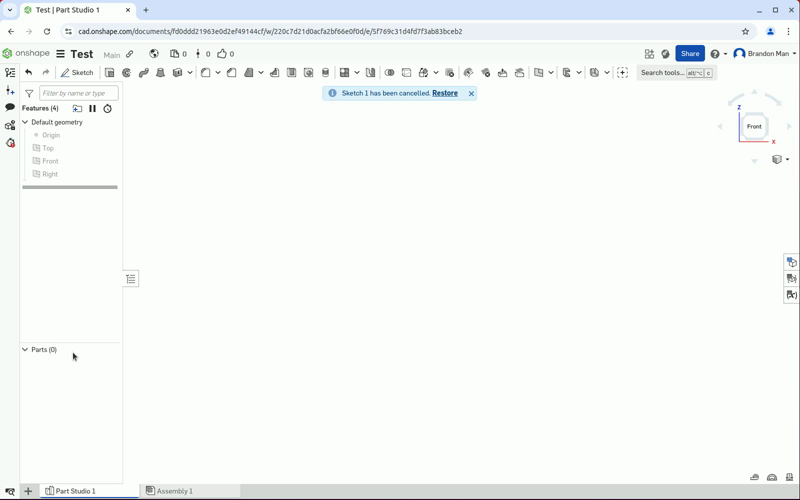
key_up(shift)
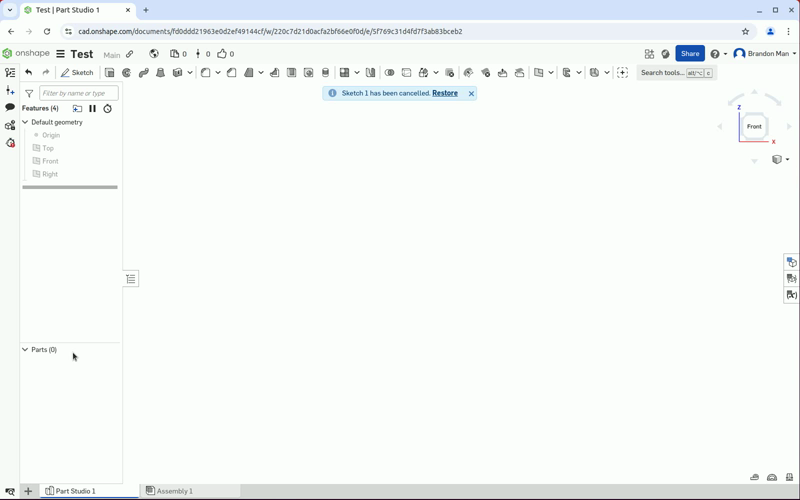
key(space)
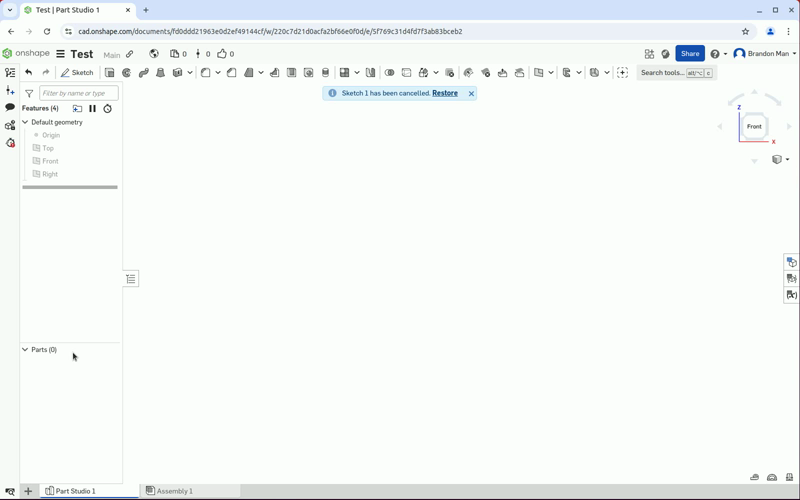
key_down(shift)
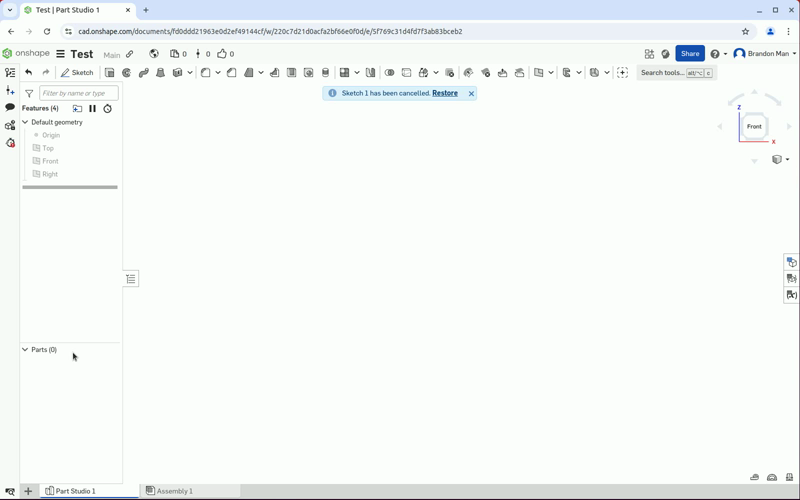
key(left)
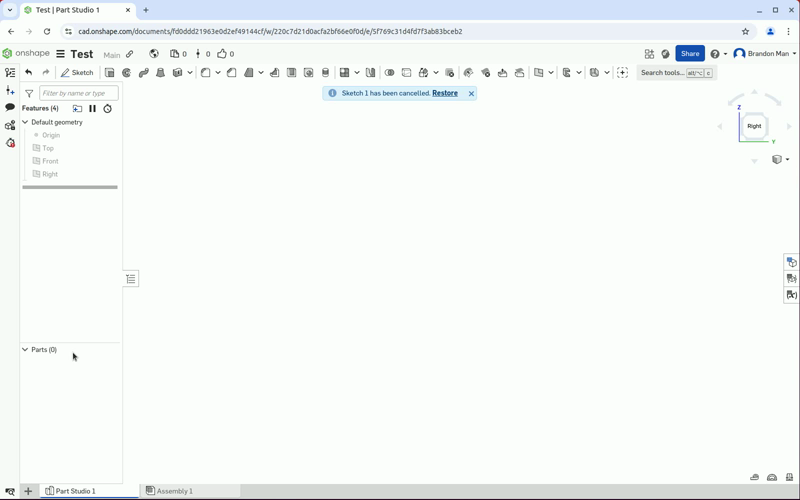
key_up(shift)
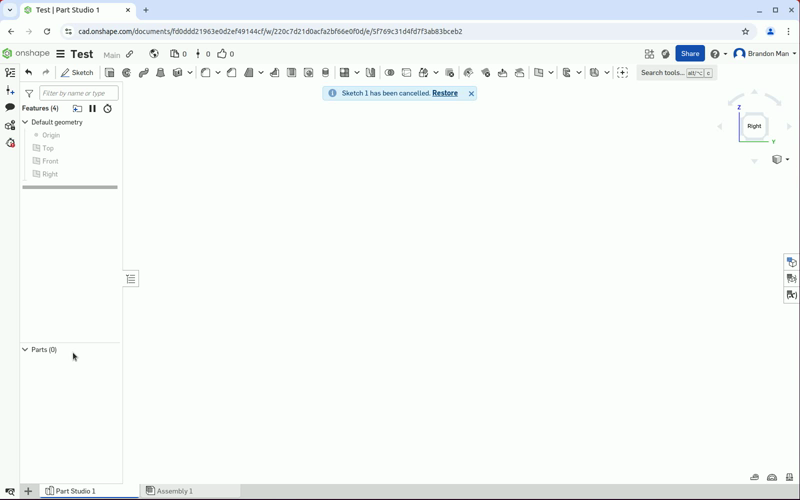
mouse_move(73, 352)
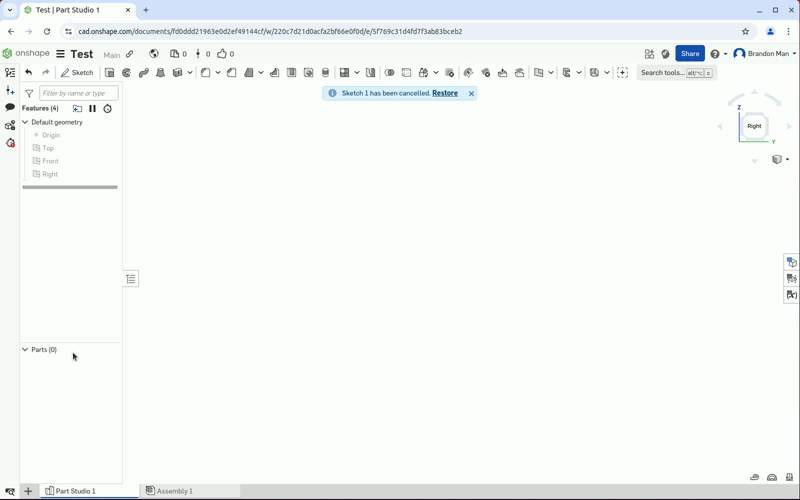
key(shift+y)
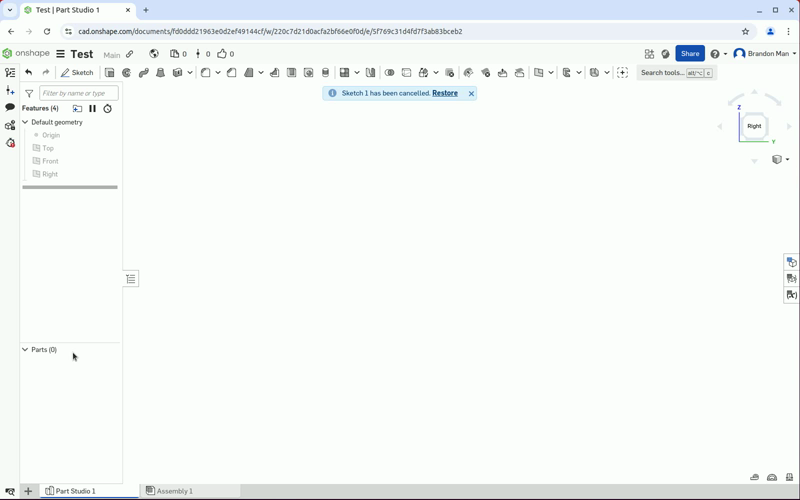
key(shift+s)
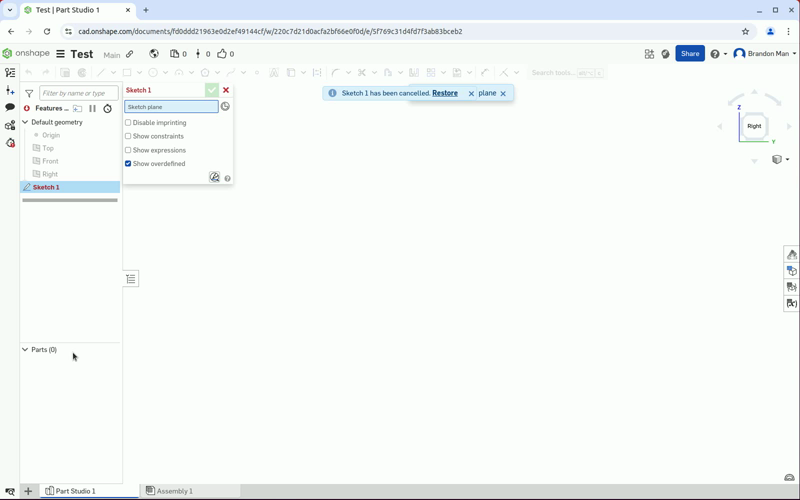
mouse_move(73, 176)
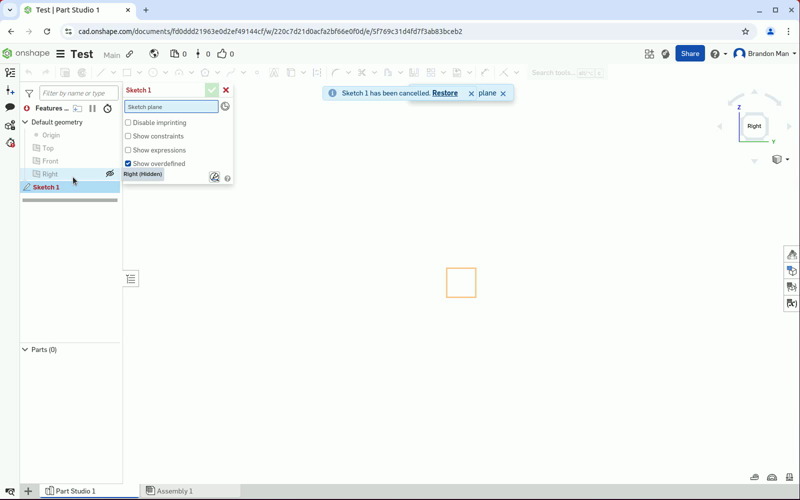
click(73, 176)
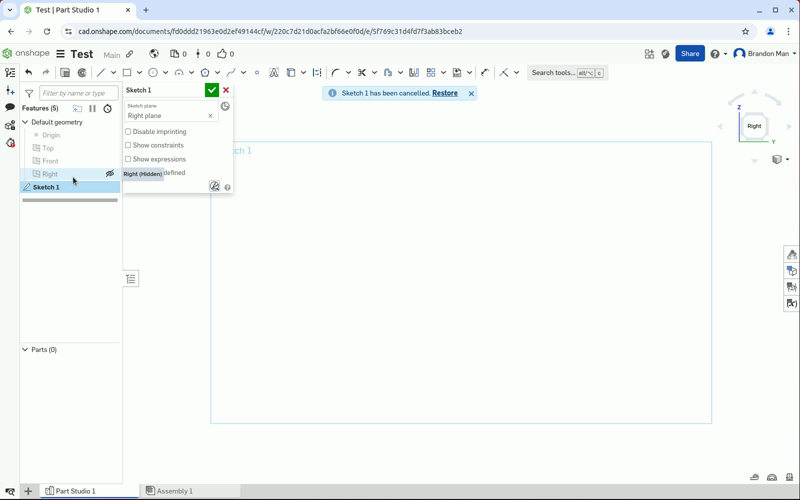
mouse_move(73, 352)
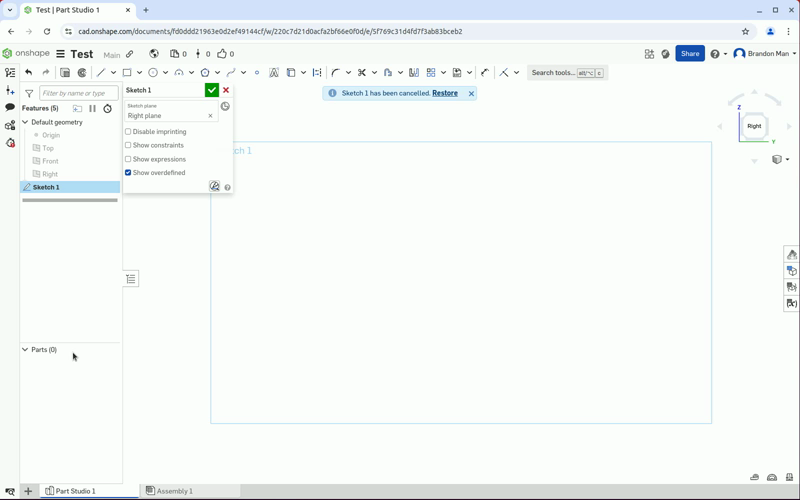
key(y)
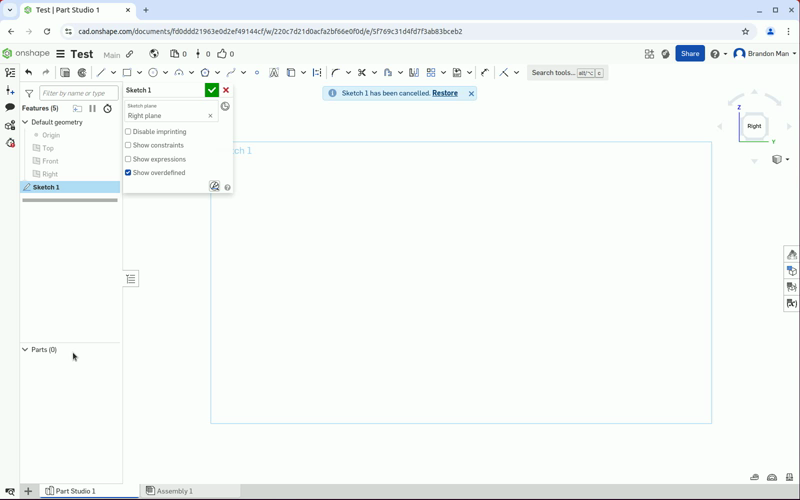
key(l)
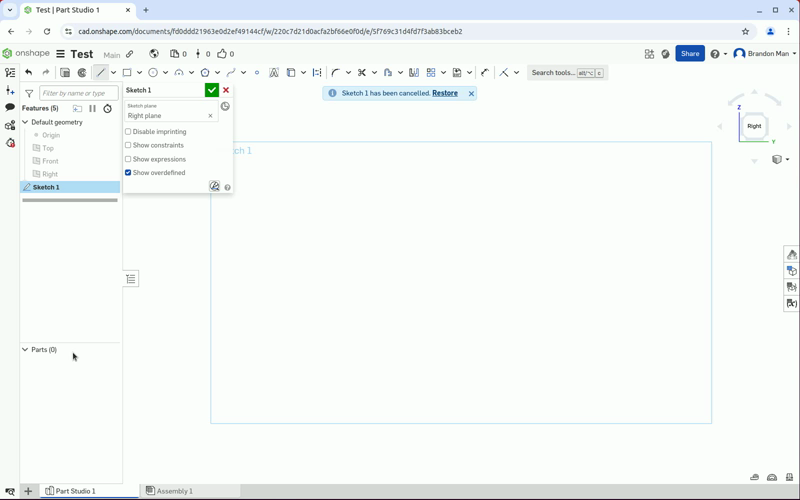
key_down(shift)
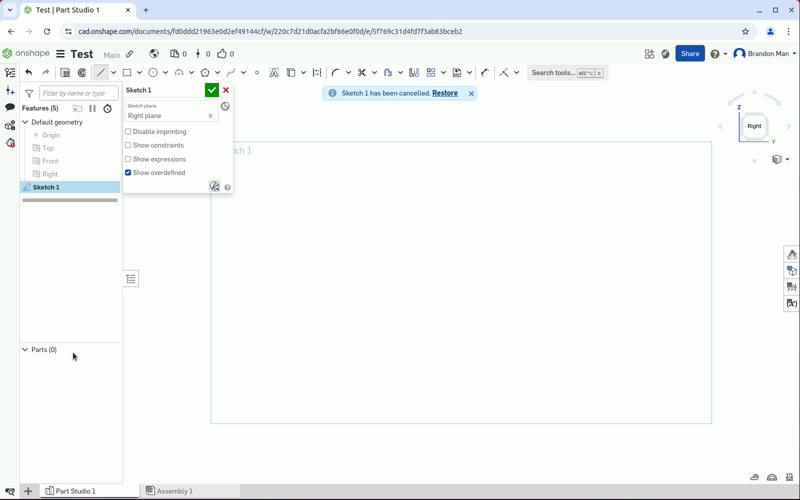
mouse_move(410, 339)
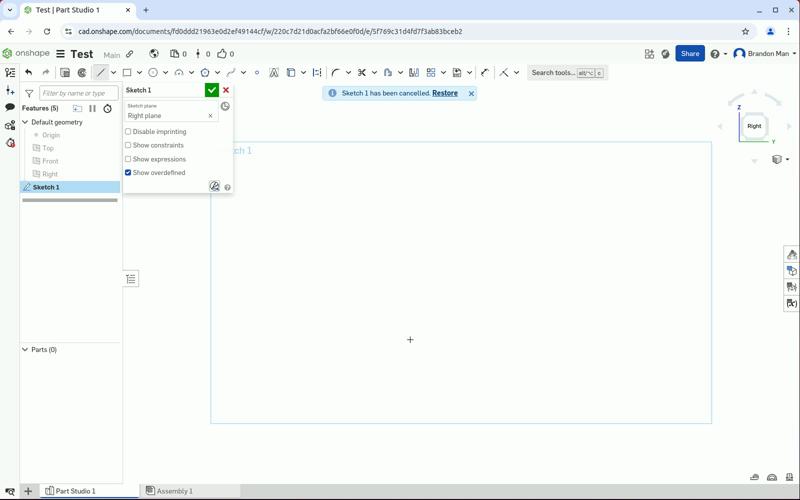
click(410, 339)
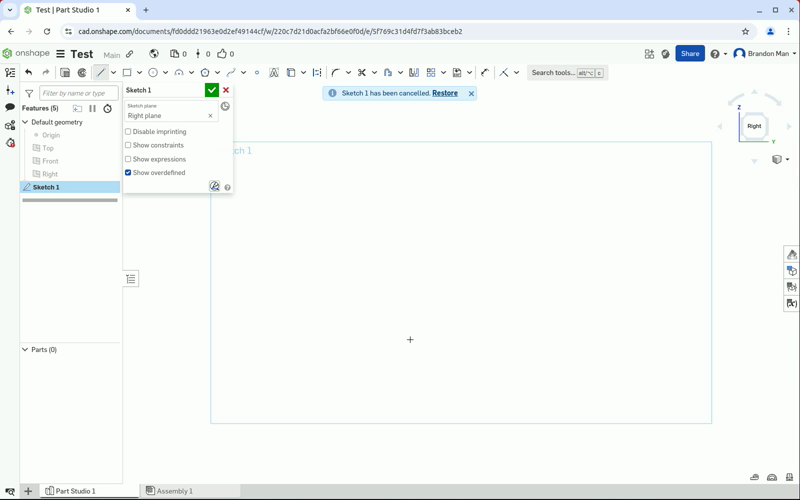
key_up(shift)
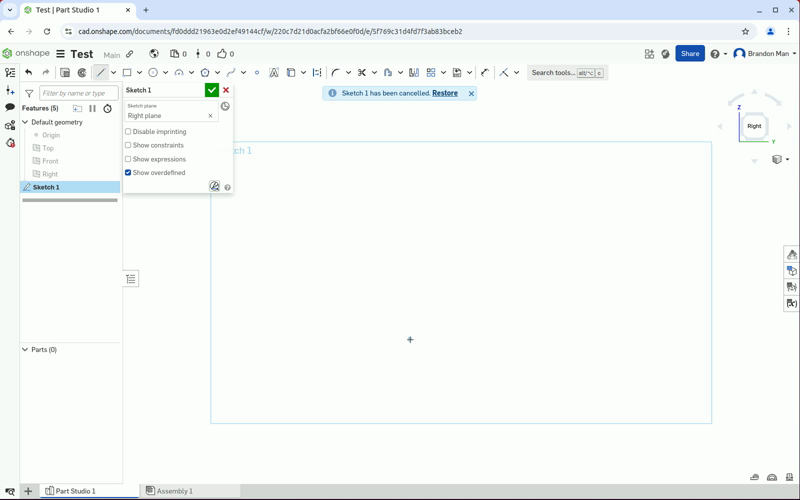
key_down(shift)
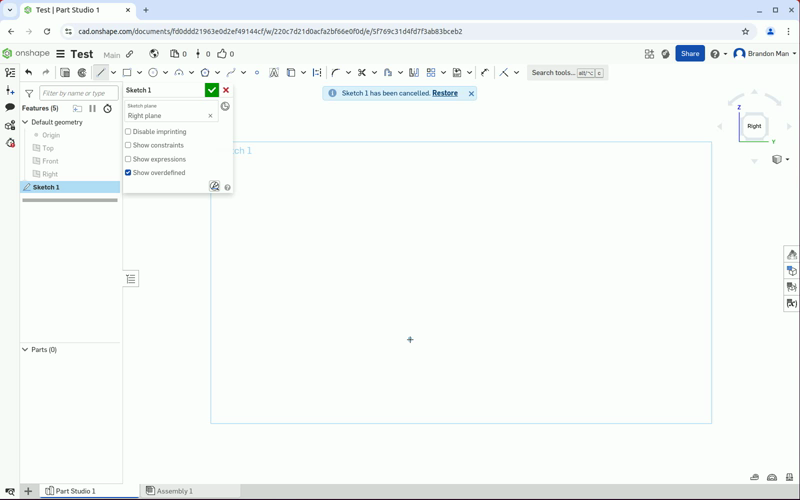
mouse_move(522, 339)
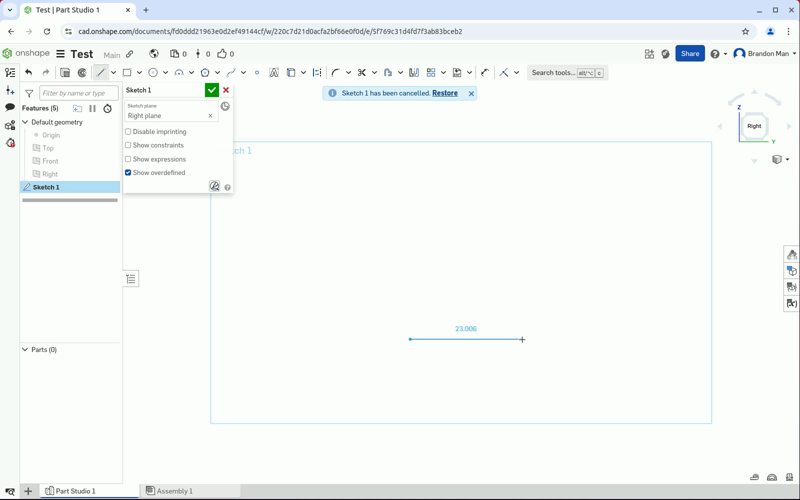
click(522, 339)
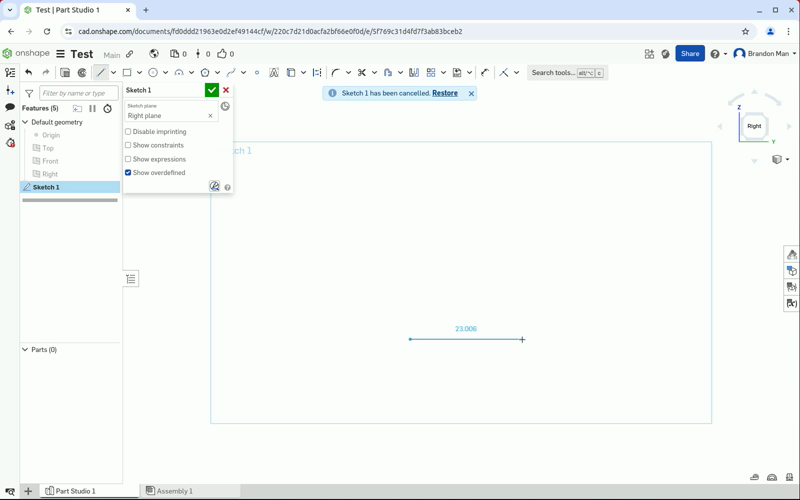
key_up(shift)
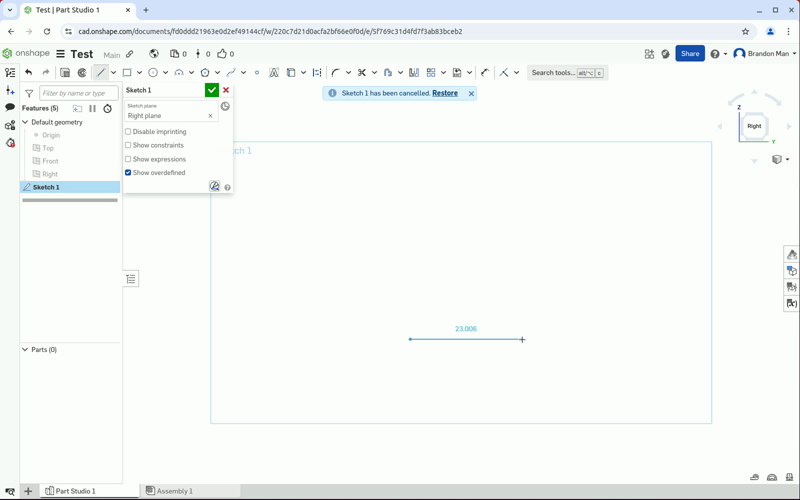
key_down(shift)
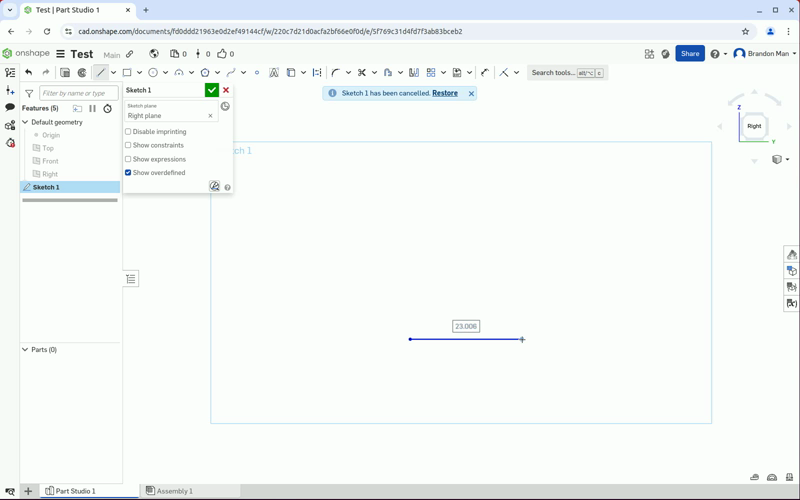
mouse_move(472, 170)
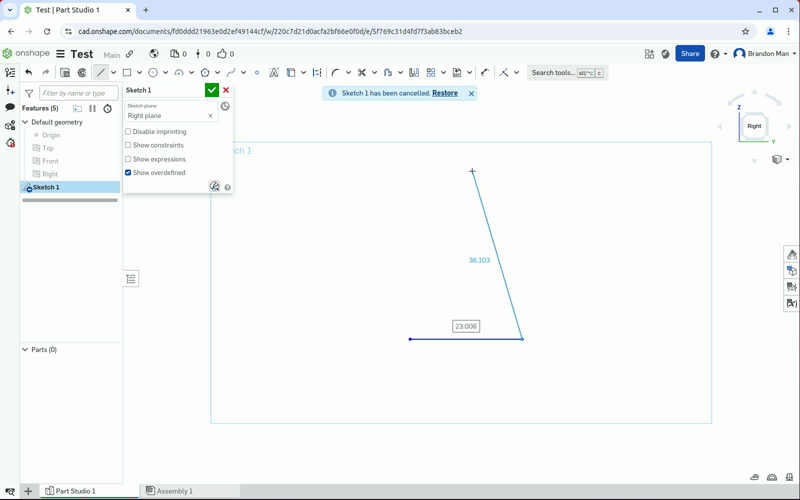
click(472, 170)
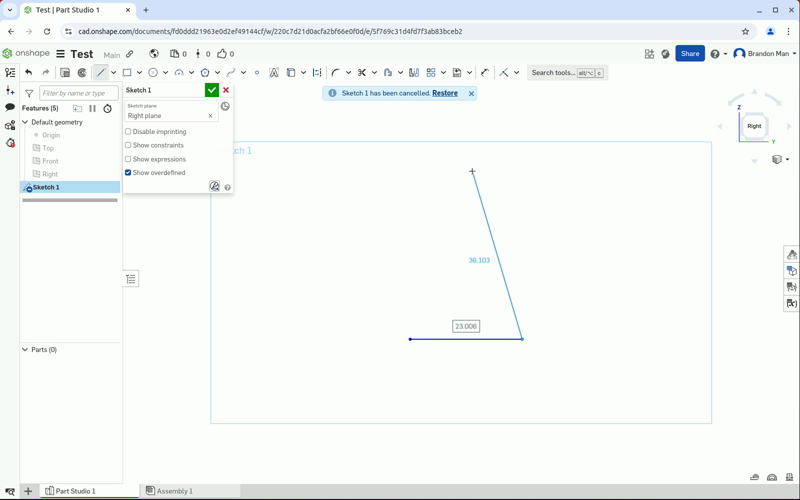
key_up(shift)
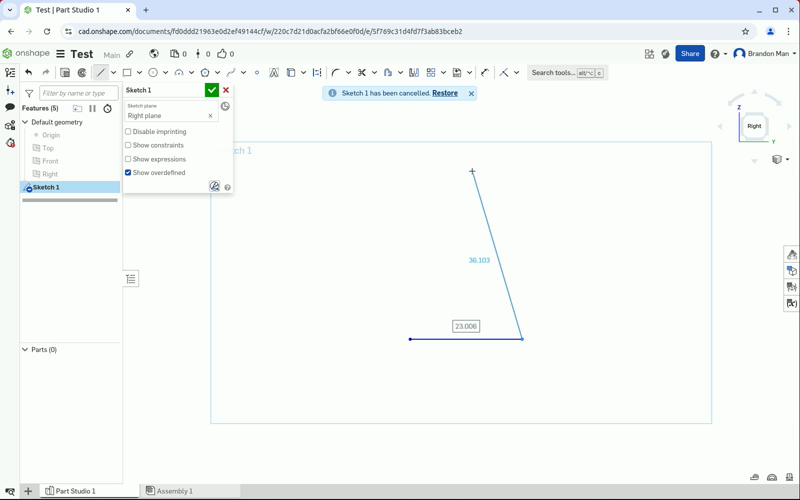
key_down(shift)
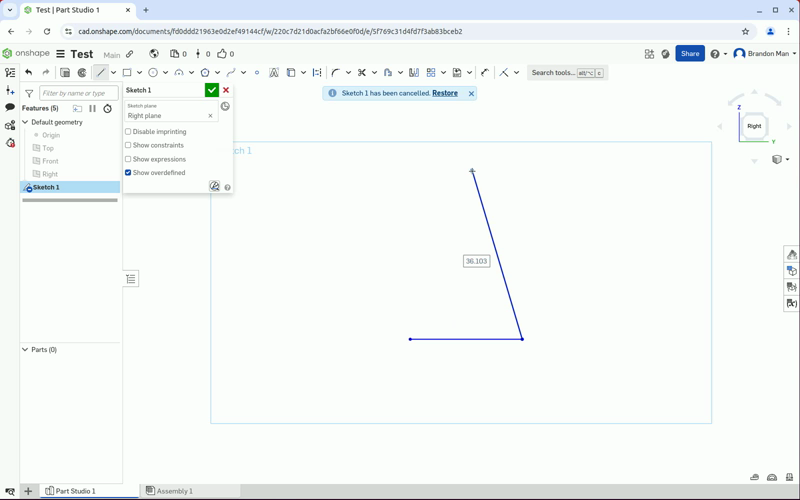
mouse_move(502, 170)
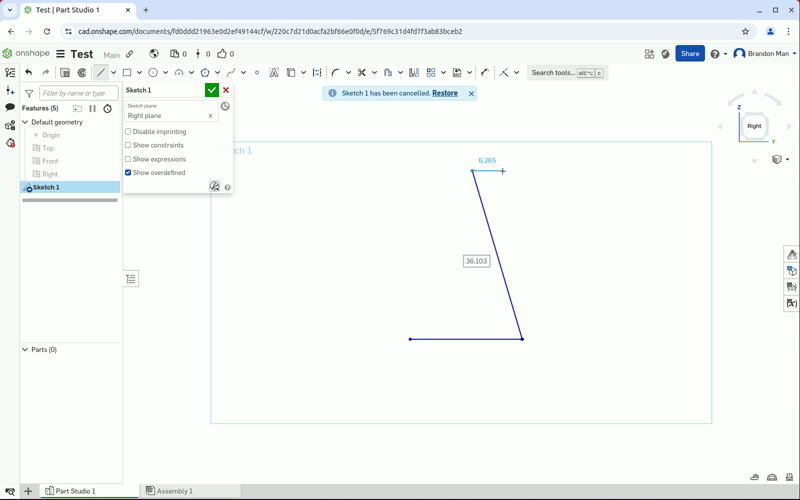
mouse_move(440, 170)
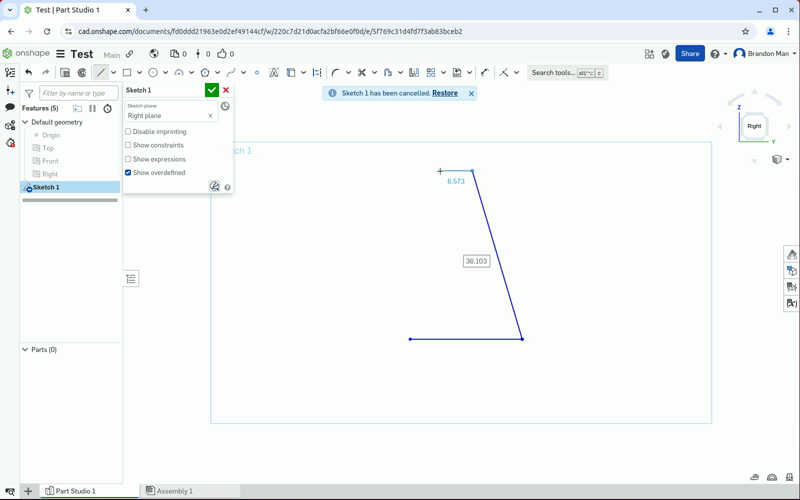
click(440, 170)
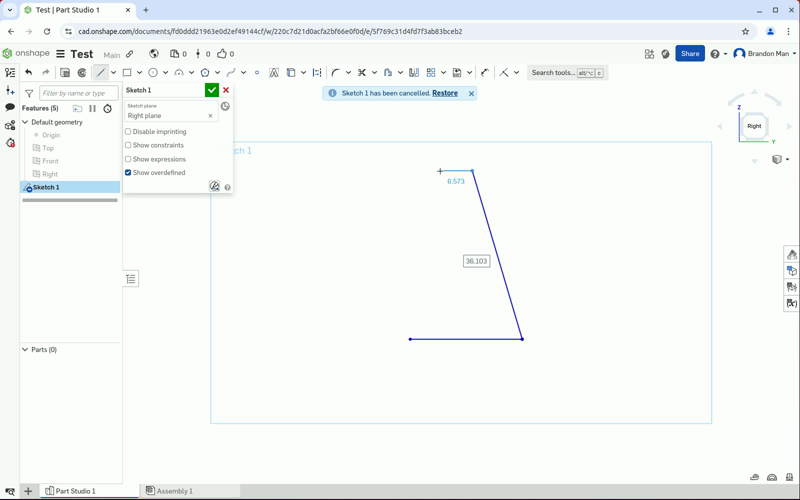
key_up(shift)
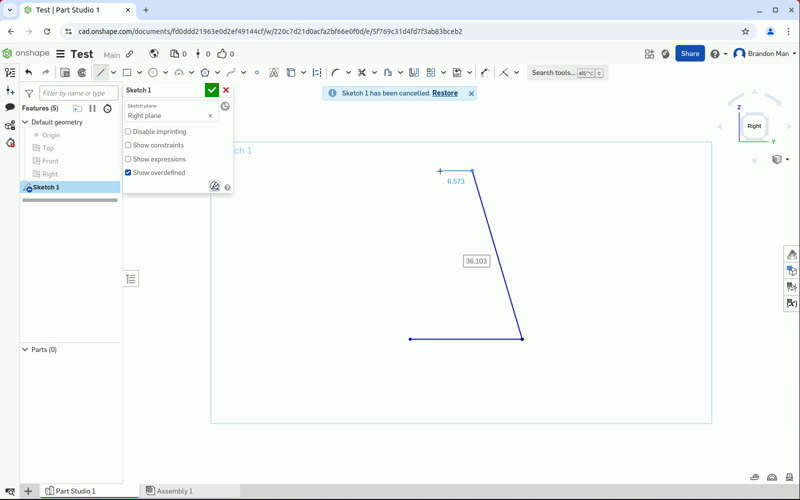
key_down(shift)
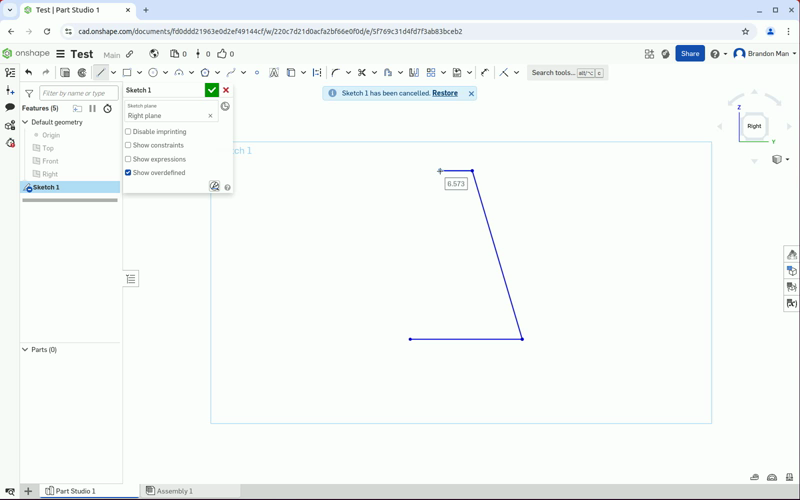
mouse_move(410, 339)
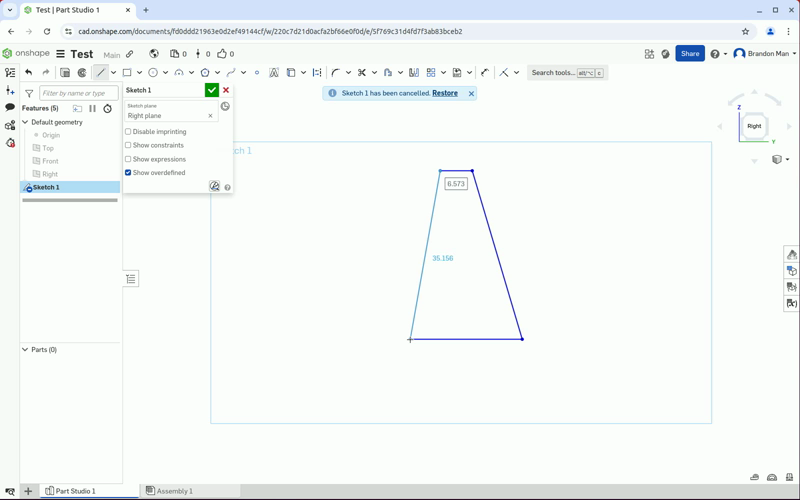
key_up(shift)
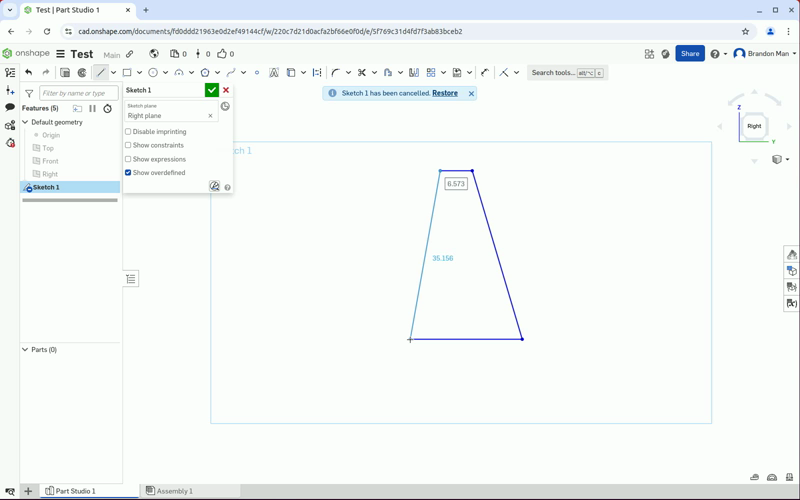
click(410, 339)
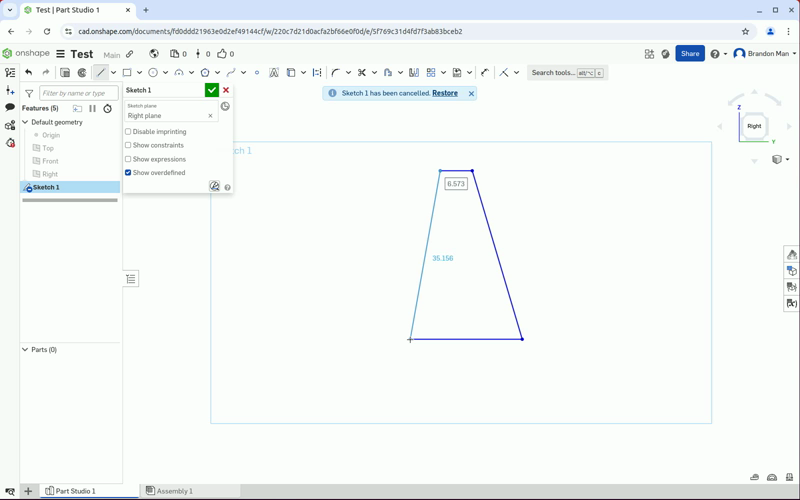
key(esc)
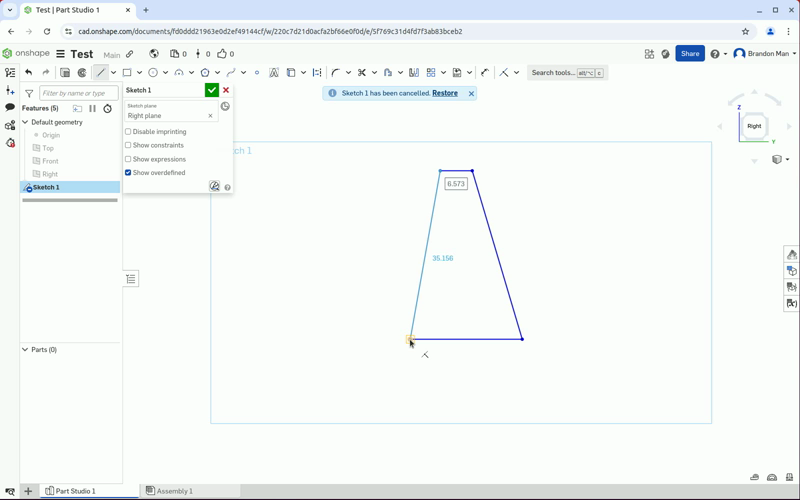
mouse_move(455, 254)
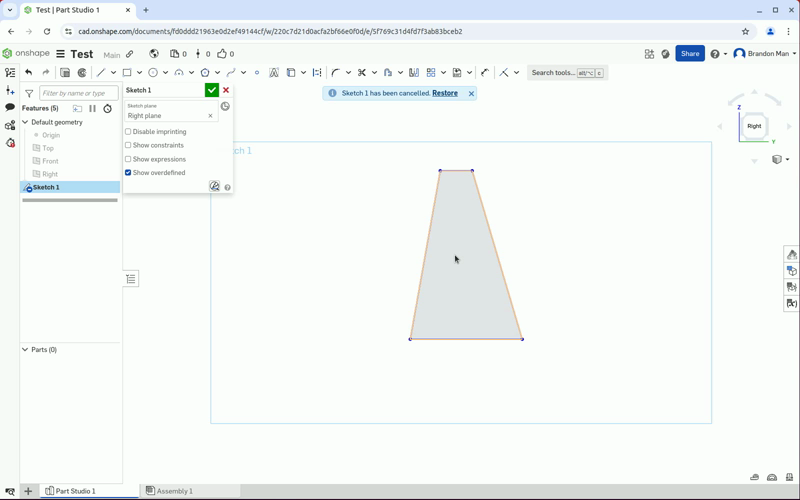
click(455, 254)
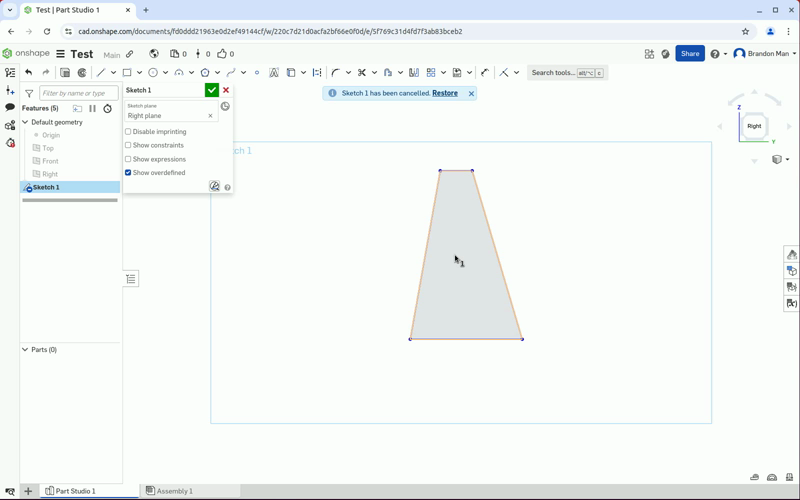
mouse_move(73, 352)
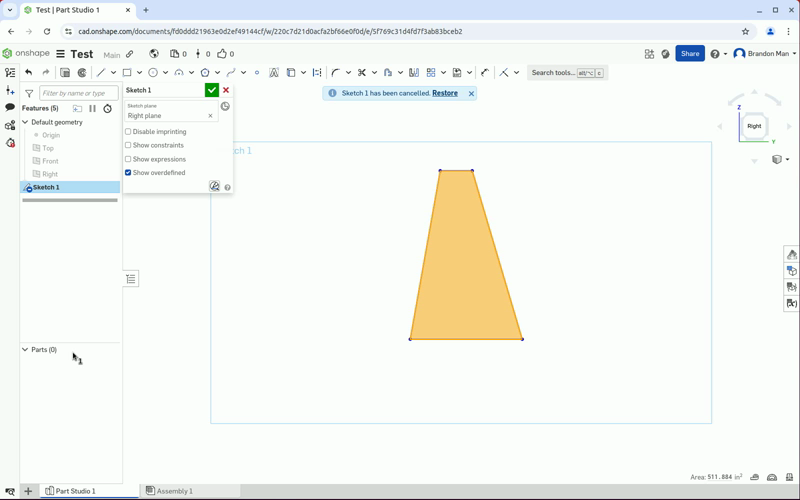
key(shift+y)
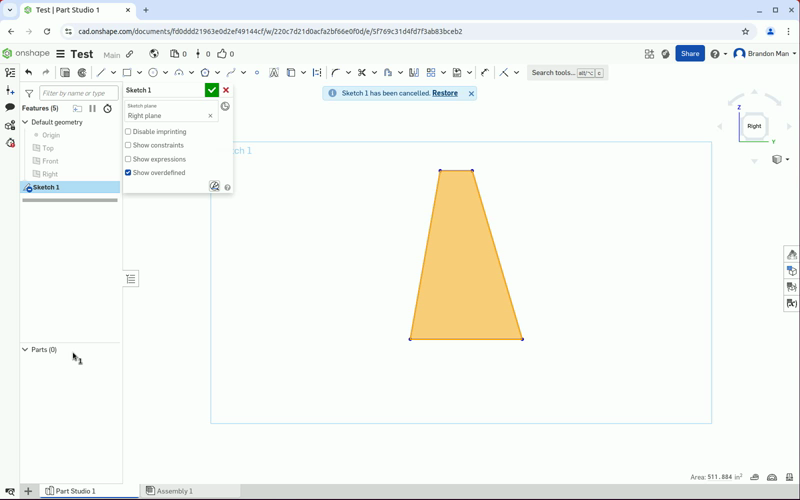
key(shift+e)
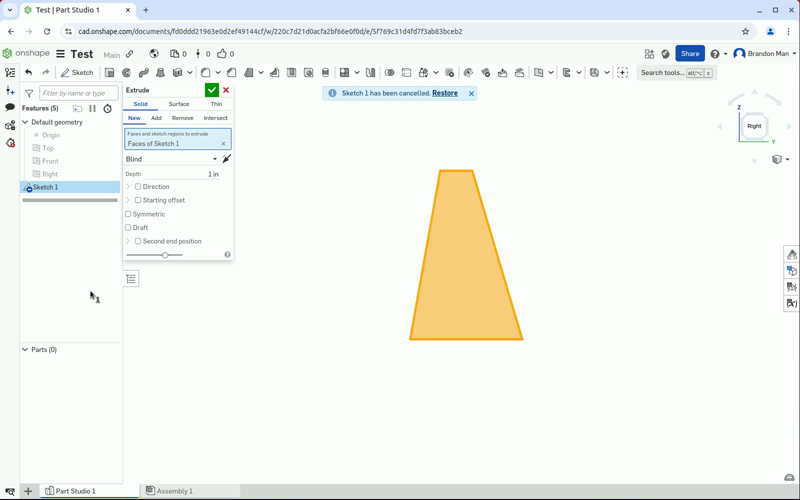
mouse_move(143, 106)
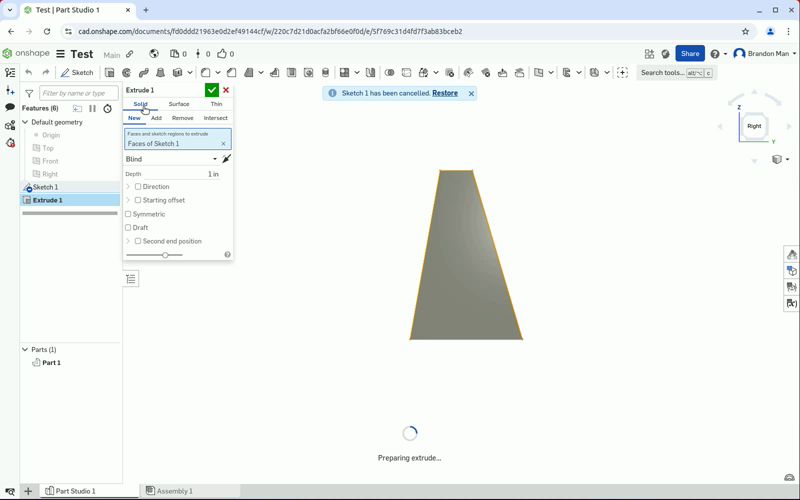
click(143, 106)
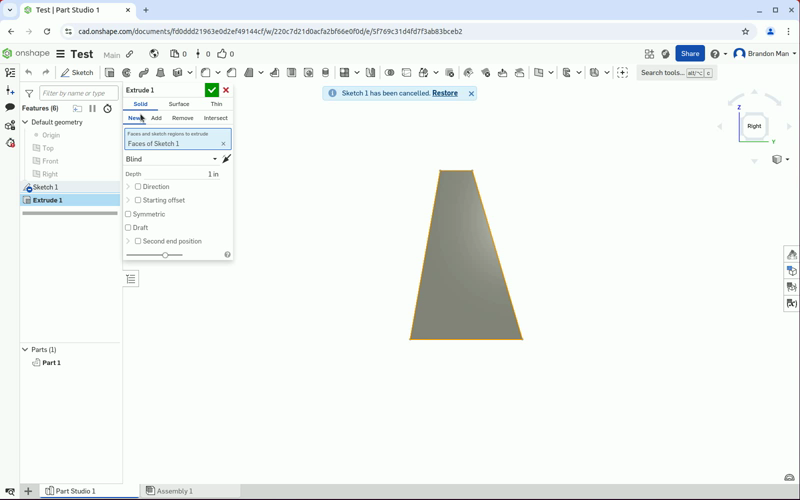
mouse_move(137, 120)
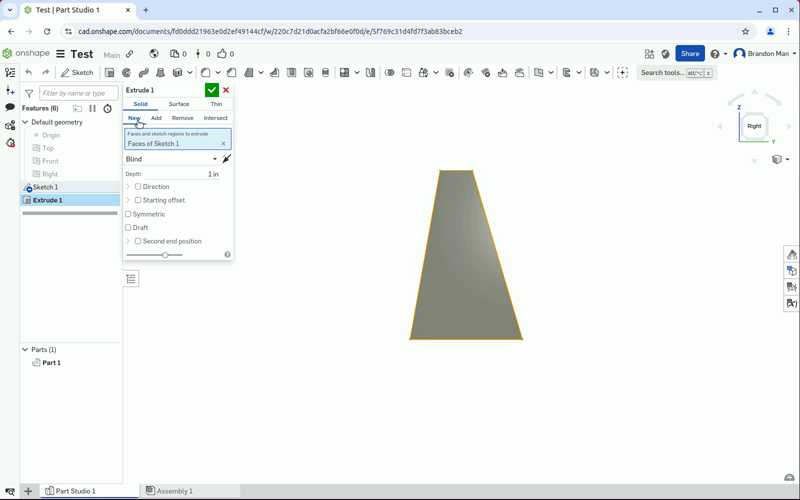
click(137, 120)
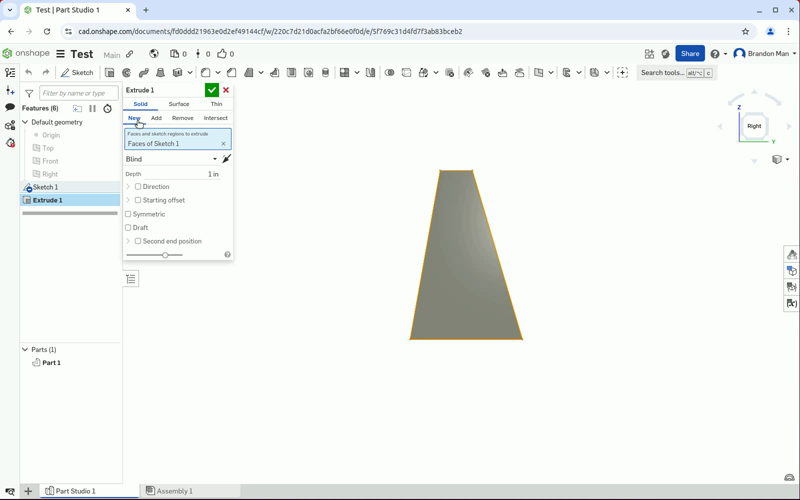
key(tab, 4)
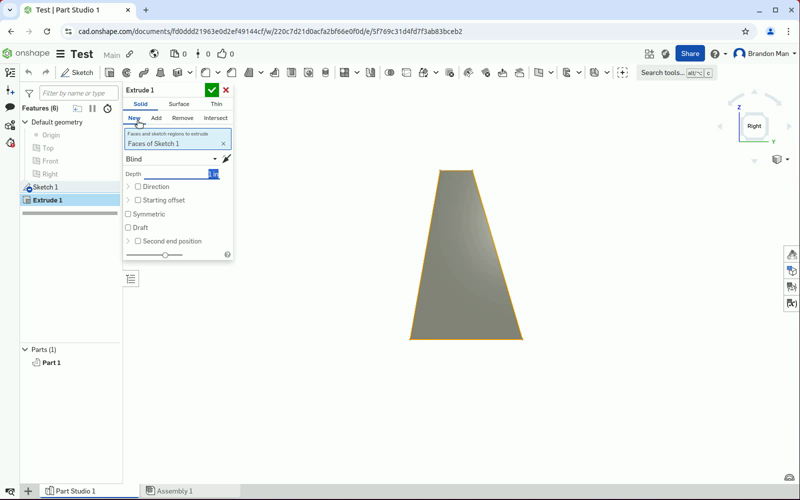
text(0.241)
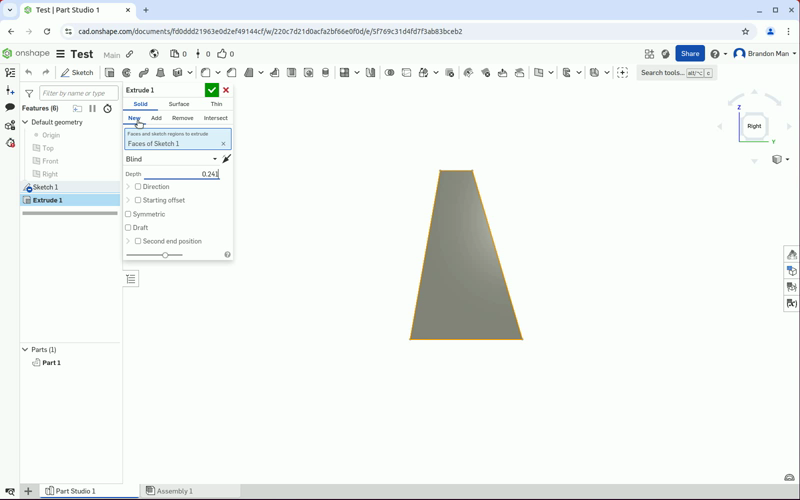
key(enter)
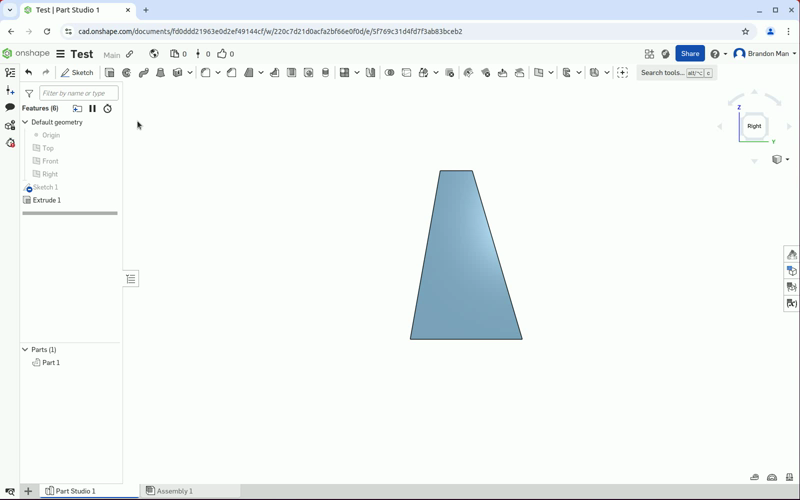
key(shift+h)
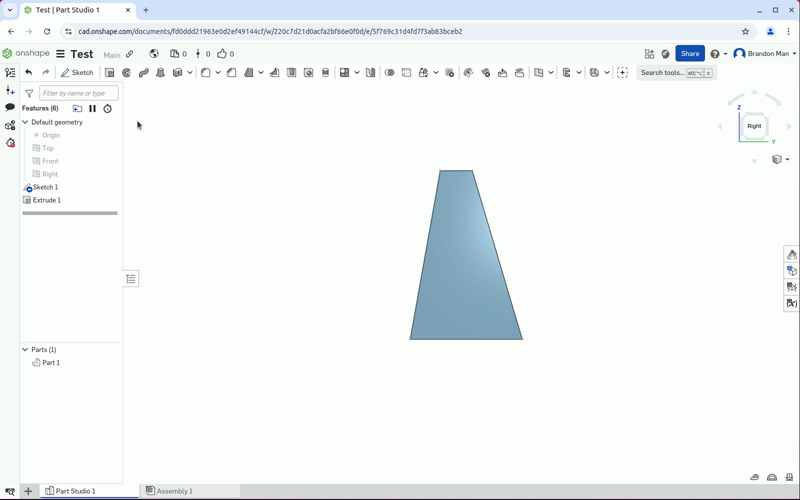
key(shift+h)
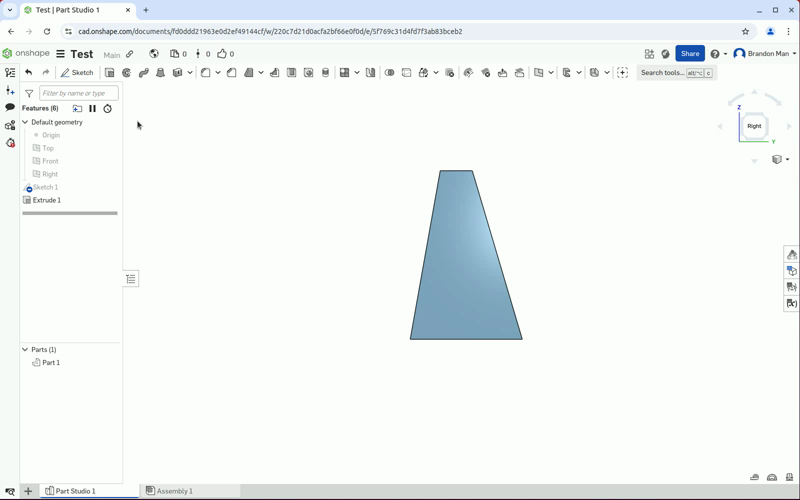
mouse_move(73, 189)
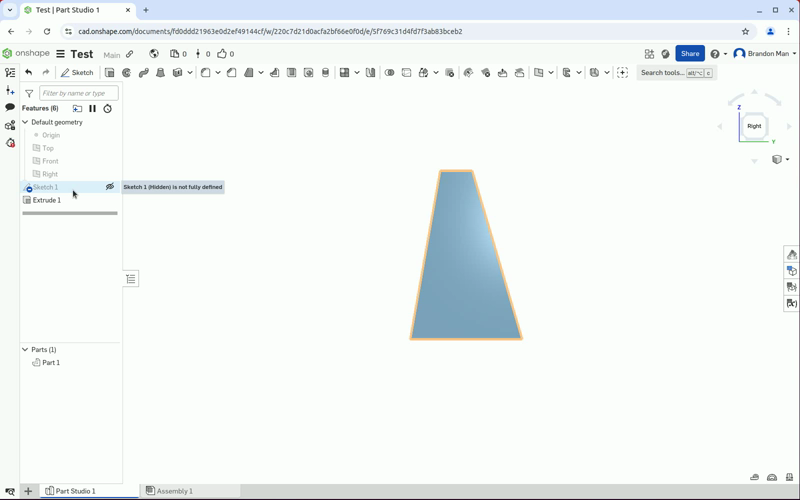
click(73, 189)
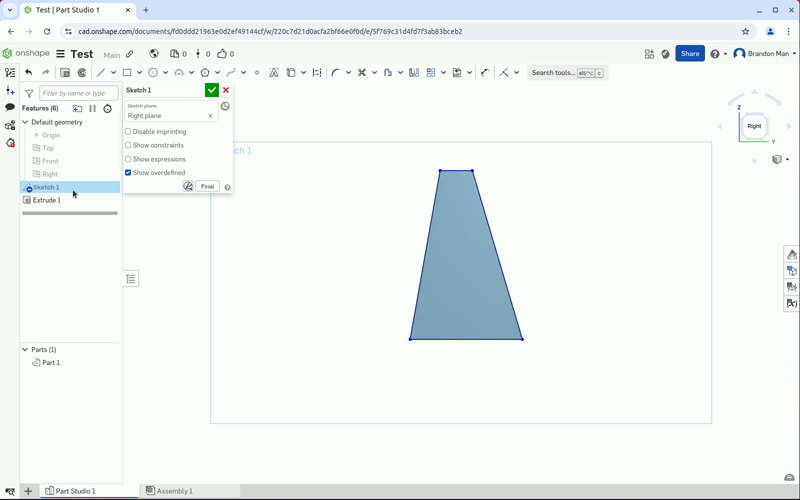
mouse_move(229, 92)
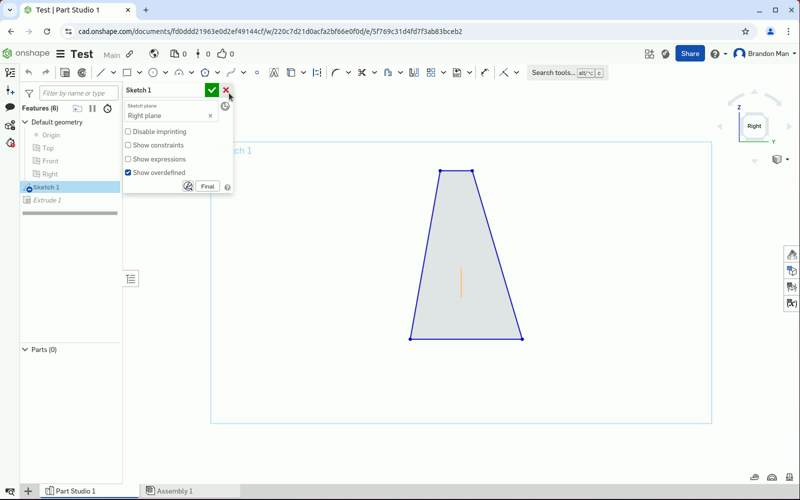
click(229, 92)
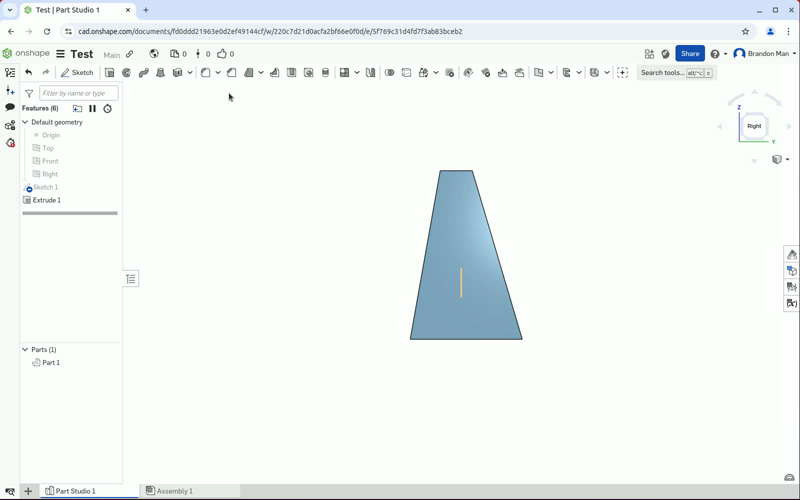
mouse_move(541, 75)
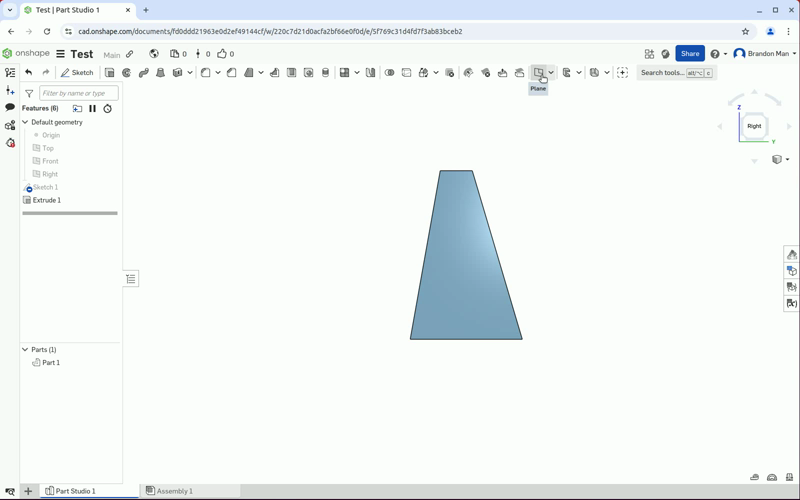
click(541, 75)
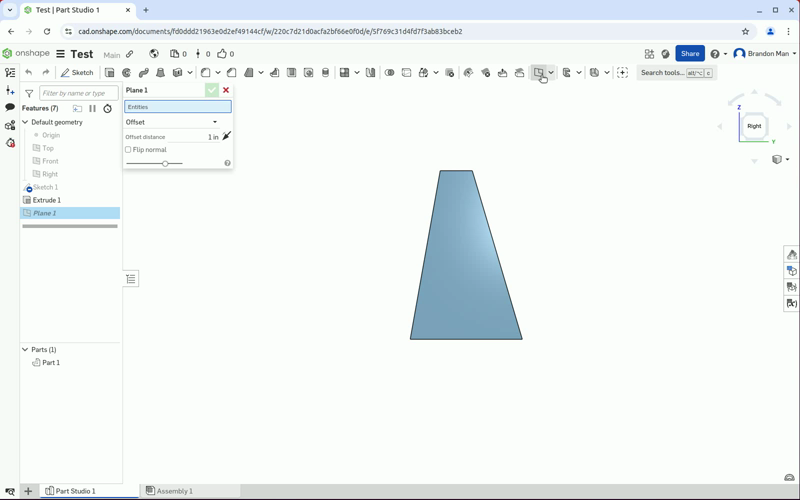
mouse_move(73, 176)
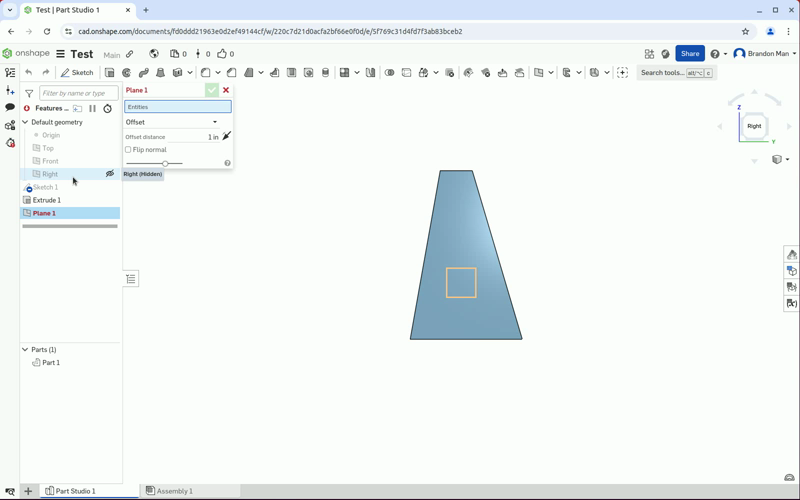
click(73, 176)
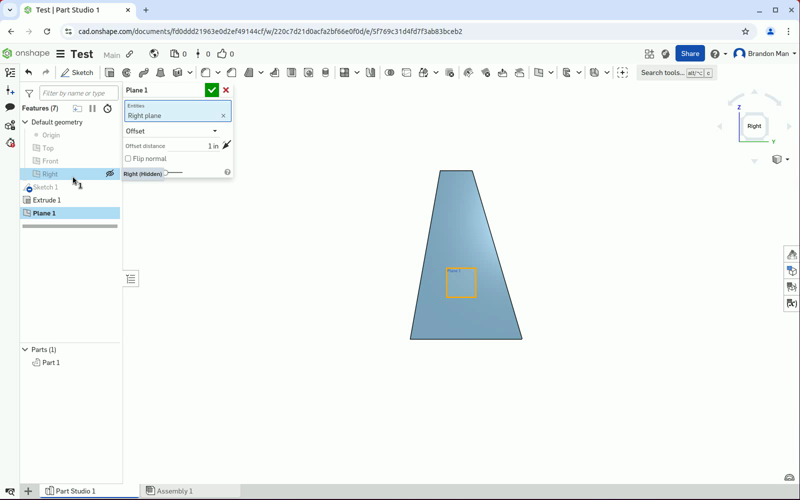
key(tab, 2)
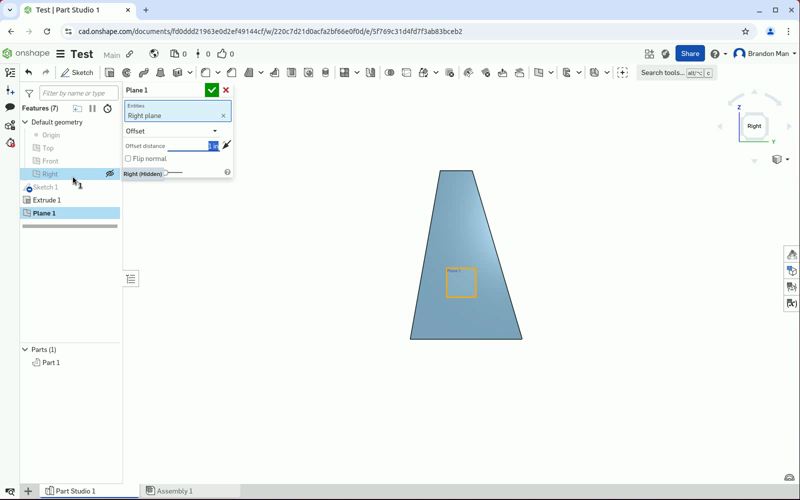
text(0.246)
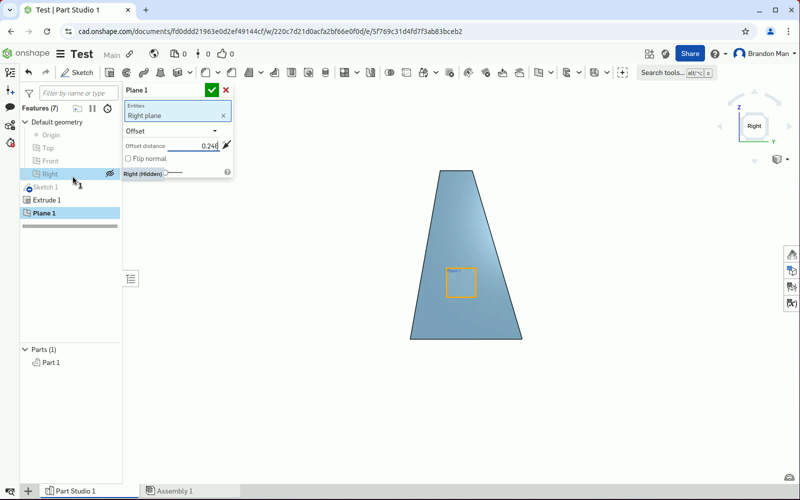
key(enter, 2)
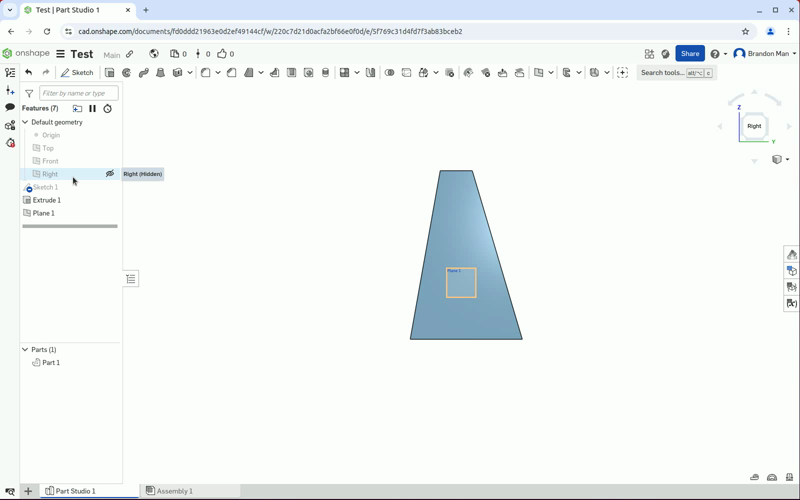
key(shift+s)
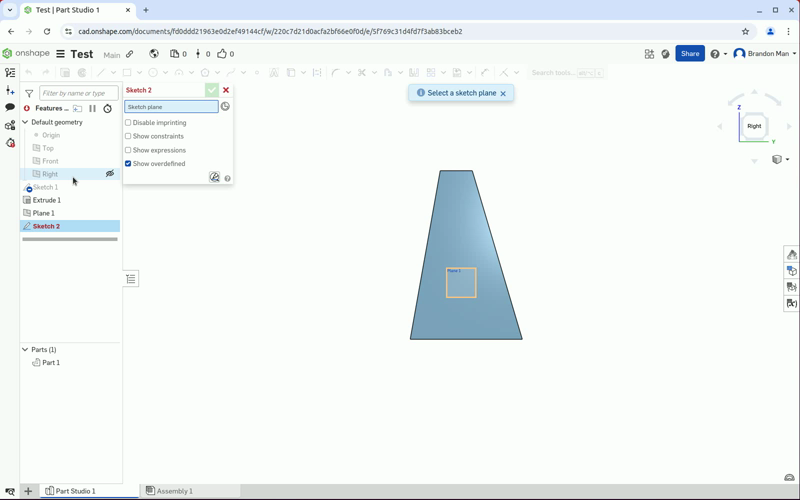
mouse_move(73, 215)
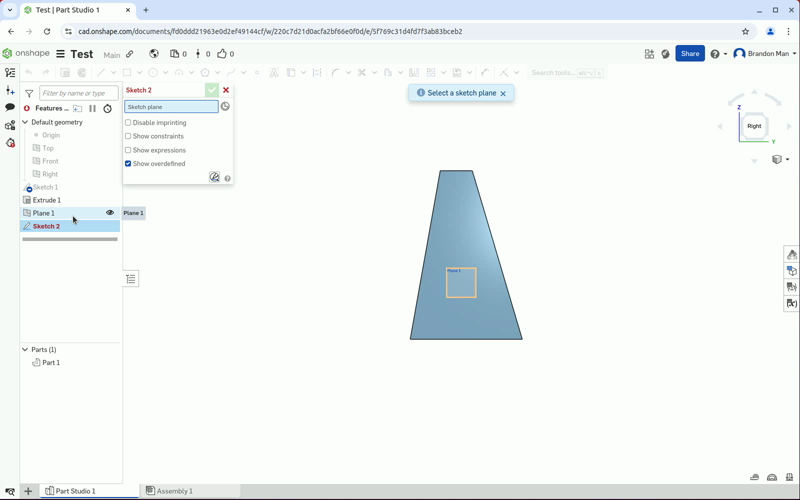
click(73, 215)
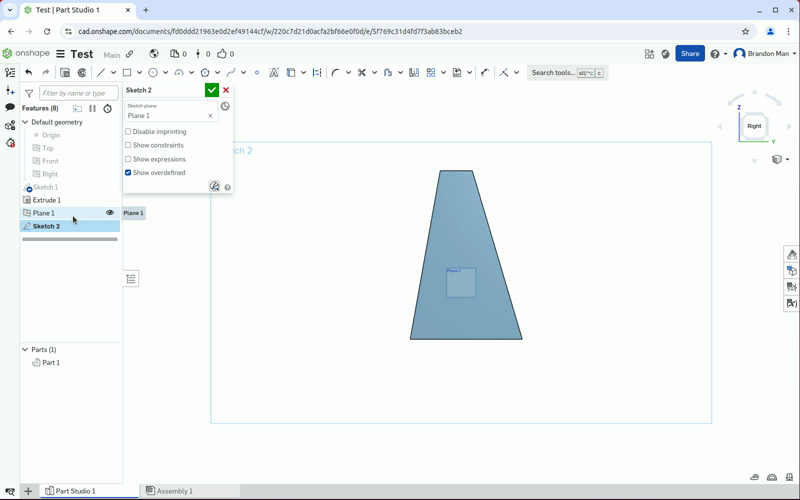
mouse_move(73, 352)
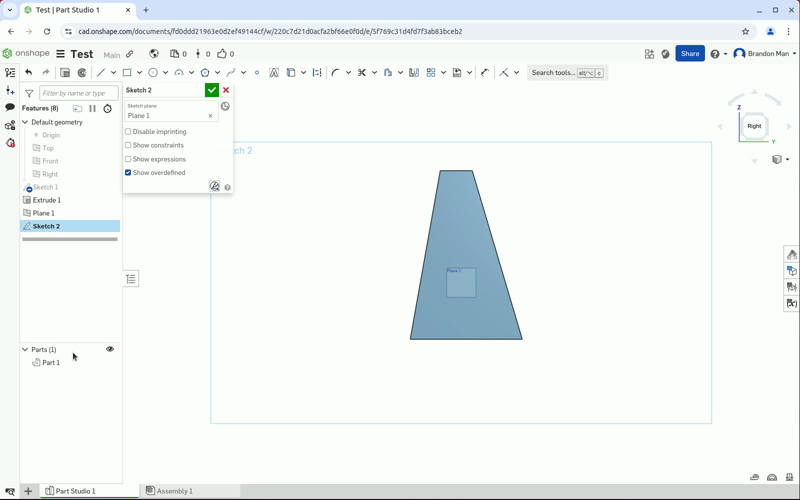
key(y)
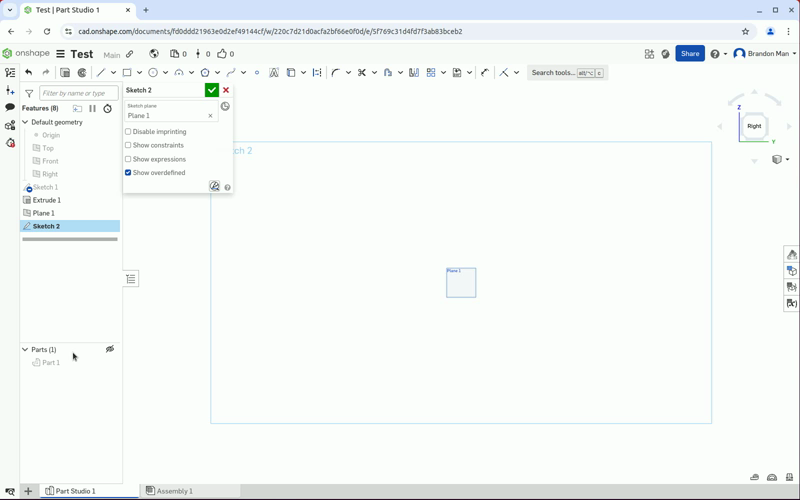
key(l)
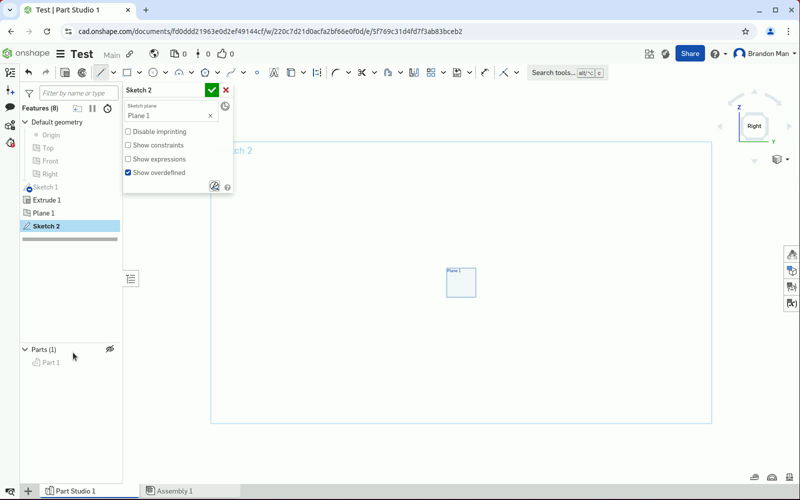
key_down(shift)
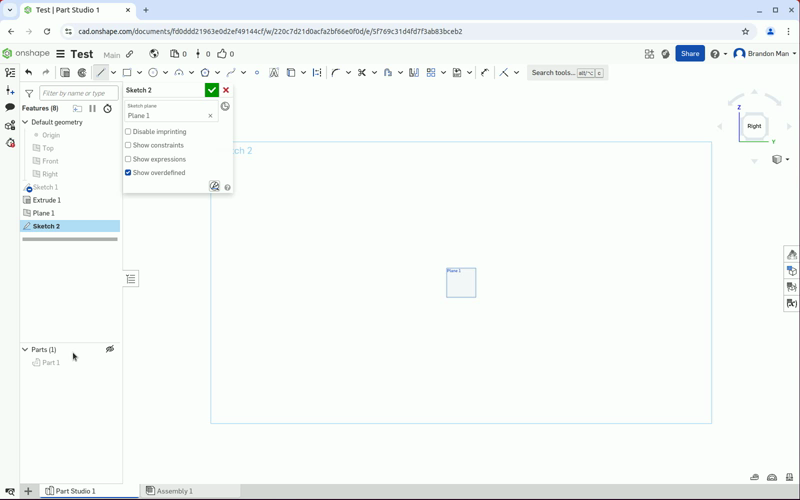
mouse_move(399, 334)
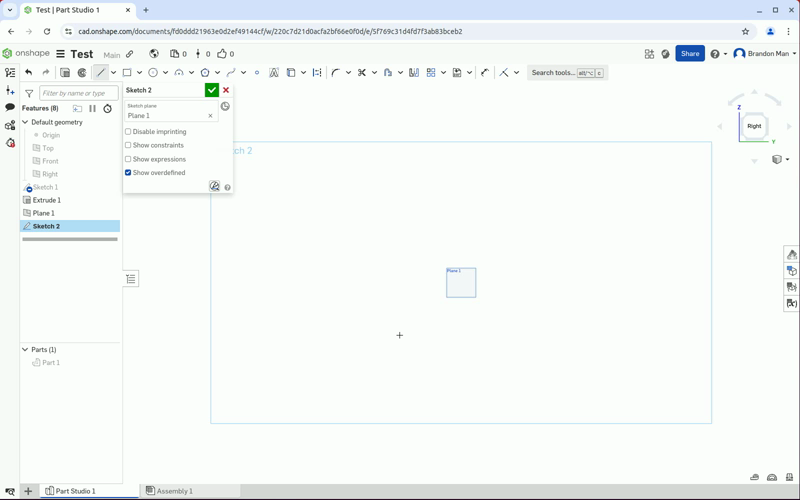
click(399, 334)
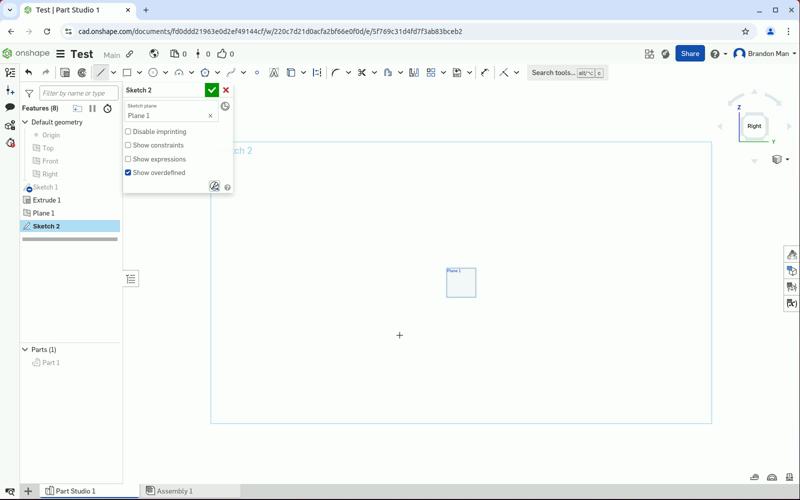
key_up(shift)
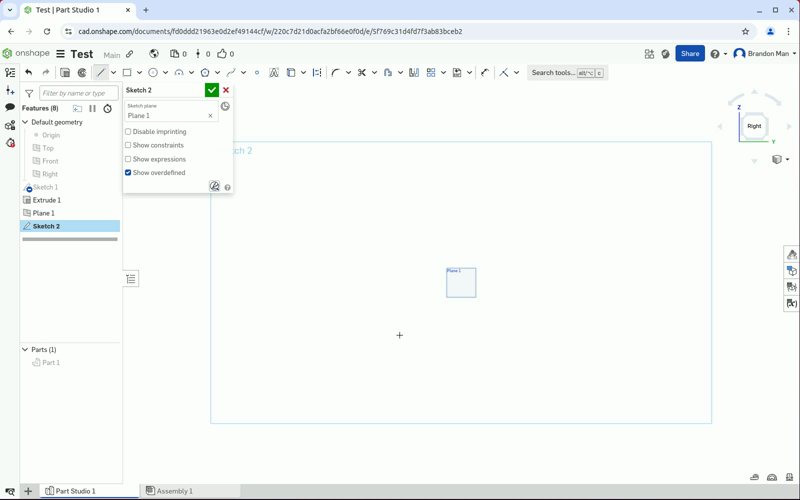
key_down(shift)
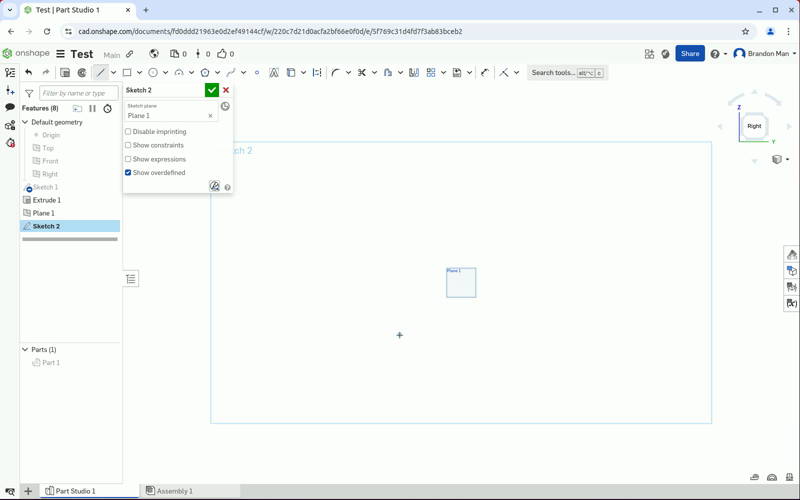
mouse_move(429, 334)
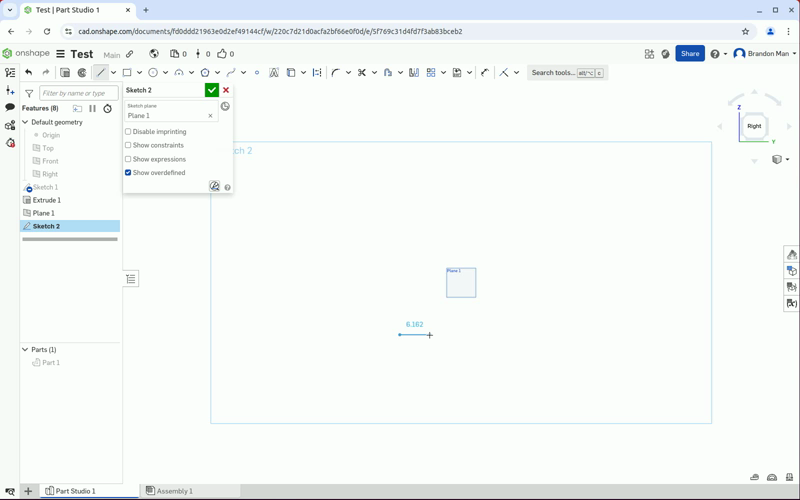
mouse_move(411, 334)
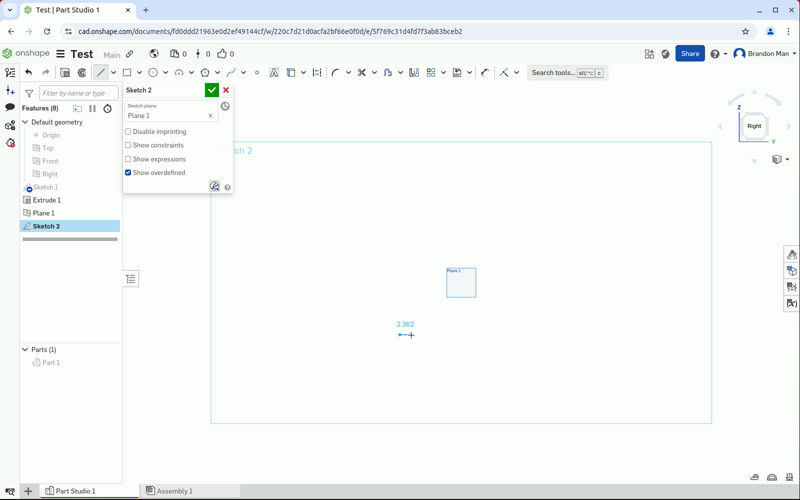
click(411, 334)
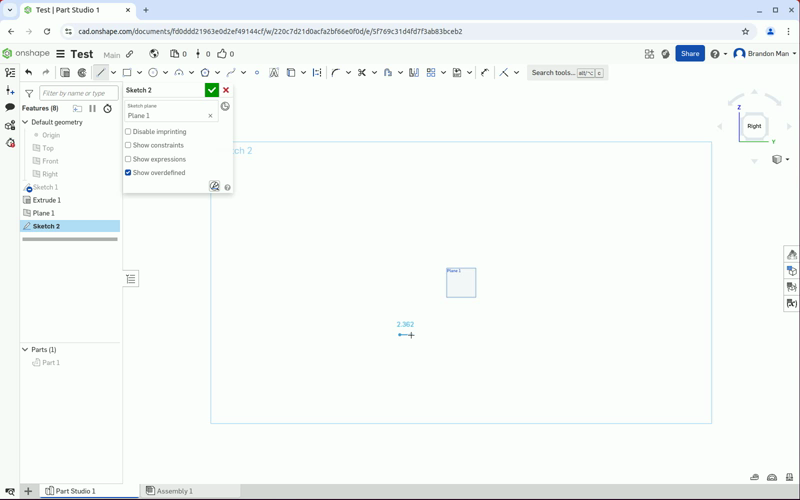
key_up(shift)
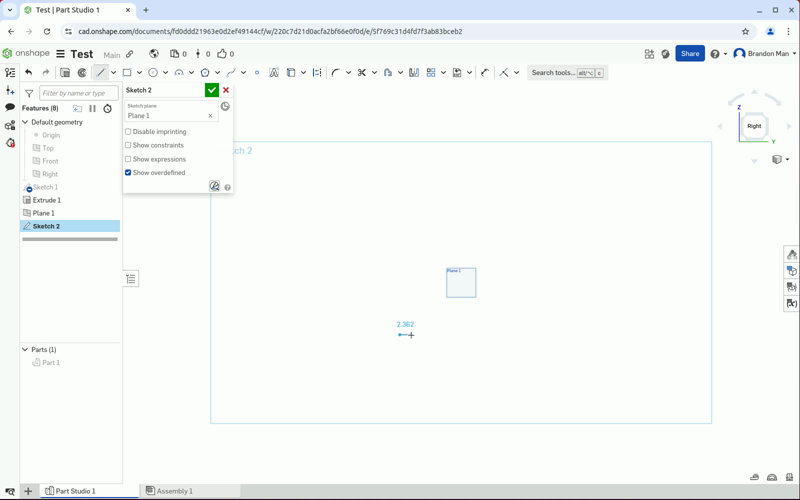
key_down(shift)
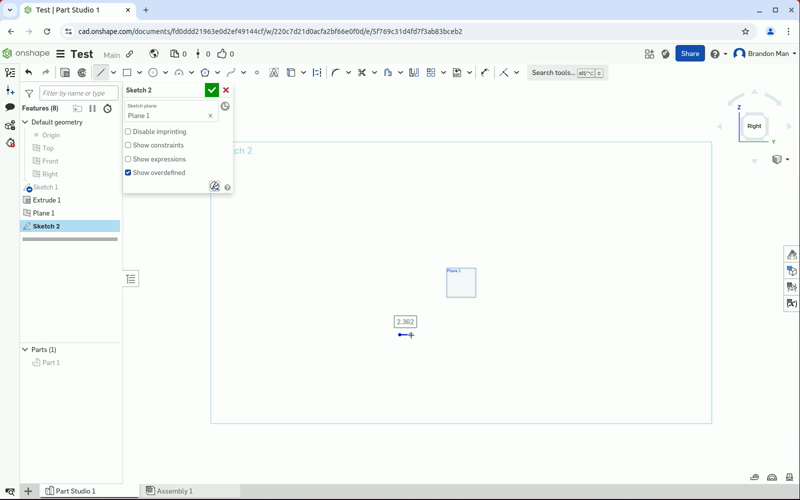
mouse_move(441, 334)
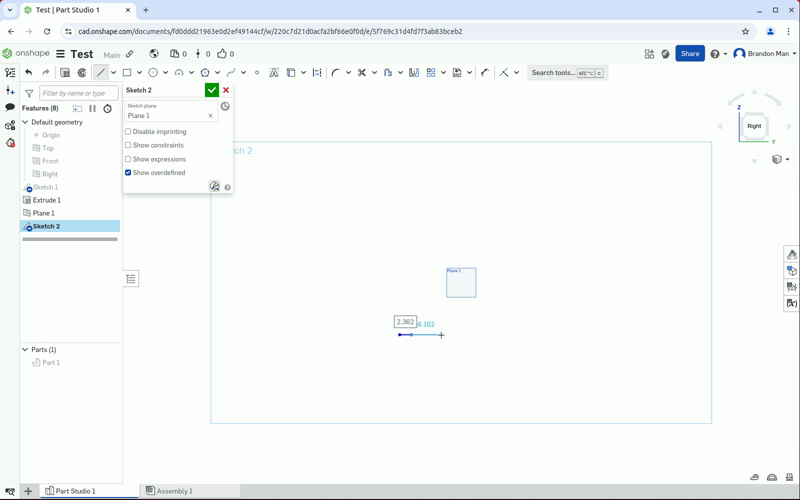
mouse_move(411, 333)
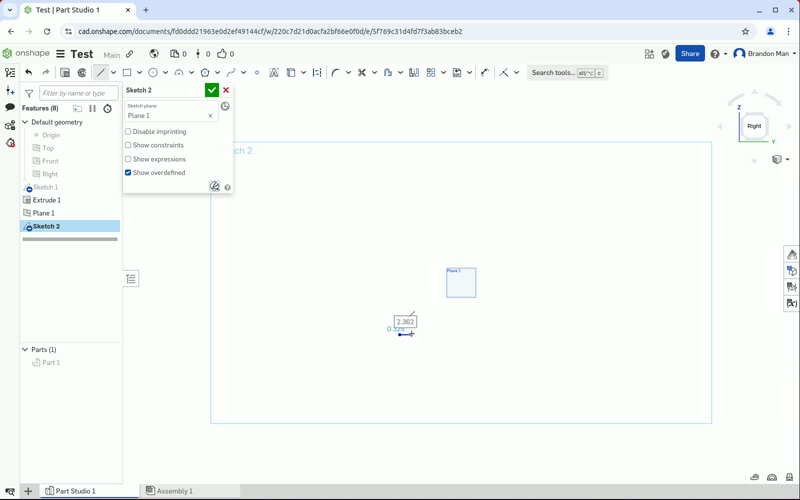
scroll(6)
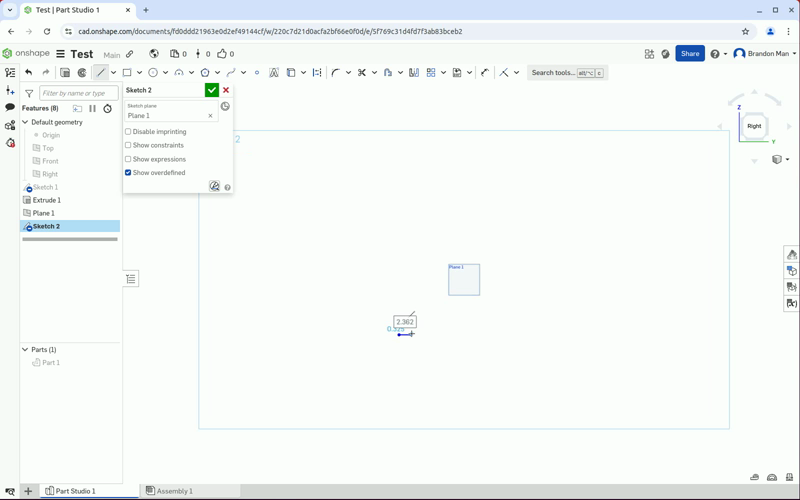
scroll(6)
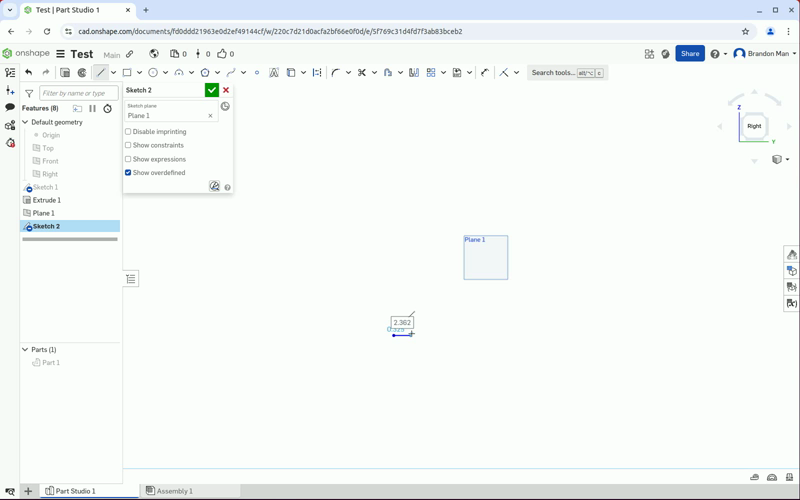
scroll(6)
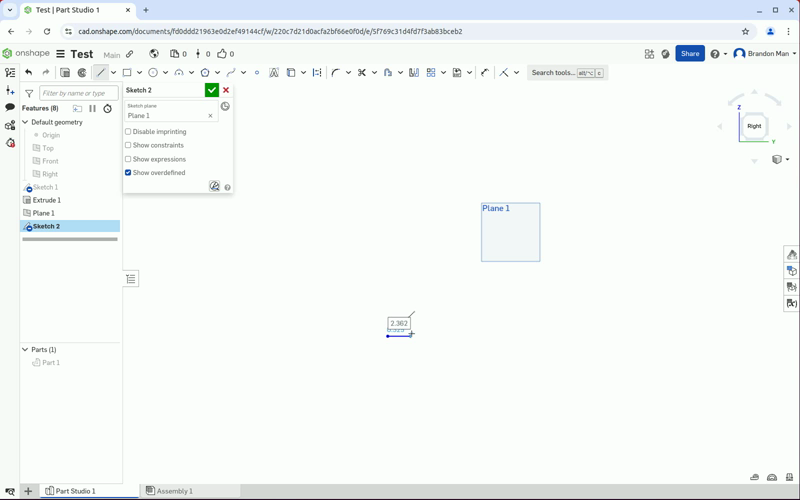
scroll(6)
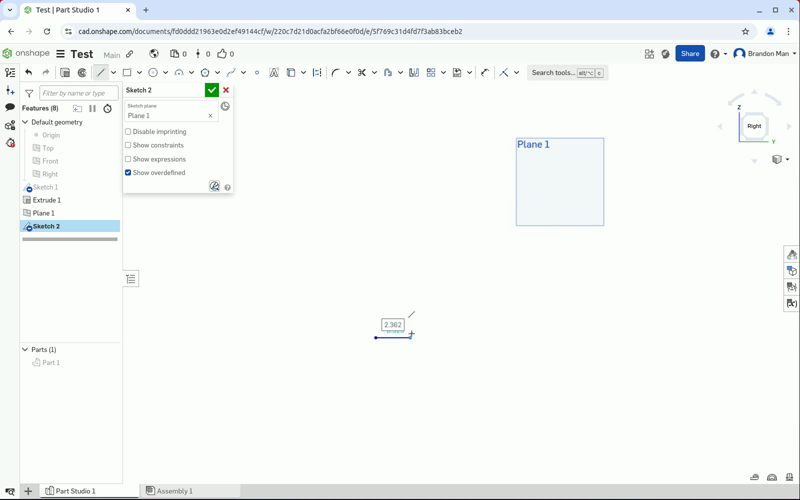
scroll(6)
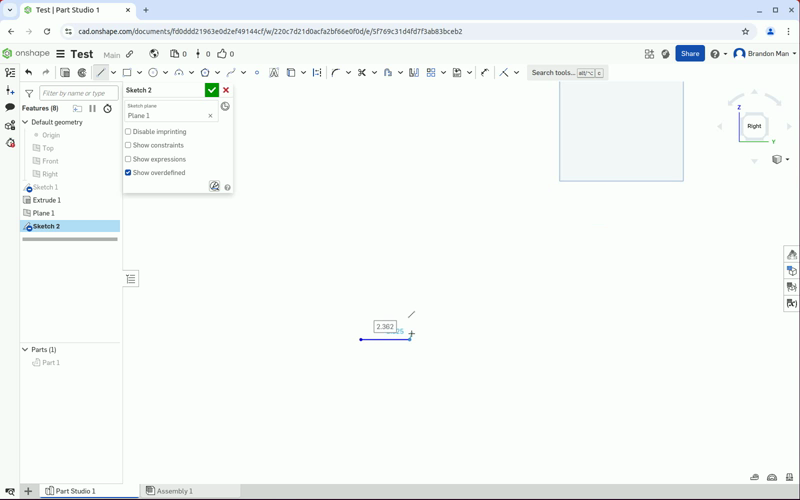
scroll(6)
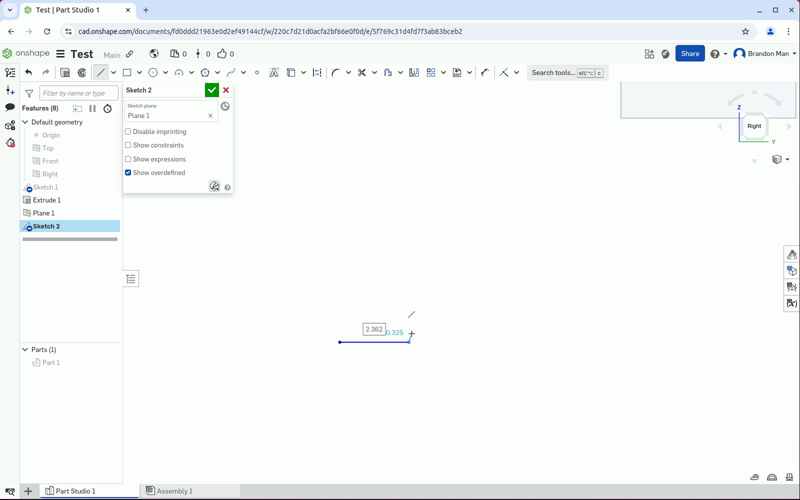
scroll(6)
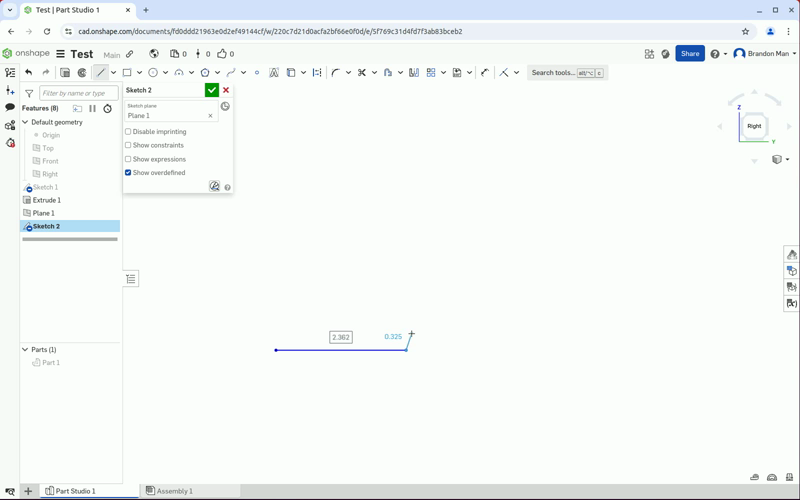
click(411, 333)
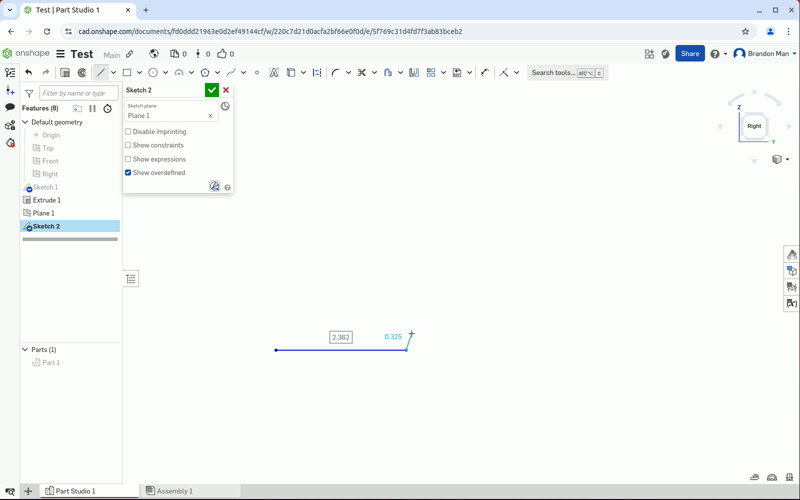
scroll(-6)
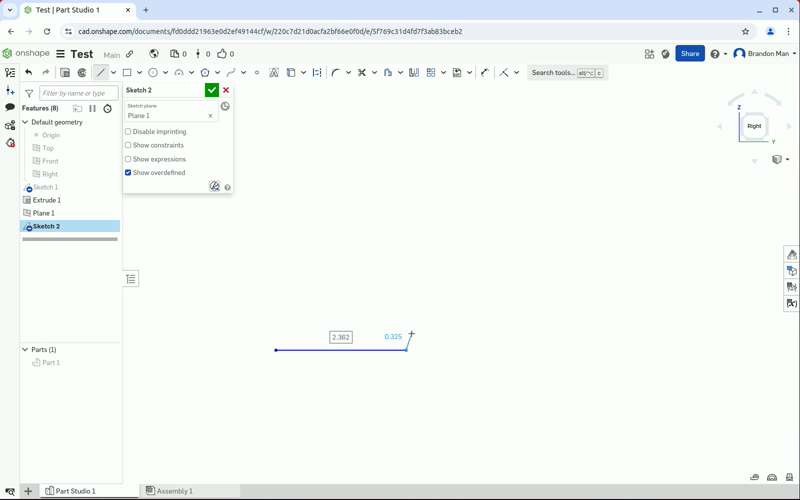
scroll(-6)
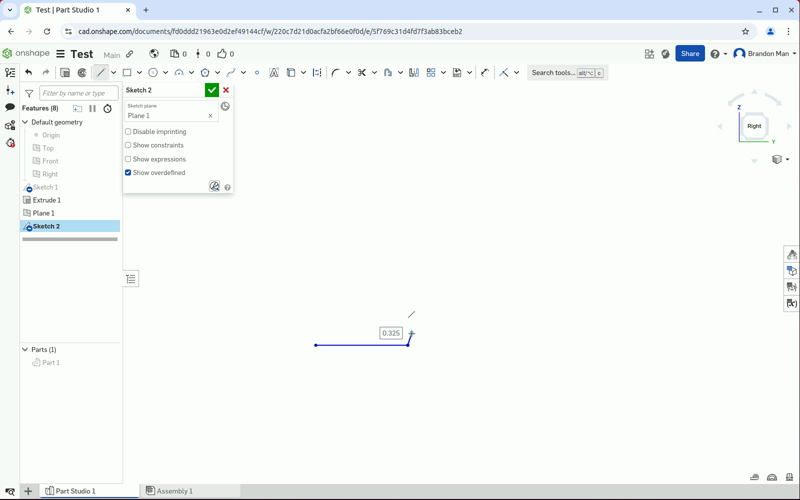
scroll(-6)
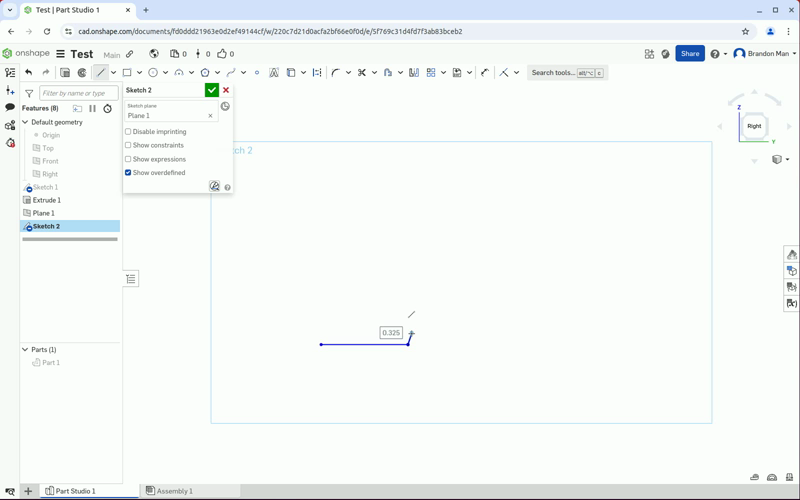
scroll(-6)
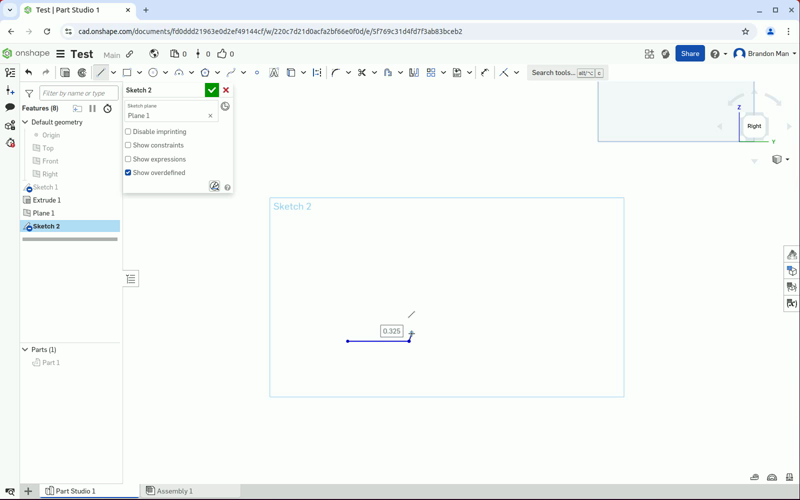
scroll(-6)
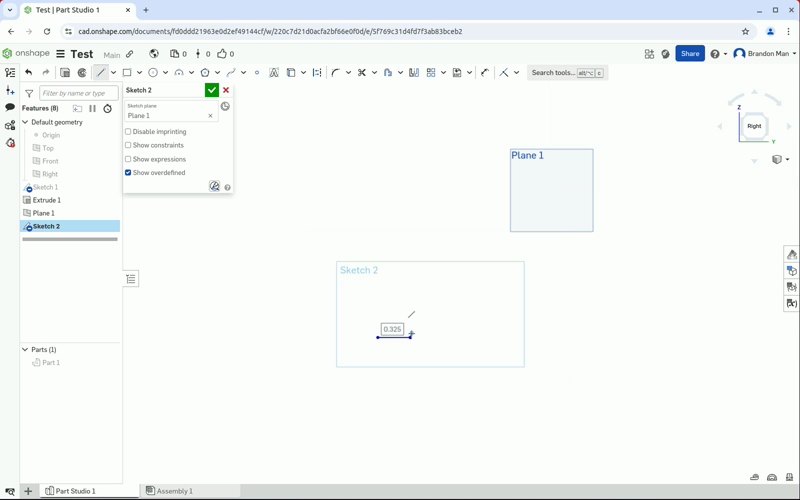
scroll(-6)
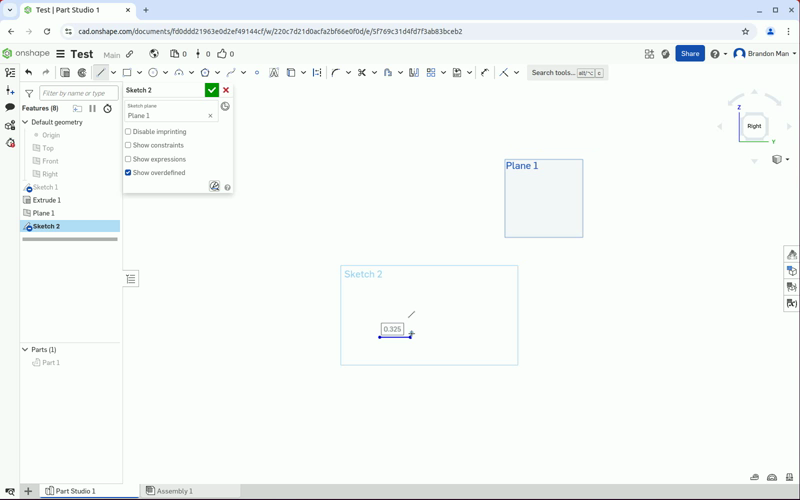
scroll(-6)
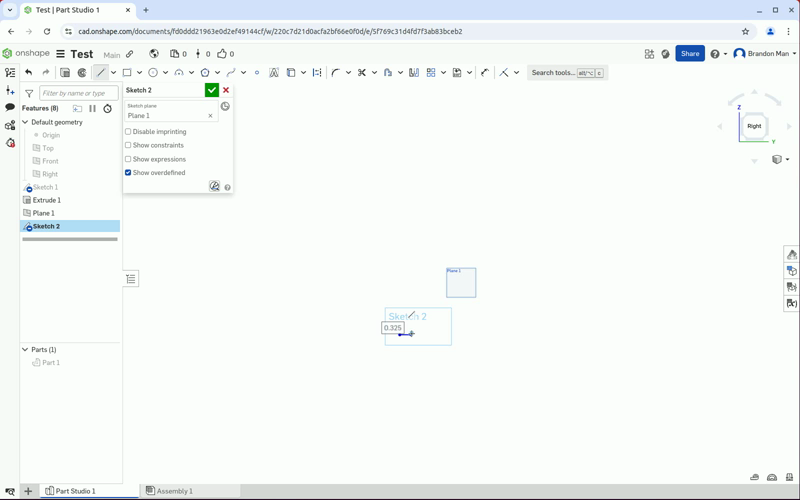
key_up(shift)
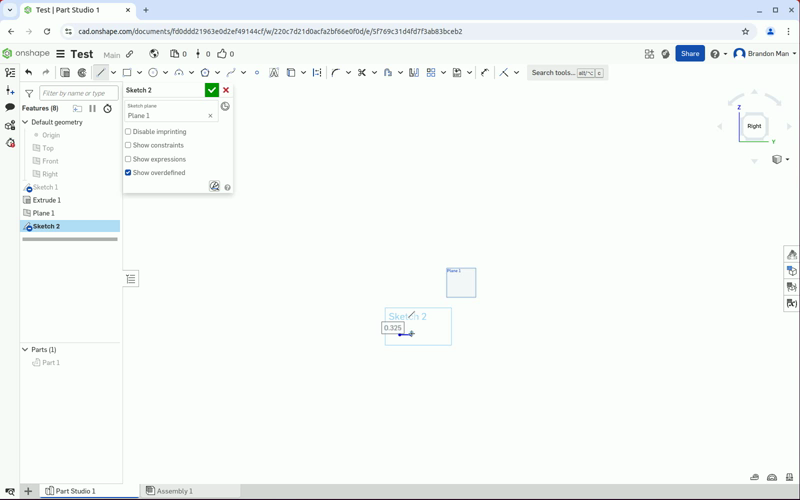
key_down(shift)
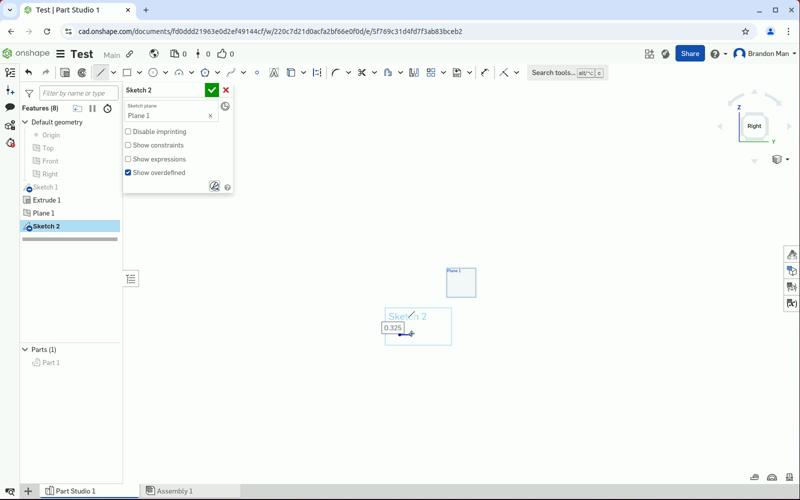
mouse_move(441, 333)
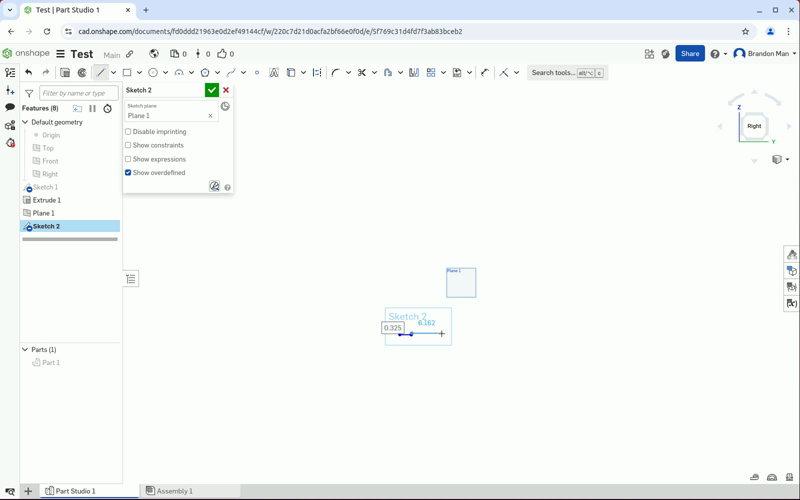
mouse_move(399, 333)
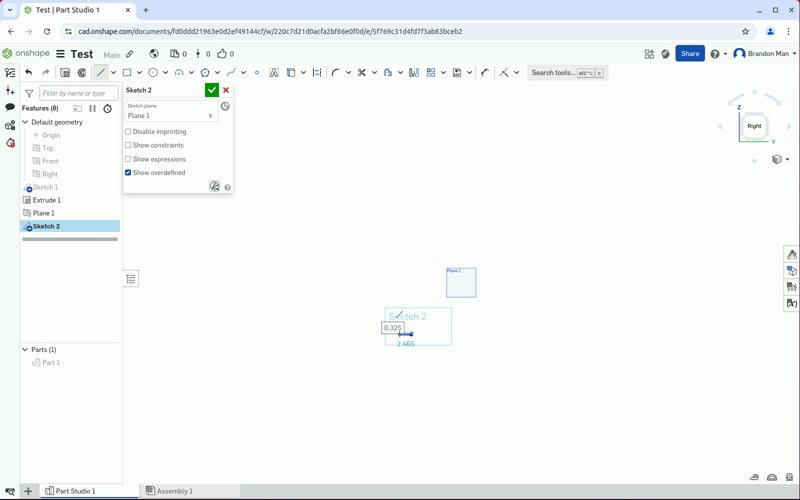
scroll(6)
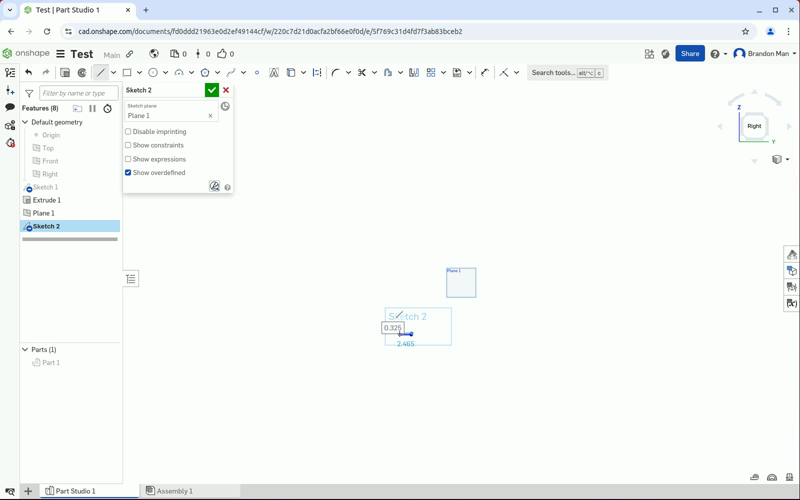
scroll(6)
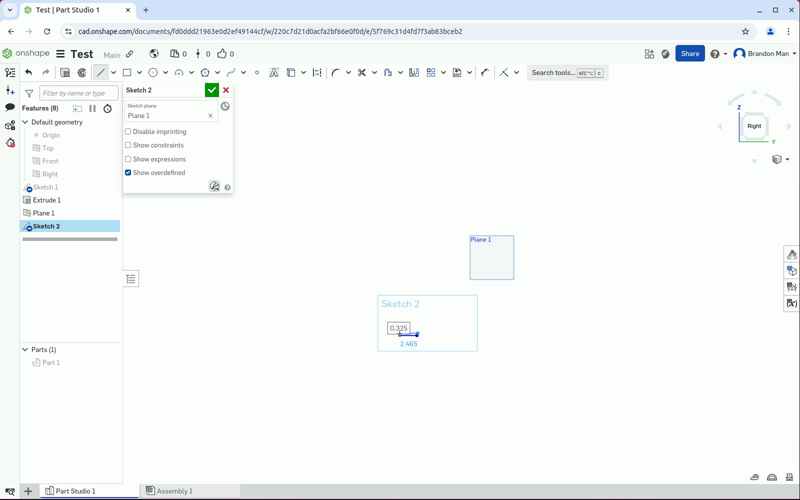
scroll(6)
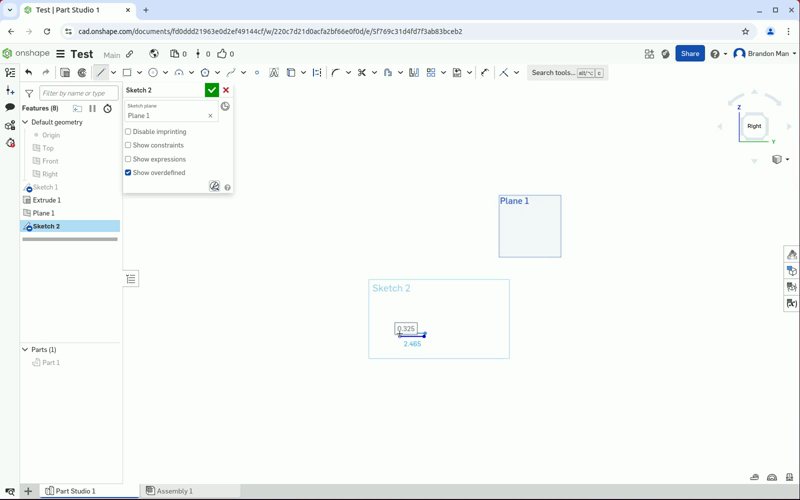
scroll(6)
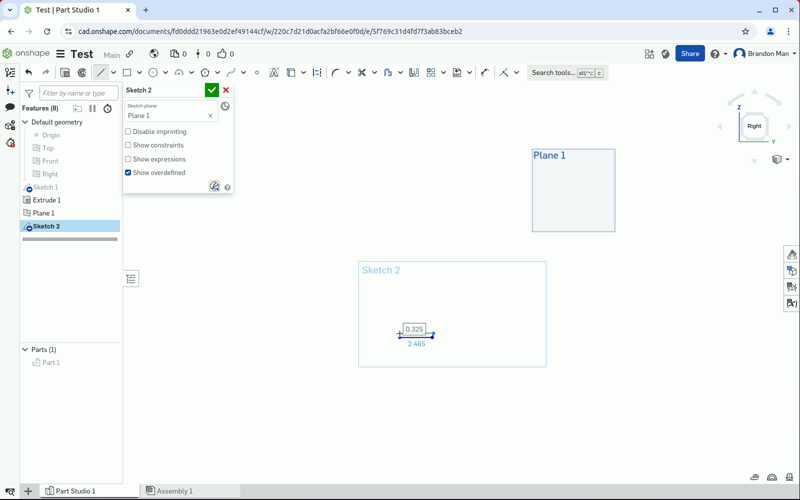
scroll(6)
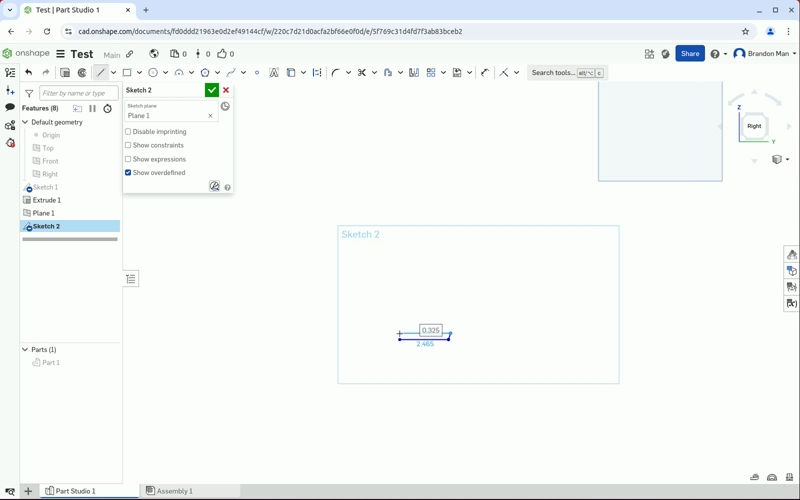
scroll(6)
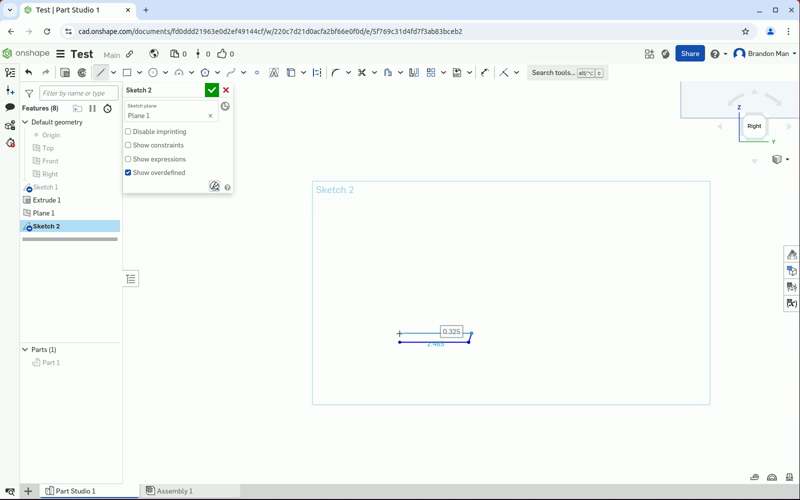
scroll(6)
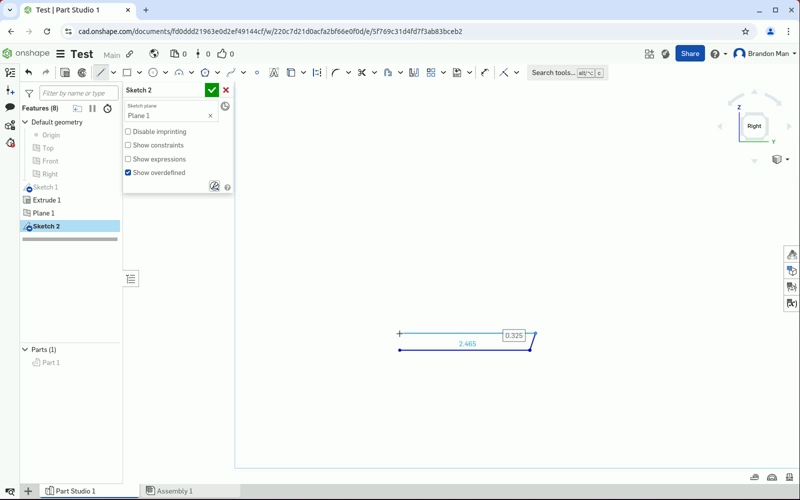
click(399, 333)
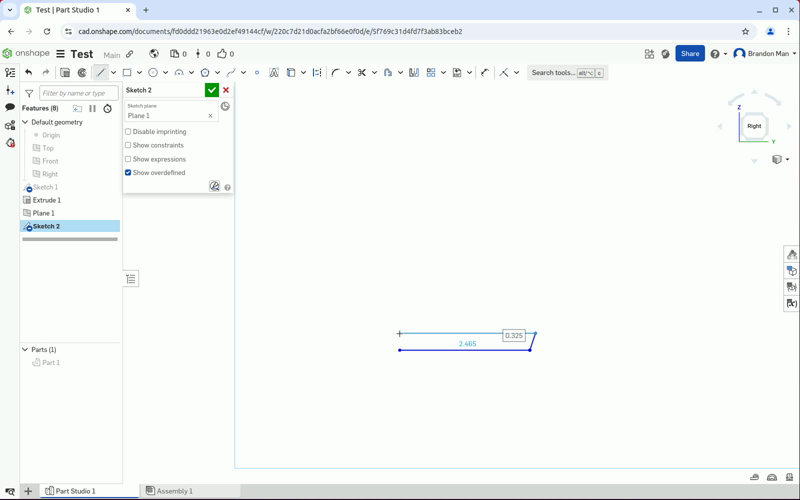
scroll(-6)
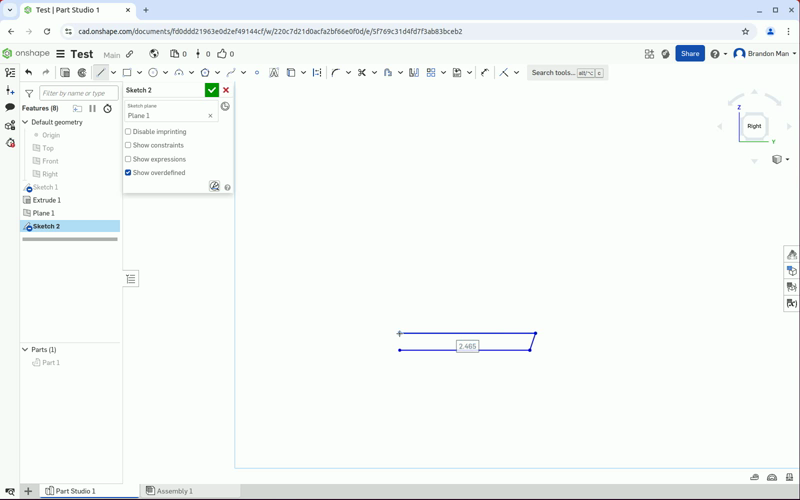
scroll(-6)
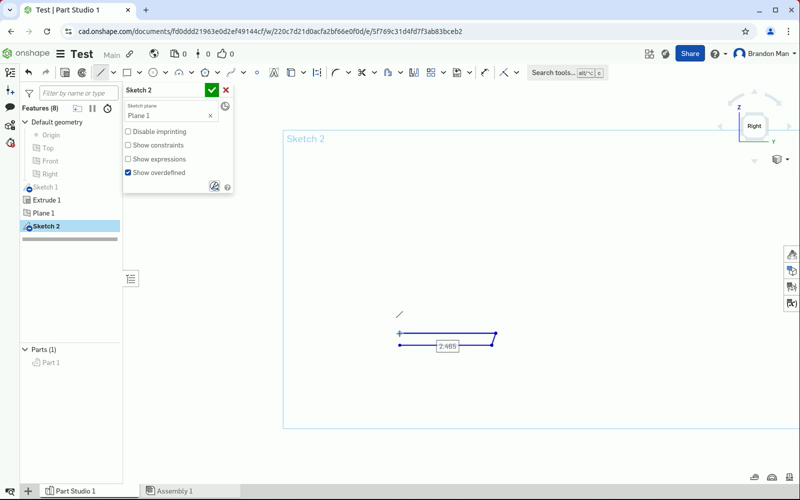
scroll(-6)
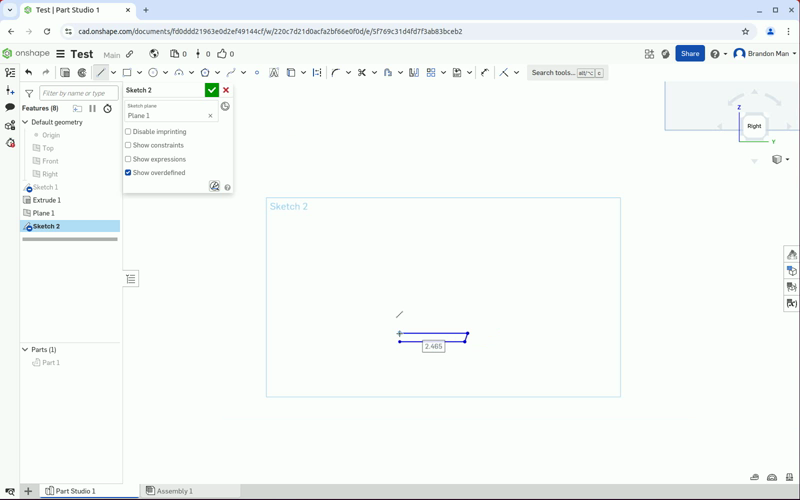
scroll(-6)
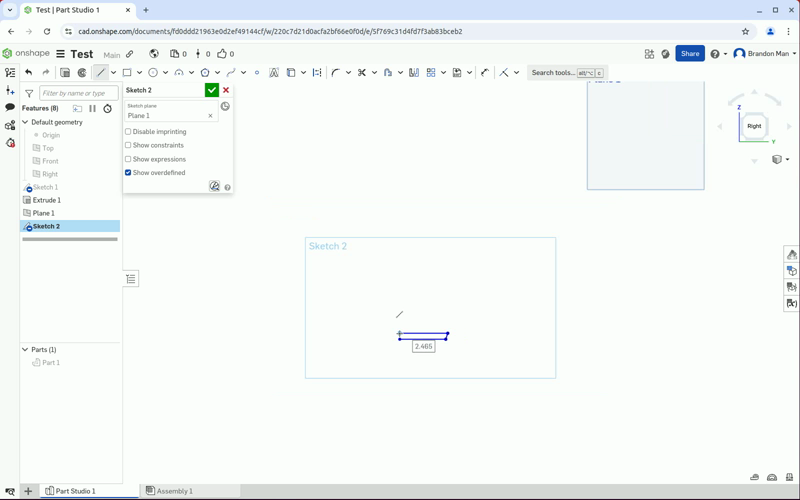
scroll(-6)
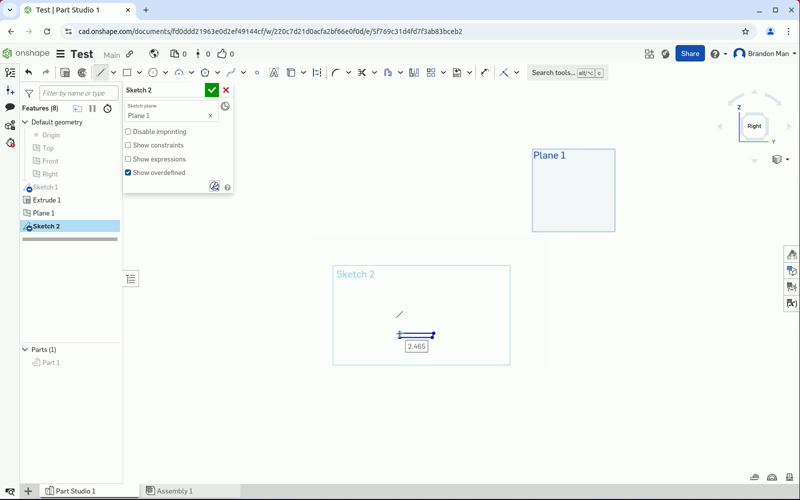
scroll(-6)
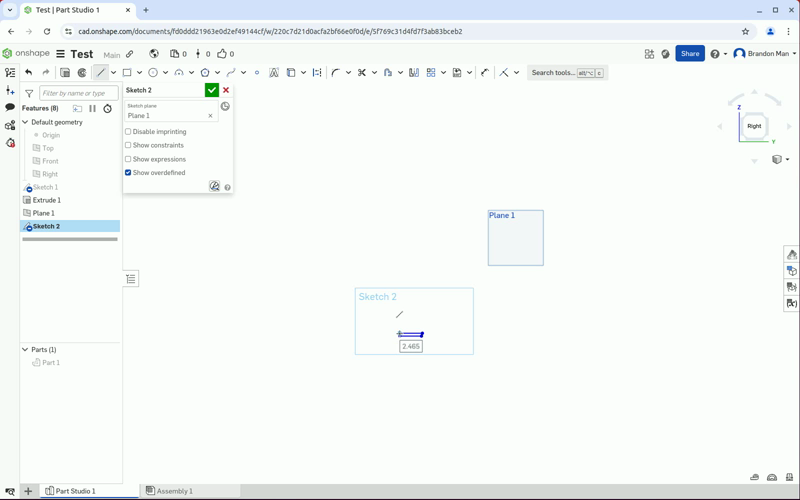
scroll(-6)
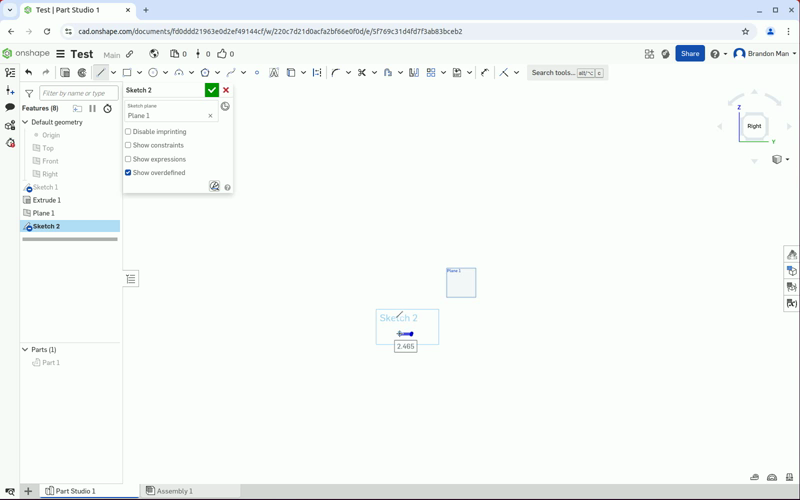
key_up(shift)
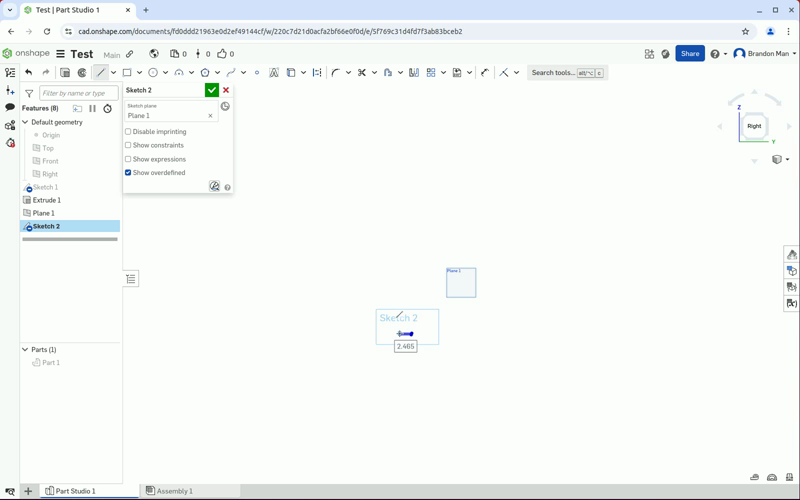
mouse_move(429, 333)
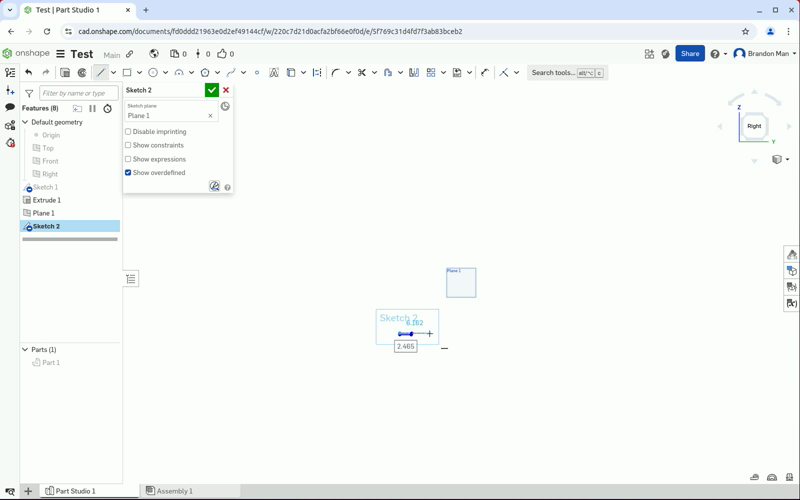
key_down(shift)
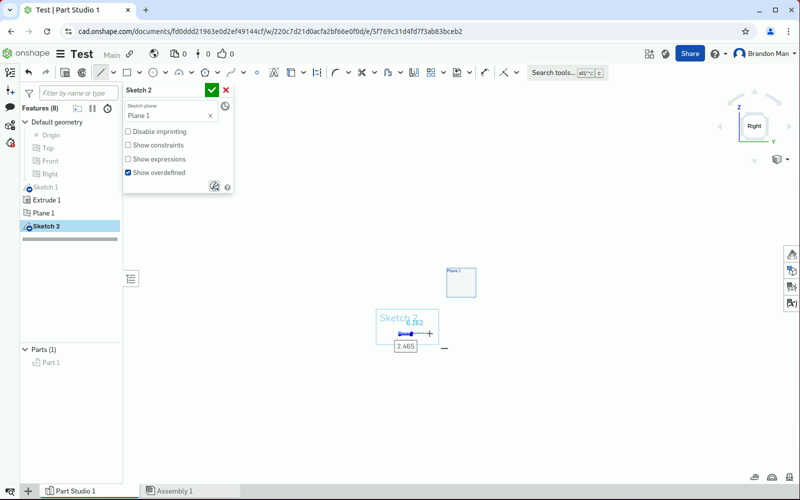
mouse_move(399, 334)
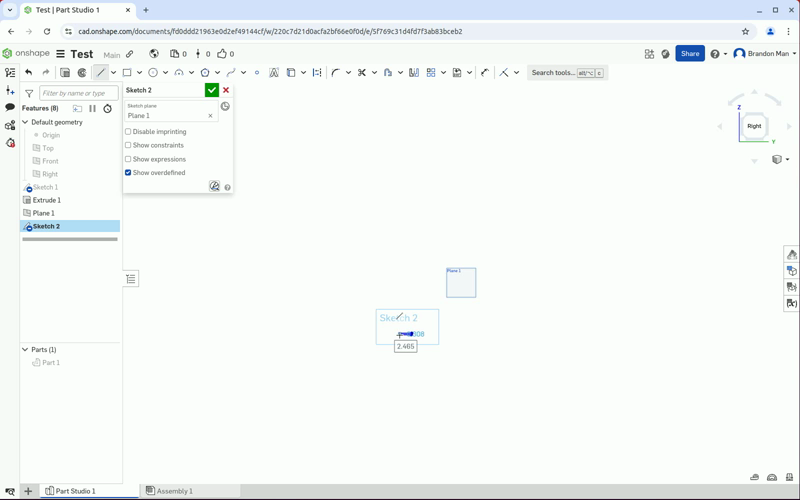
scroll(6)
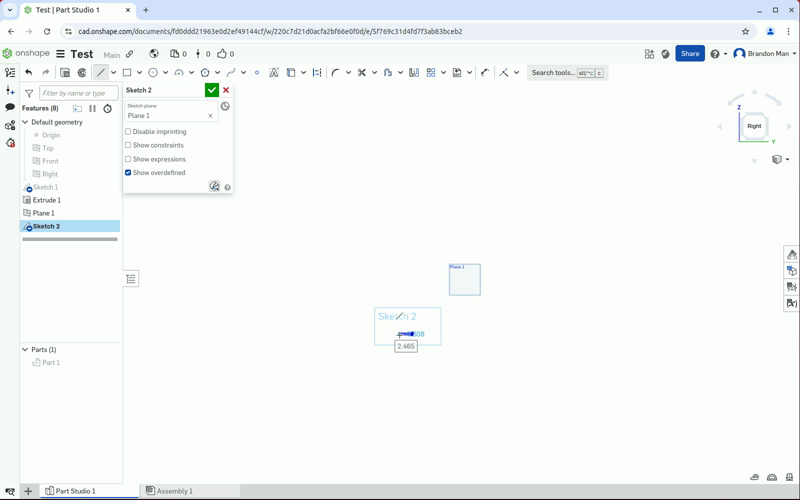
scroll(6)
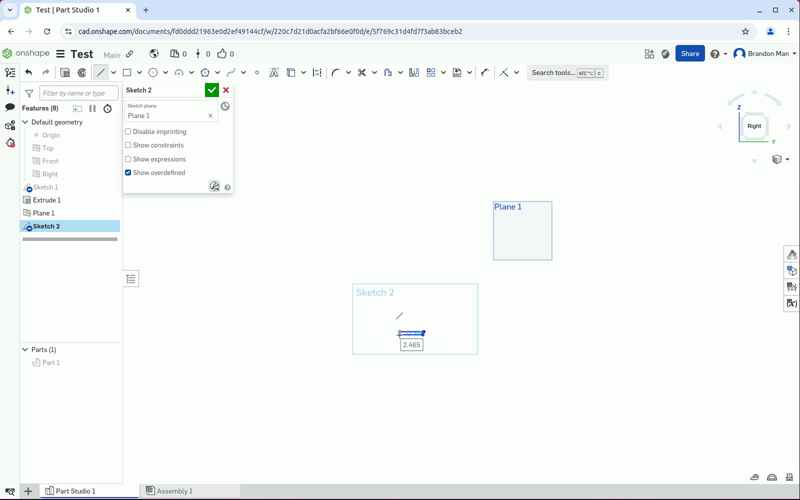
scroll(6)
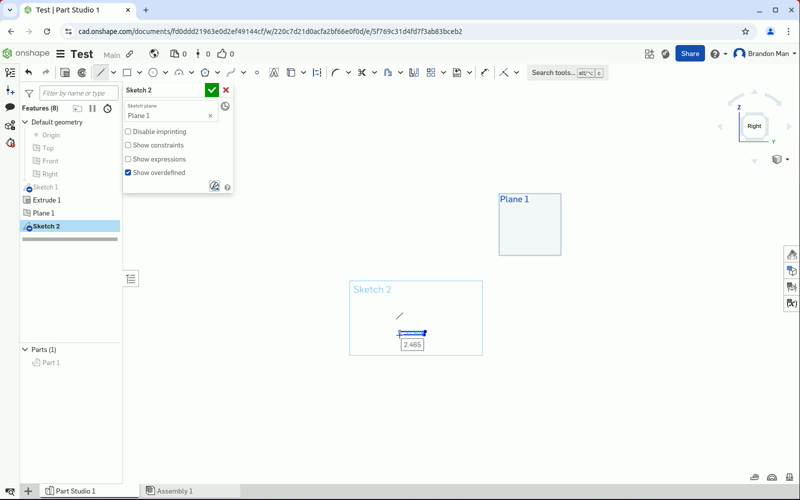
scroll(6)
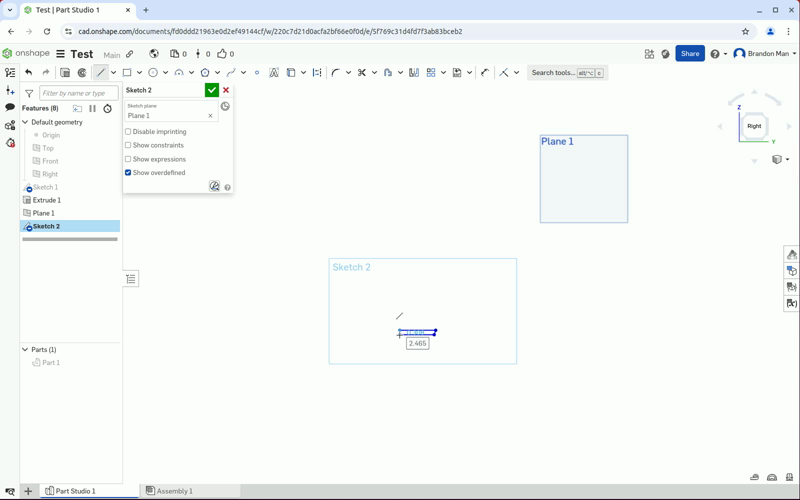
scroll(6)
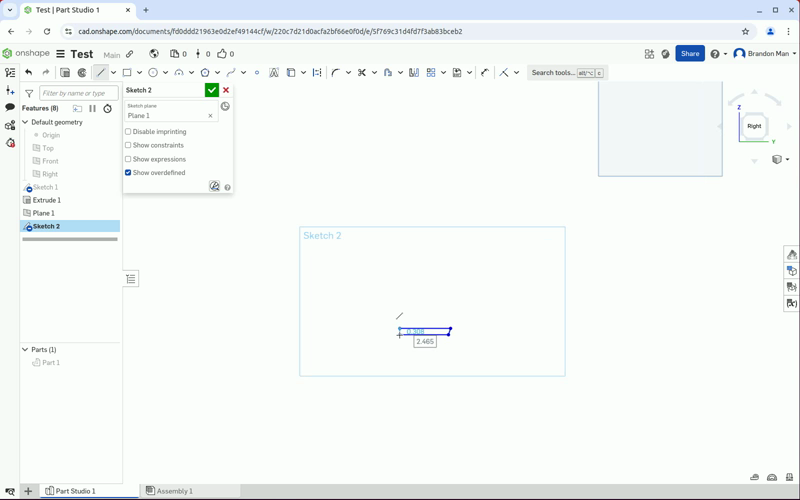
scroll(6)
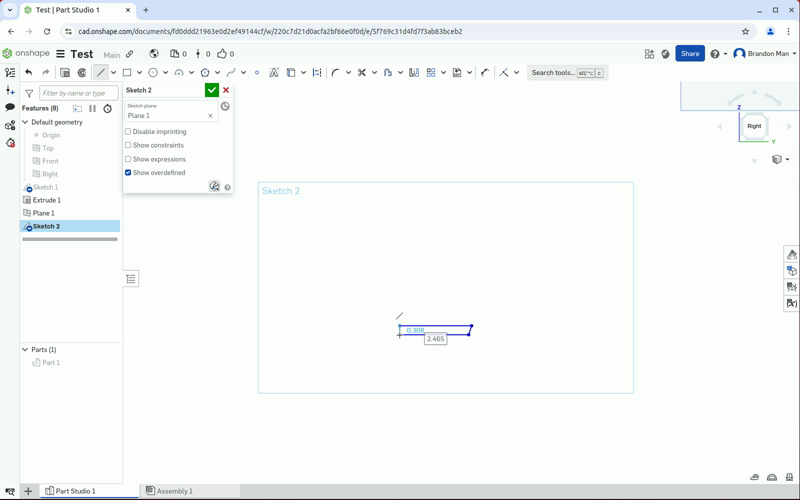
scroll(6)
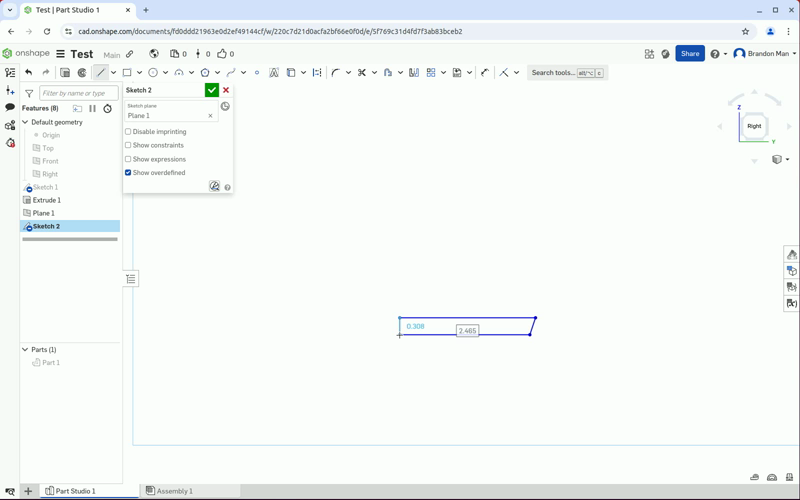
key_up(shift)
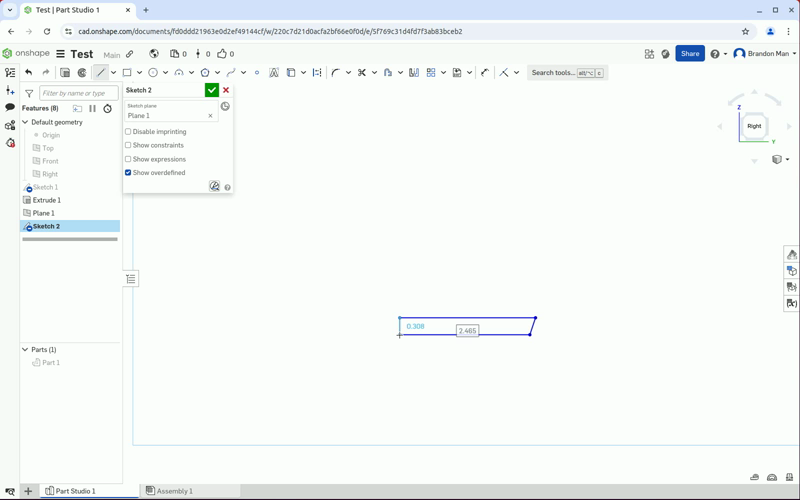
click(399, 334)
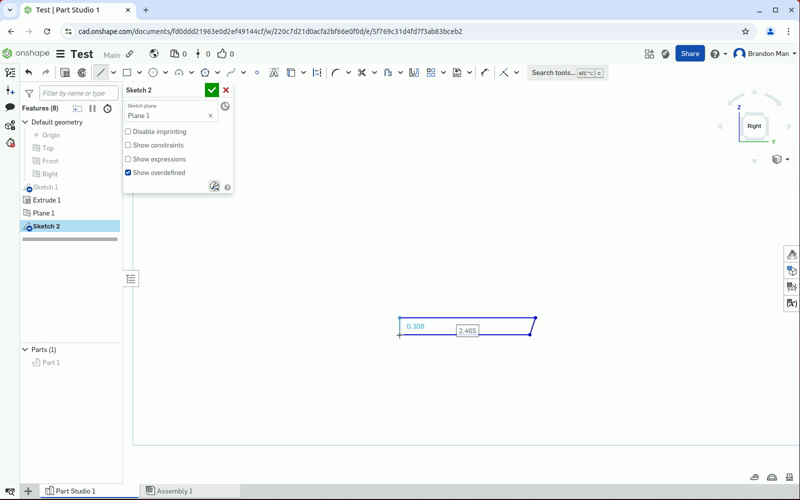
scroll(-6)
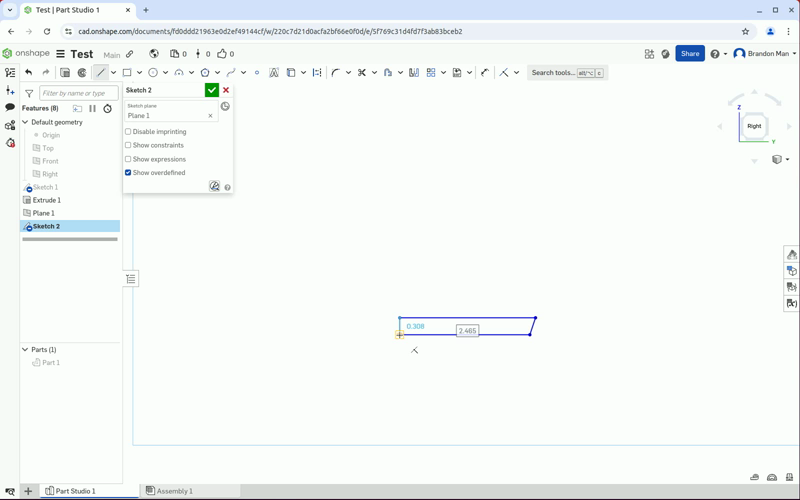
scroll(-6)
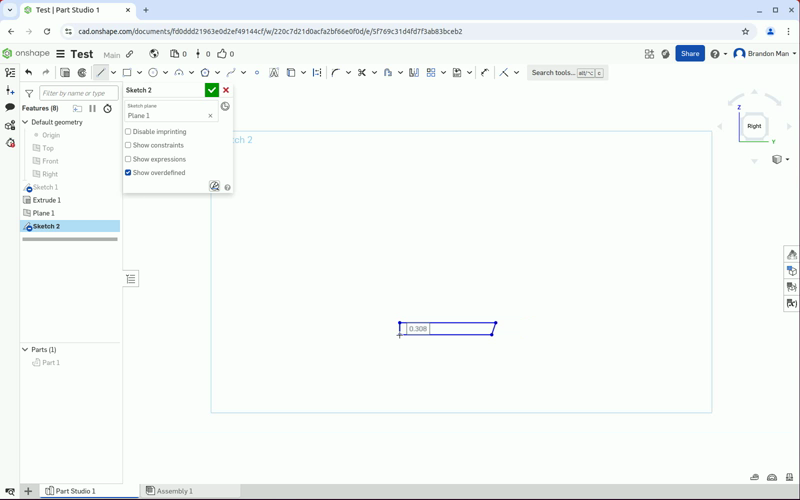
scroll(-6)
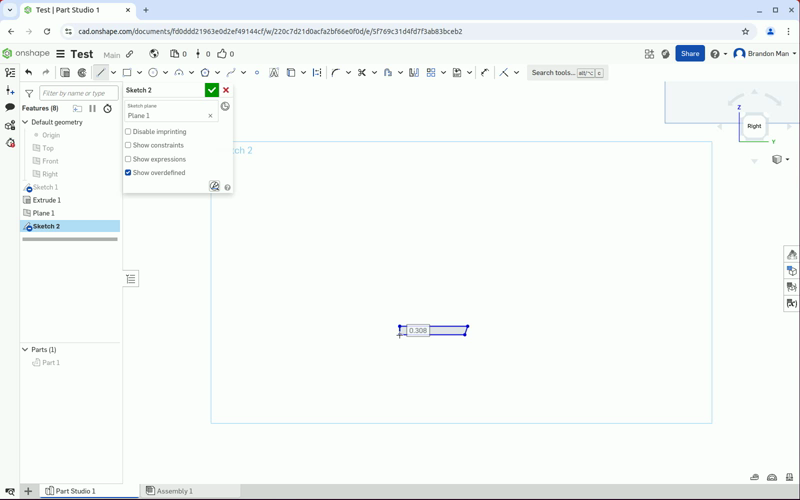
scroll(-6)
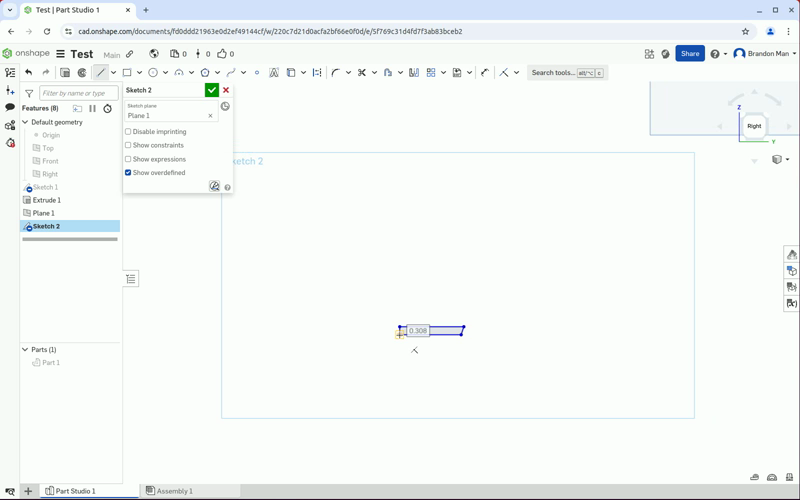
scroll(-6)
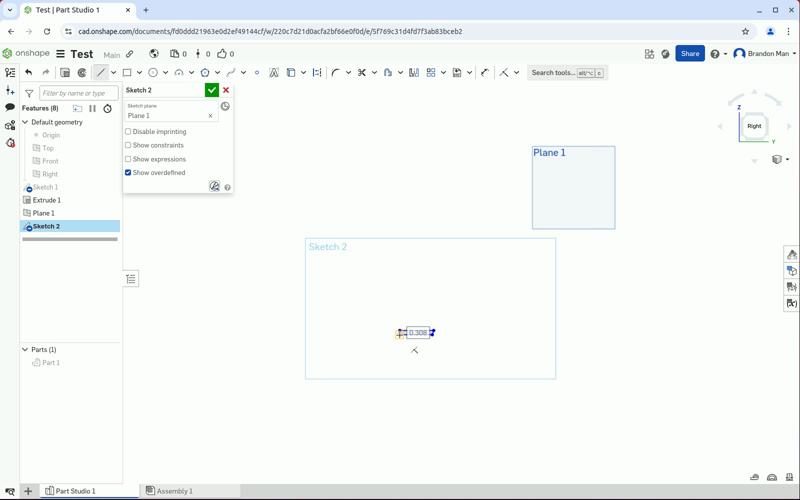
scroll(-6)
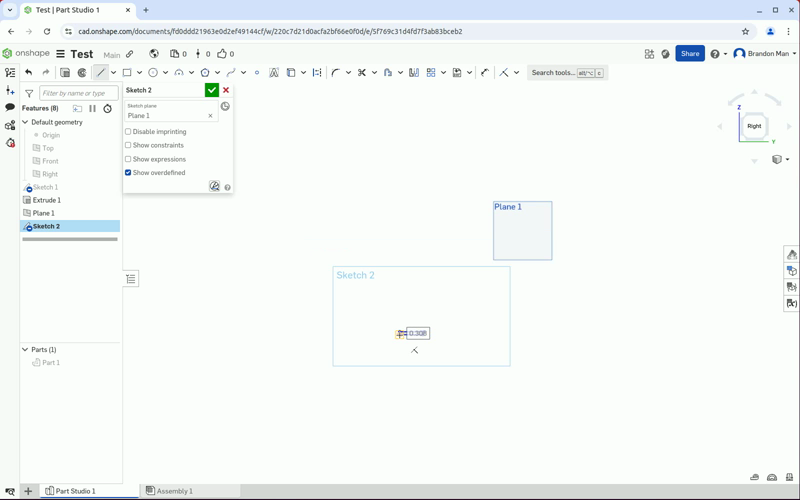
scroll(-6)
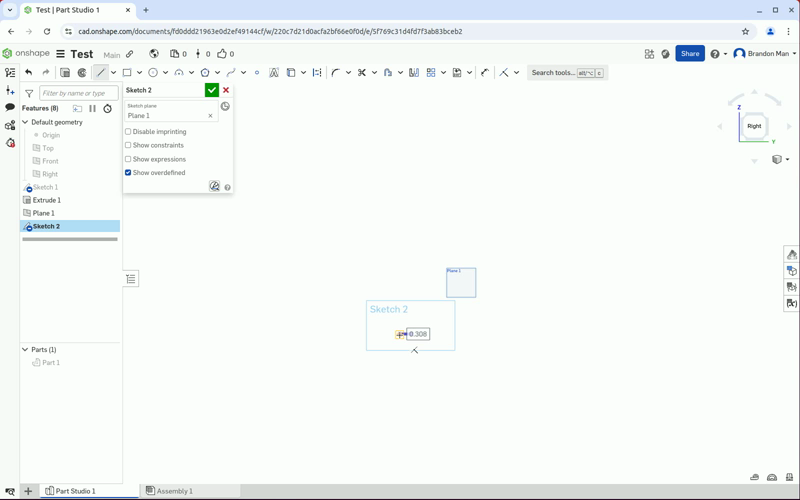
key(esc)
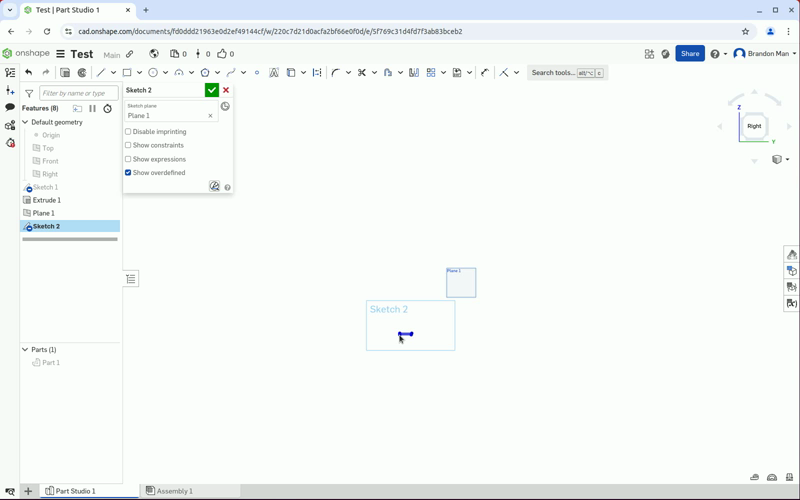
mouse_move(406, 334)
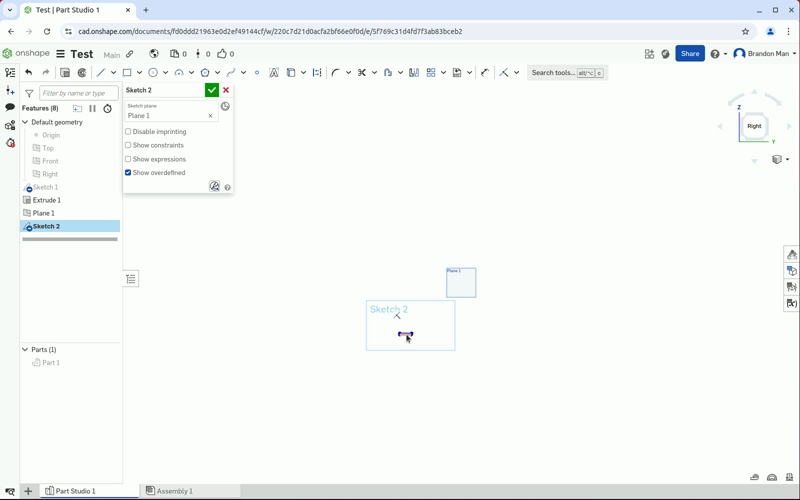
scroll(6)
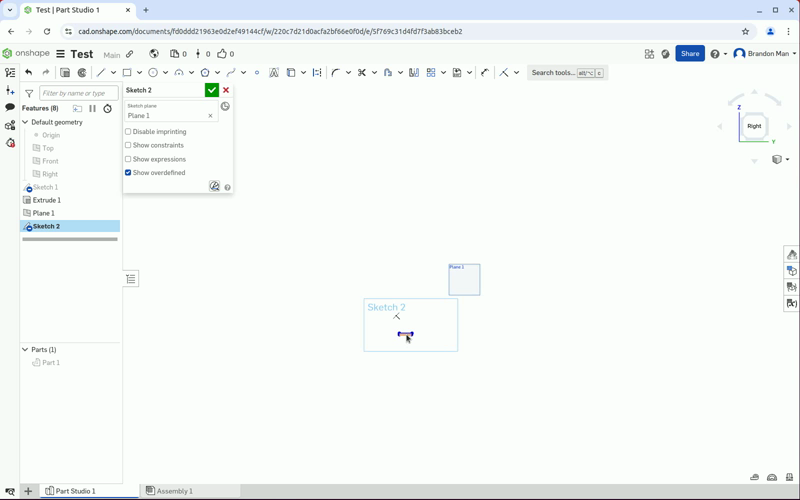
scroll(6)
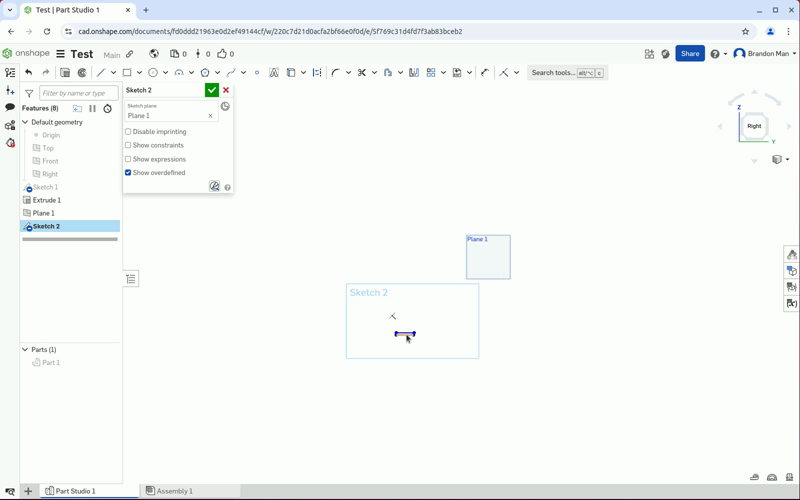
scroll(6)
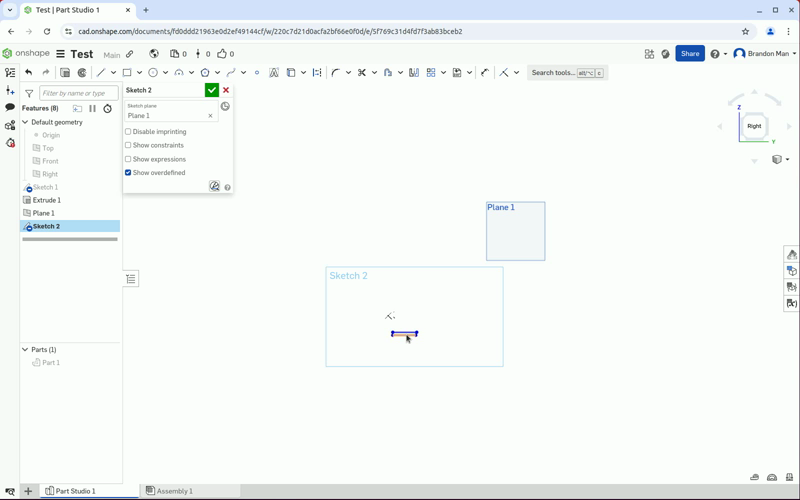
scroll(6)
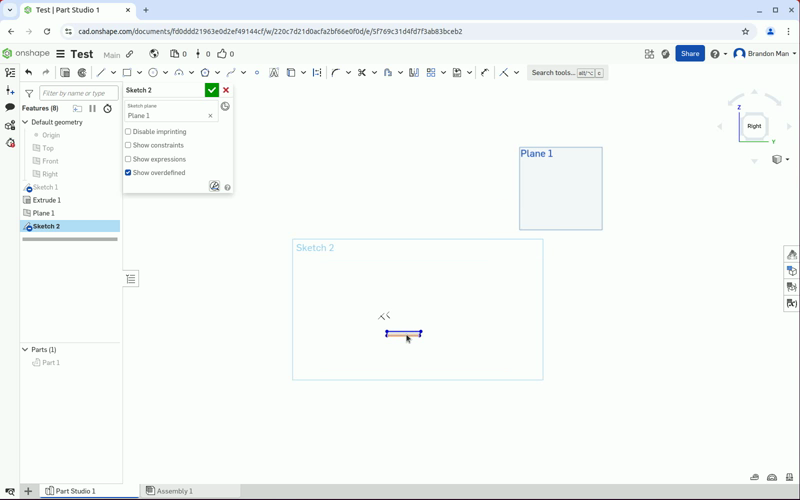
scroll(6)
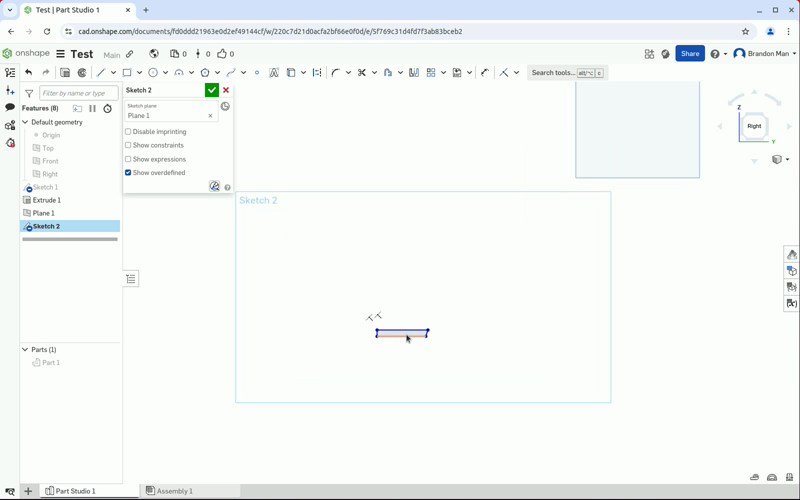
scroll(6)
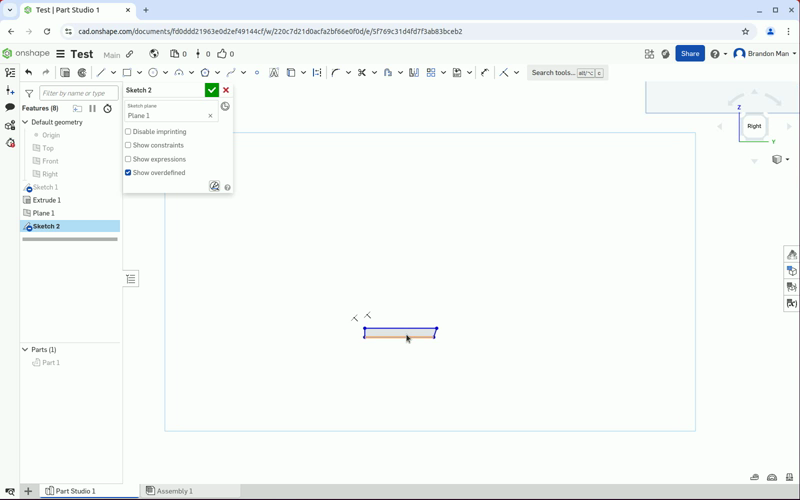
scroll(6)
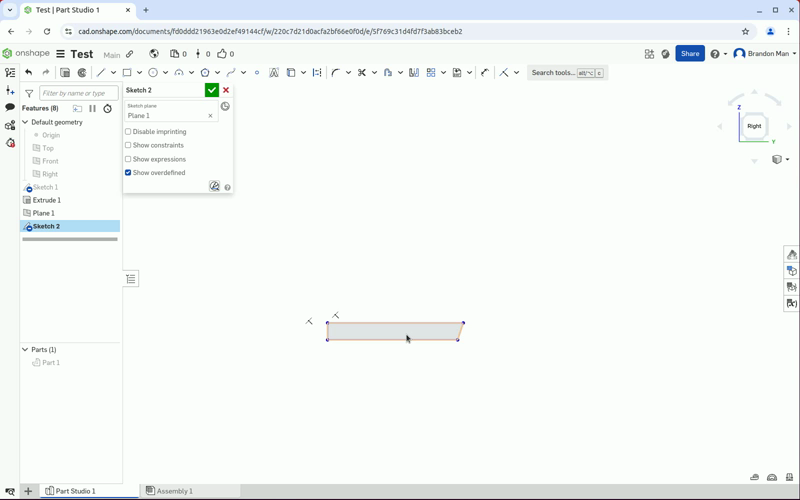
click(406, 334)
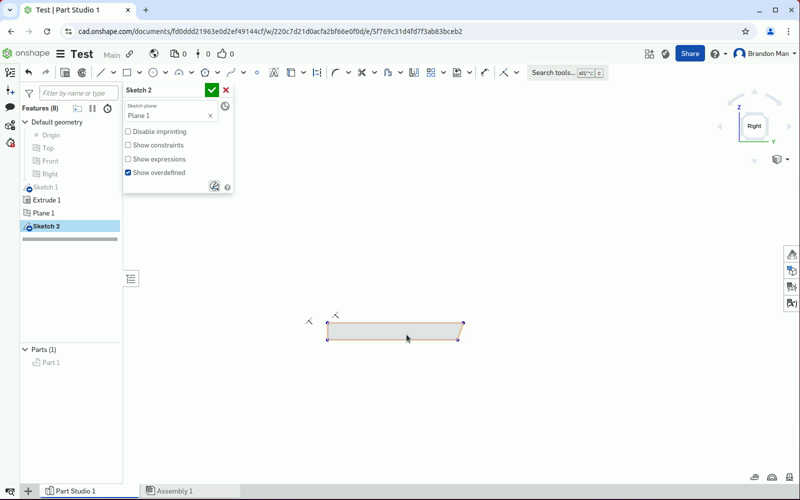
scroll(-6)
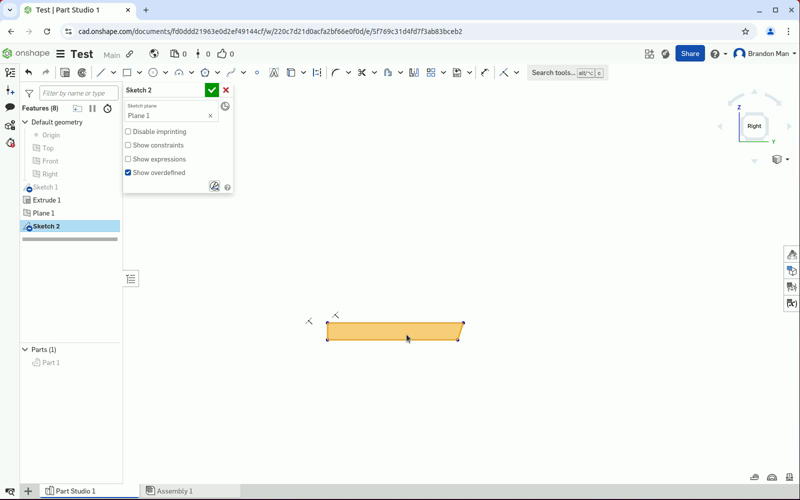
scroll(-6)
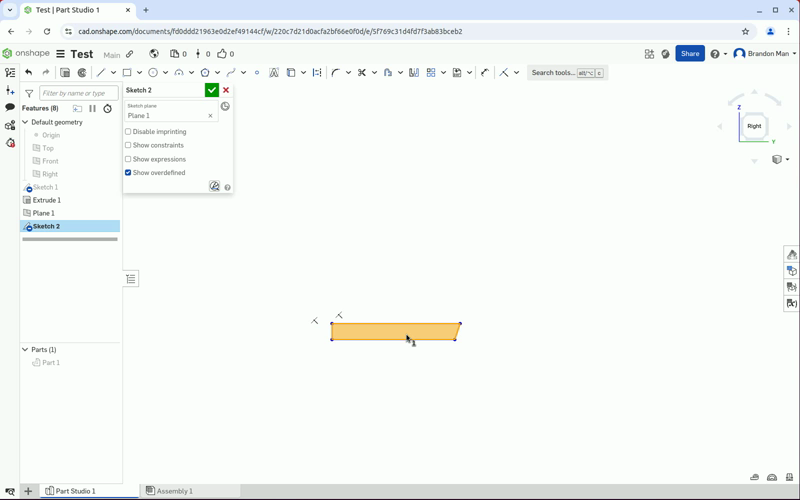
scroll(-6)
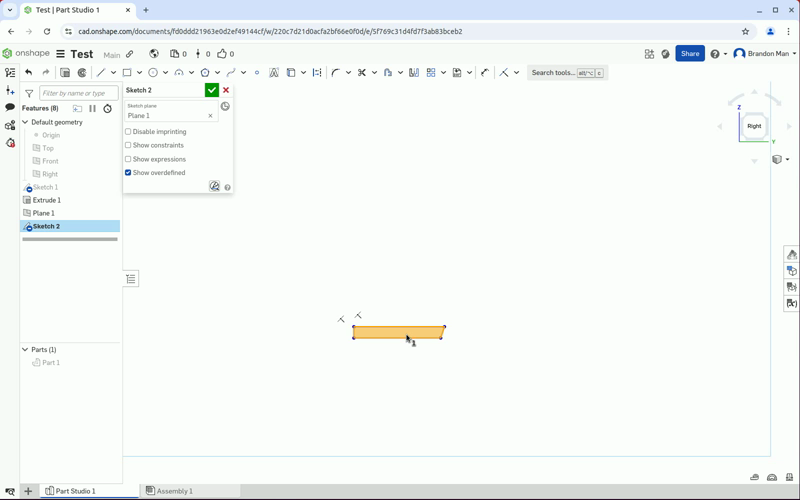
scroll(-6)
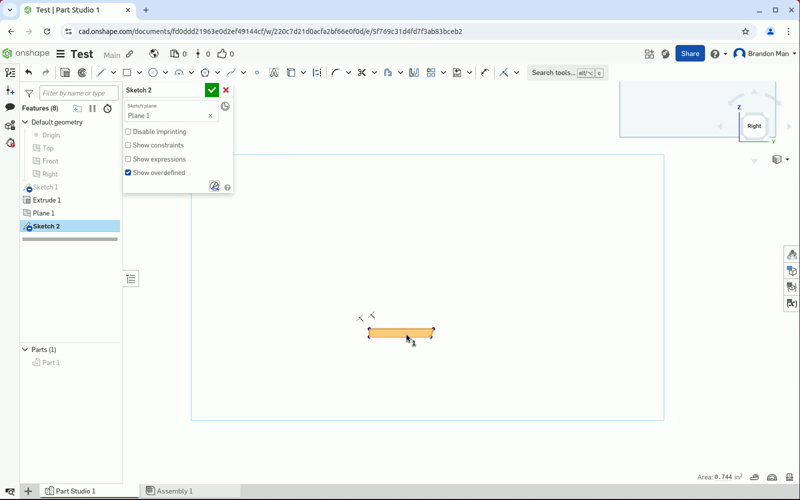
scroll(-6)
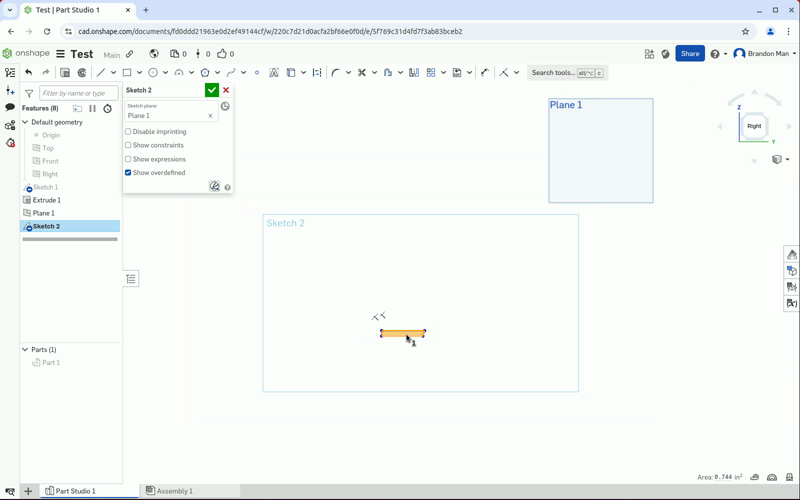
scroll(-6)
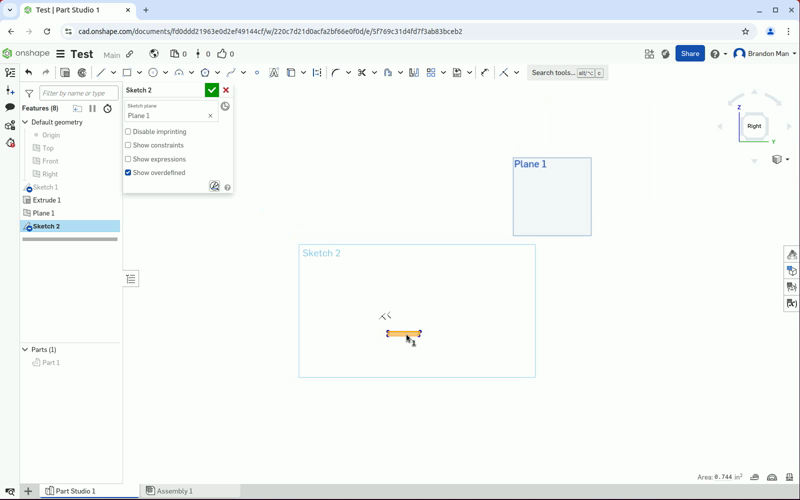
scroll(-6)
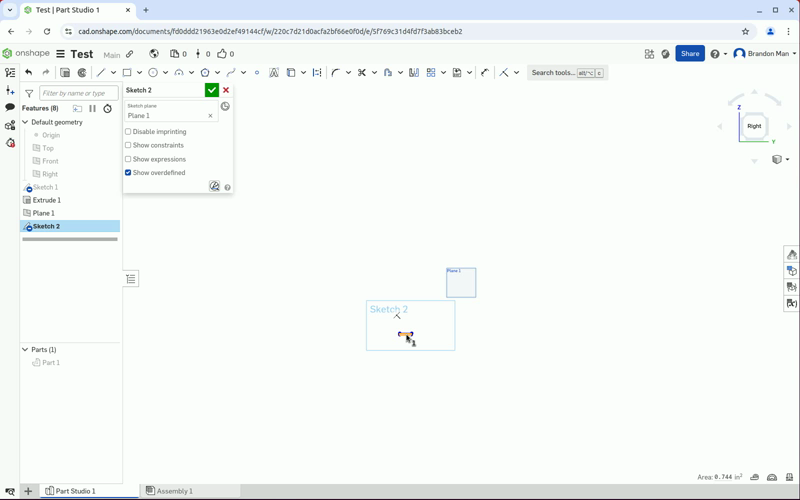
mouse_move(73, 352)
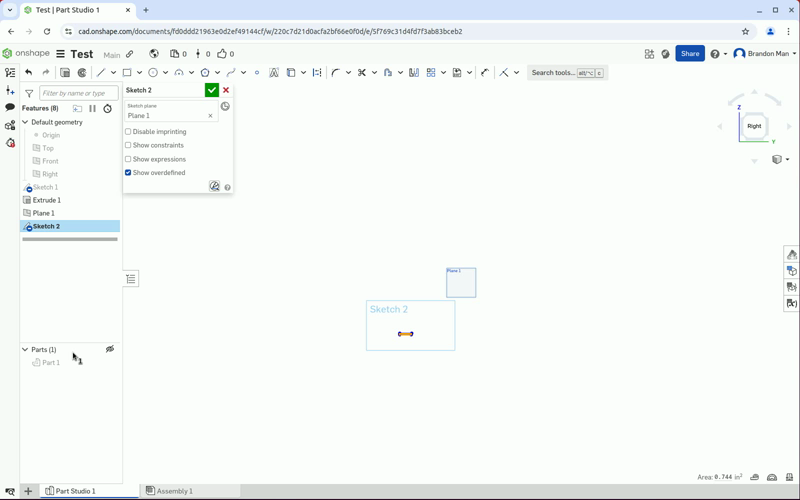
key(shift+y)
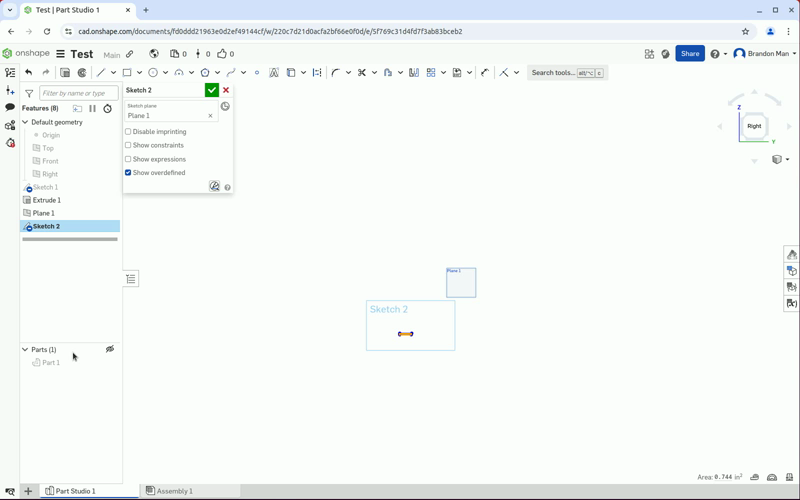
key(shift+e)
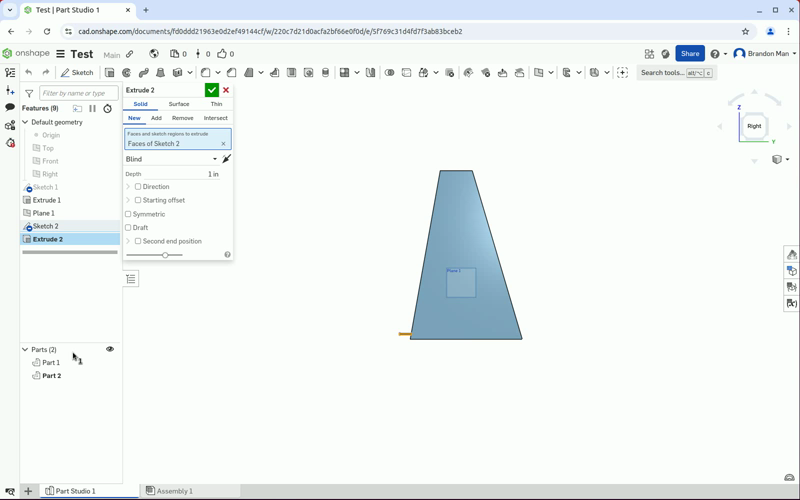
mouse_move(143, 106)
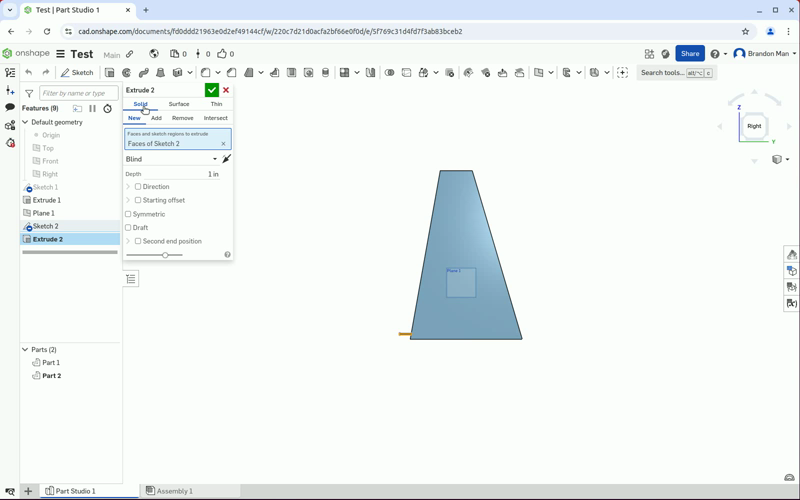
click(143, 106)
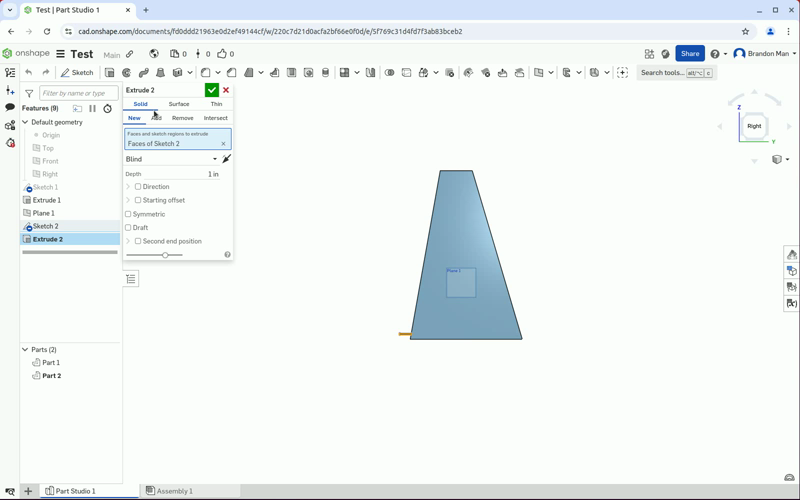
mouse_move(186, 120)
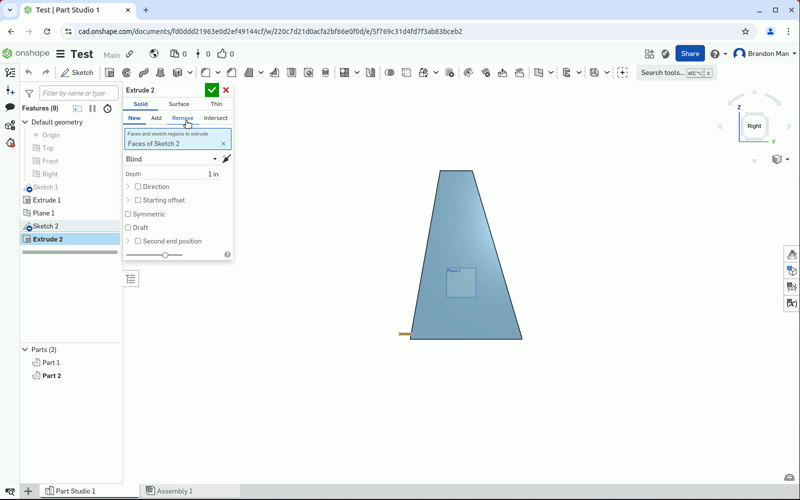
click(186, 120)
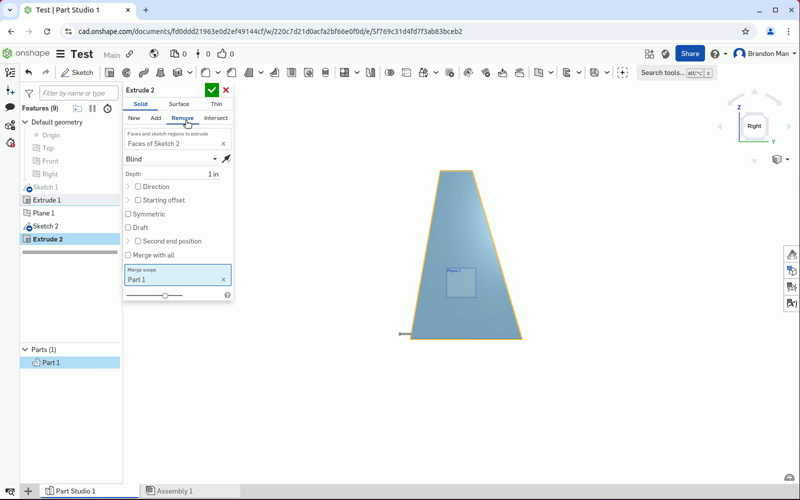
key(tab, 4)
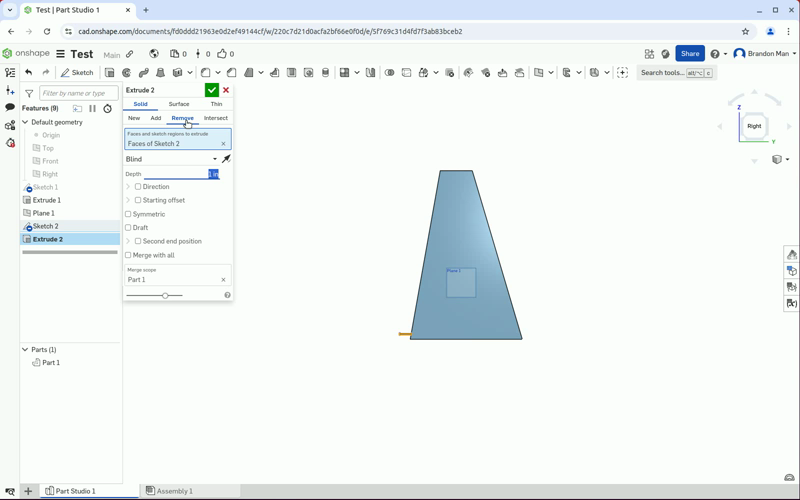
text(0.963)
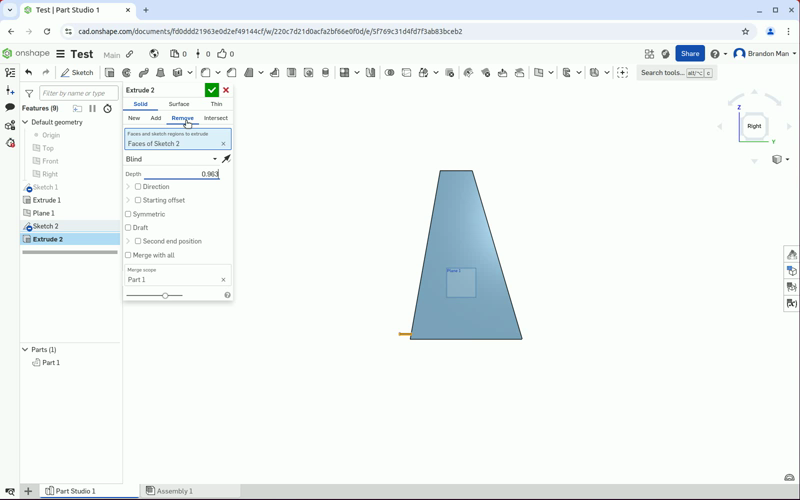
key(tab, 6)
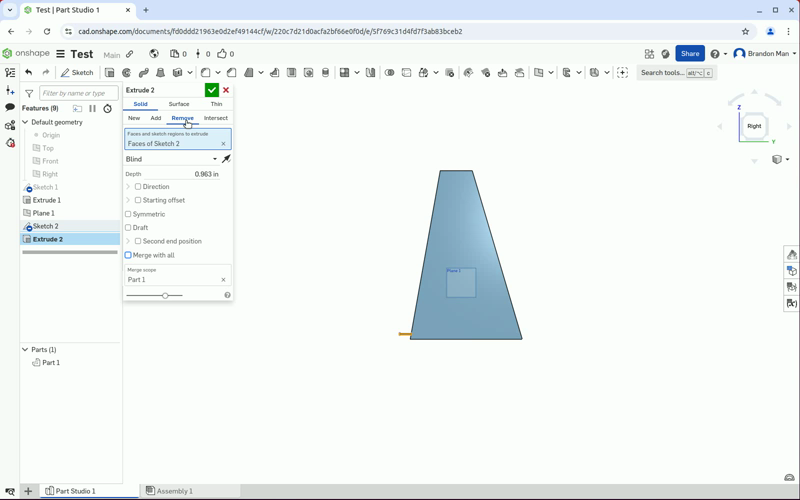
key(space)
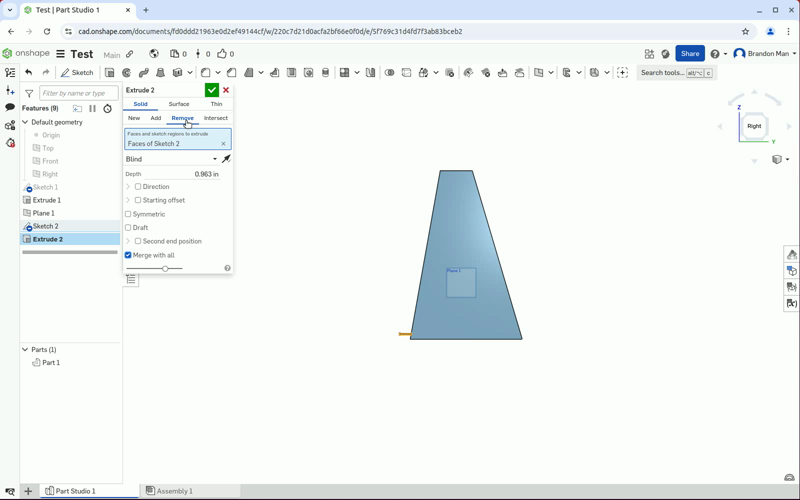
key(enter)
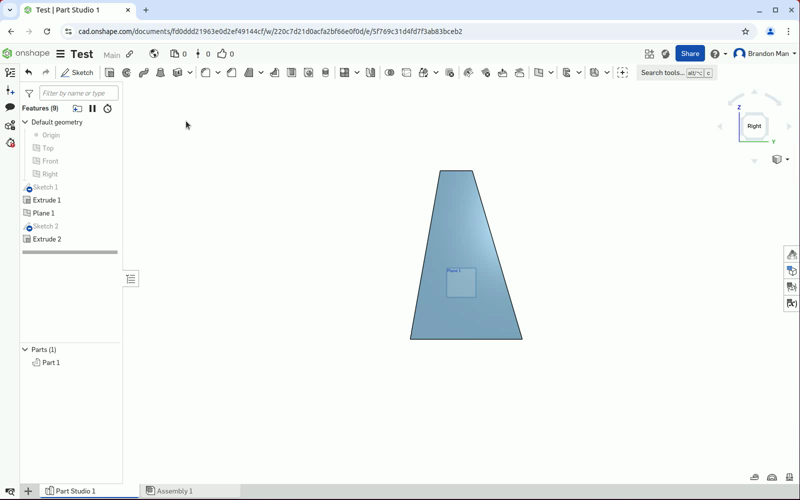
key(shift+h)
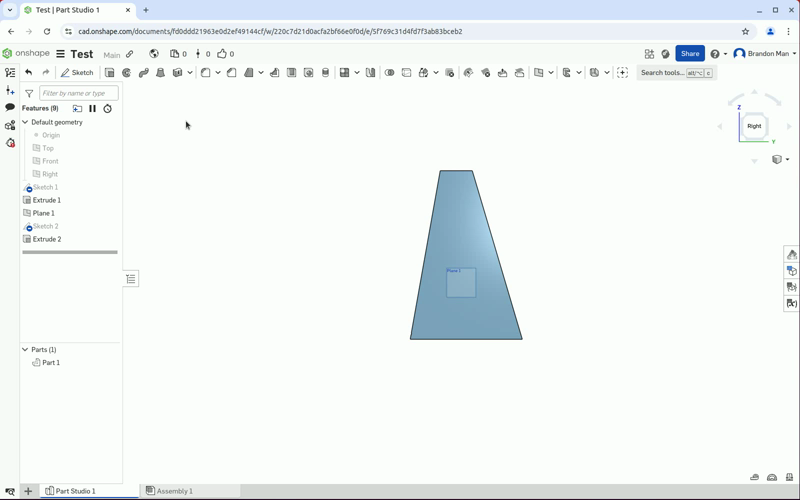
key(shift+h)
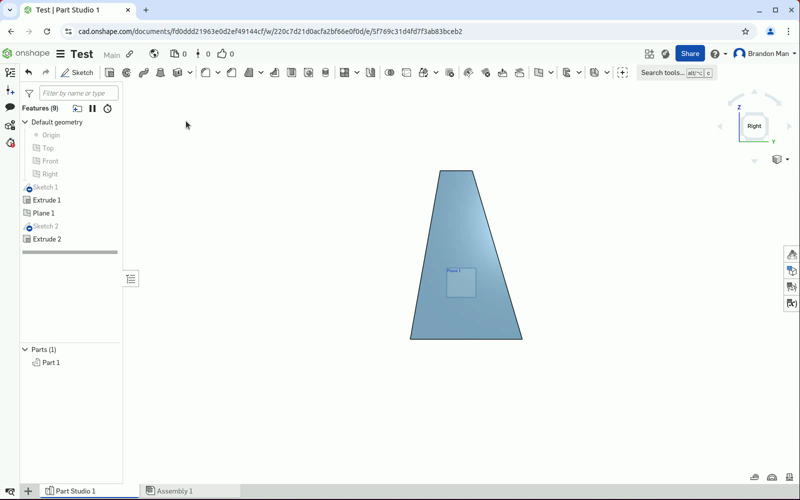
mouse_move(73, 189)
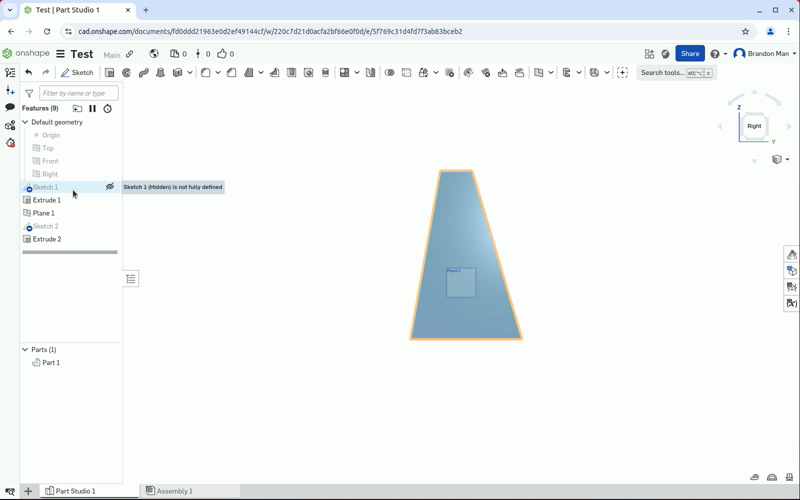
click(73, 189)
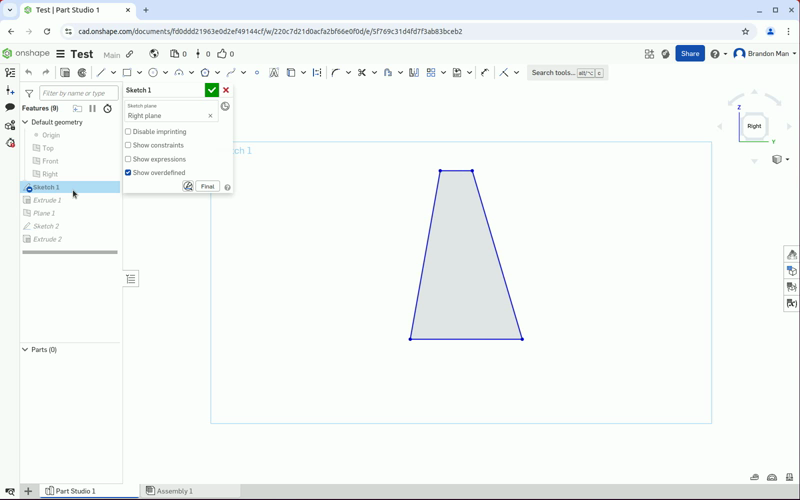
mouse_move(229, 92)
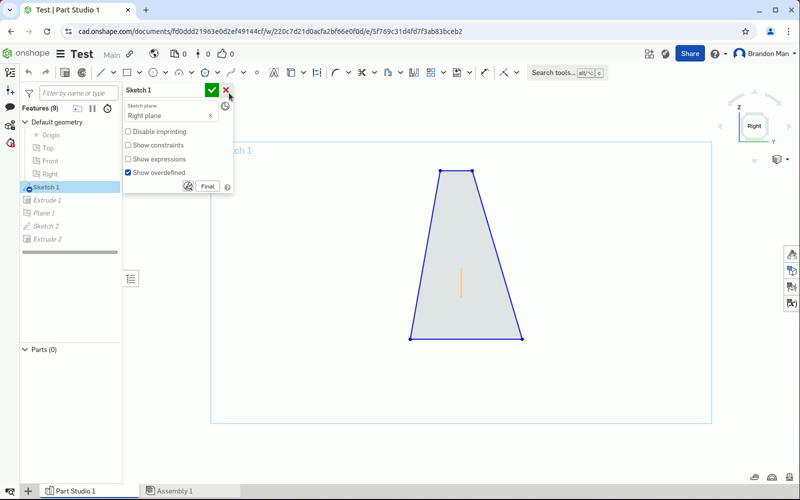
click(229, 92)
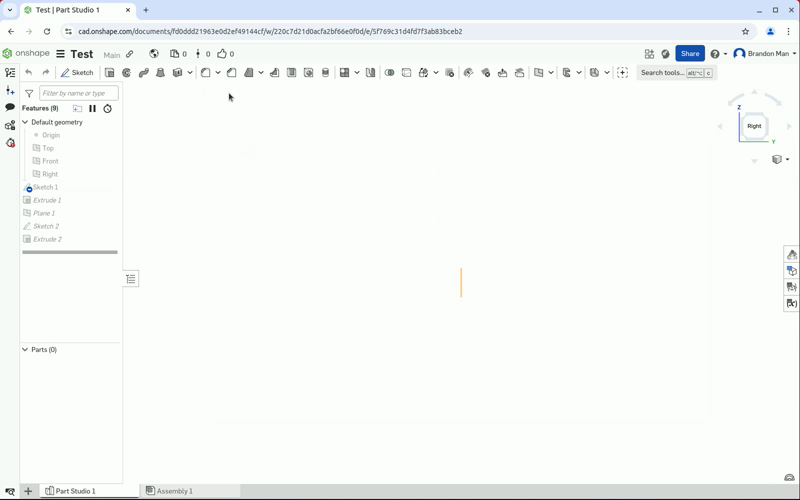
key(shift+s)
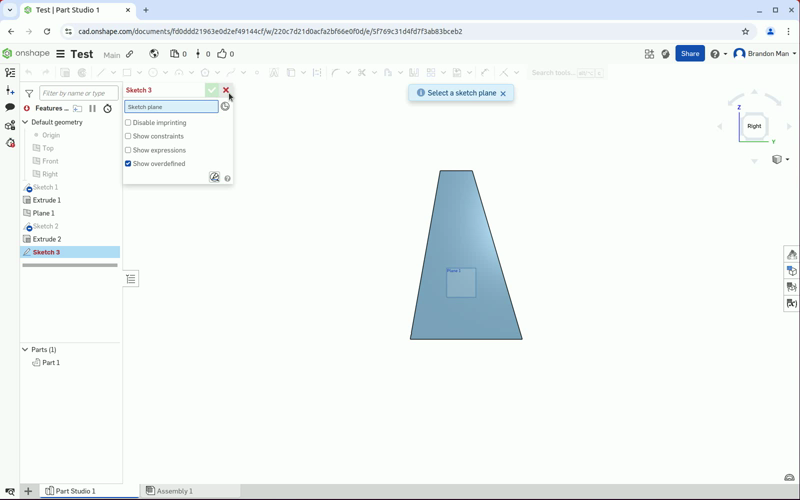
mouse_move(73, 215)
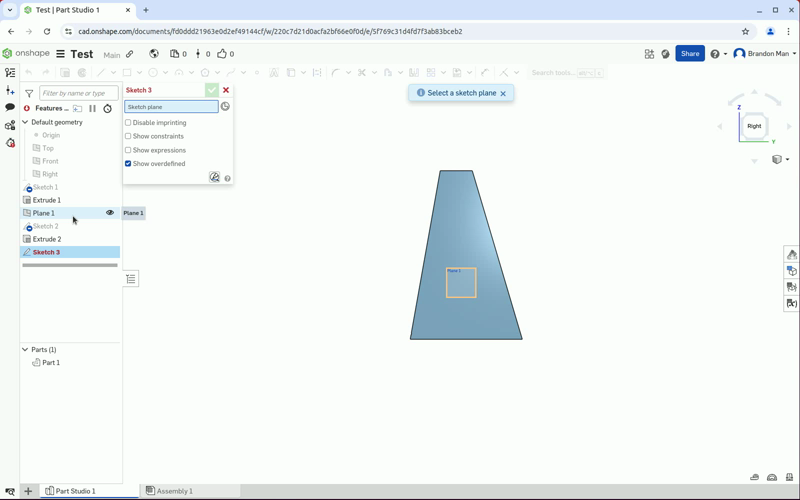
click(73, 215)
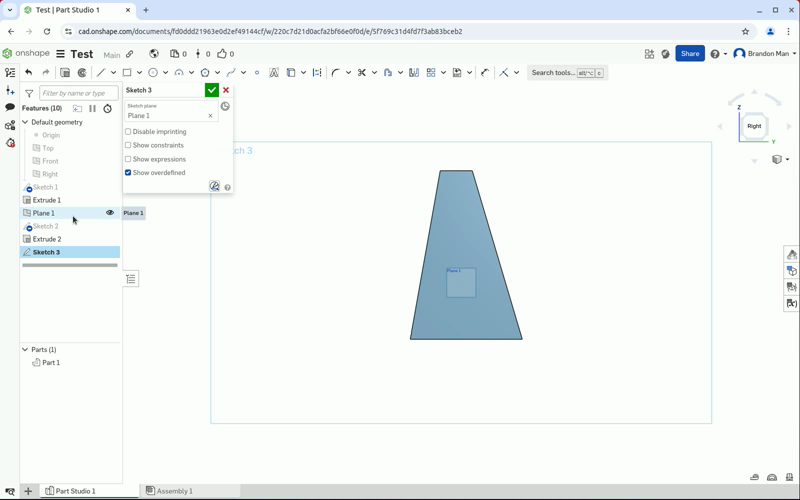
mouse_move(73, 352)
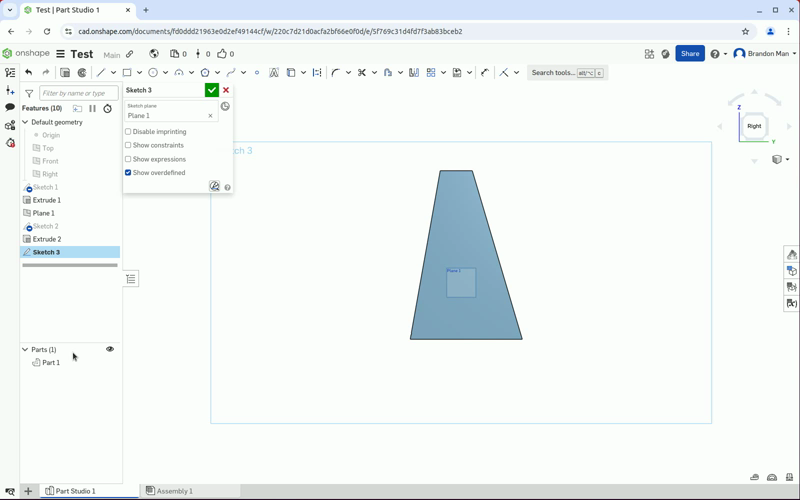
key(y)
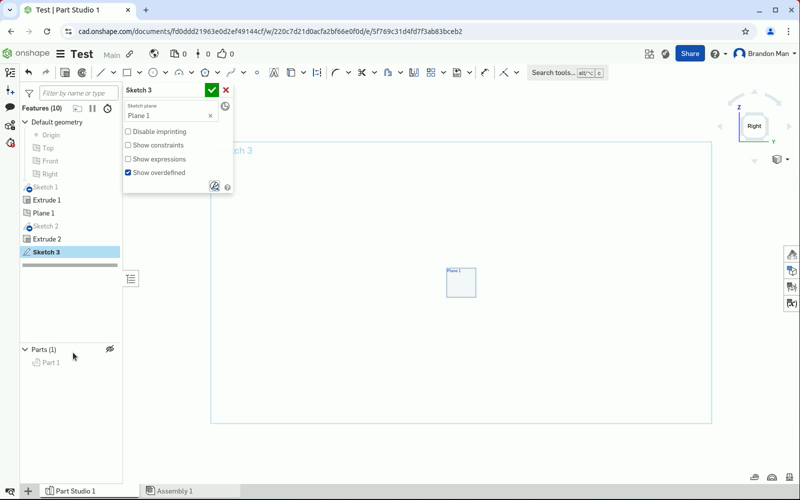
key(l)
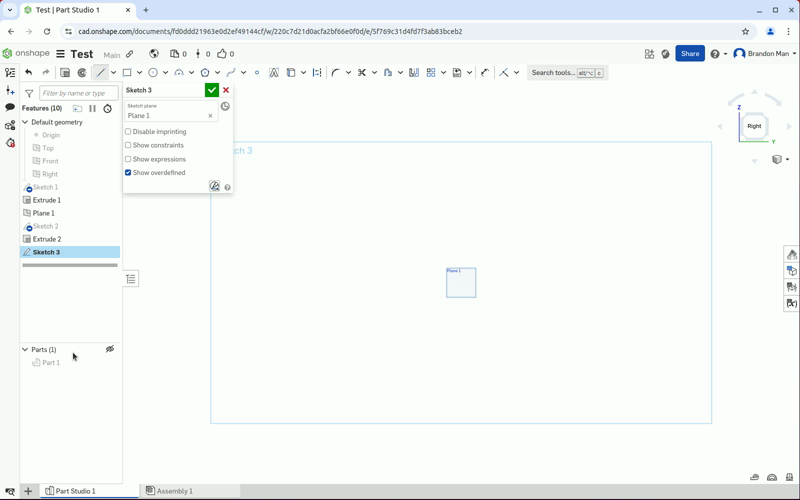
key_down(shift)
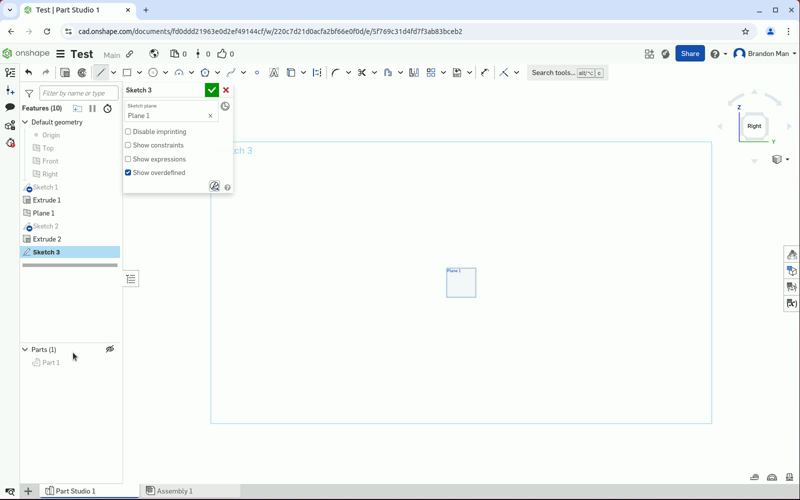
mouse_move(410, 334)
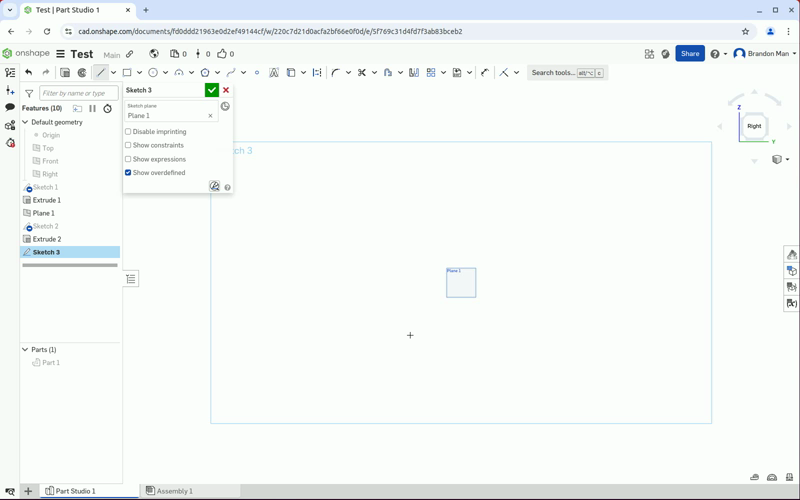
click(410, 334)
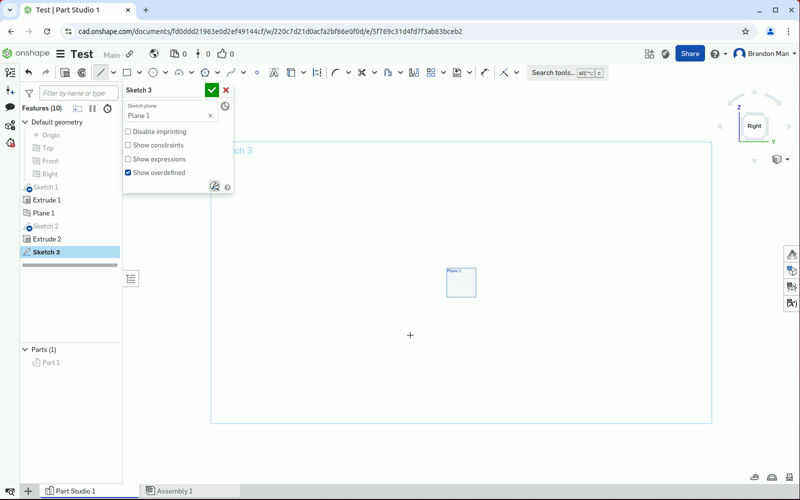
key_up(shift)
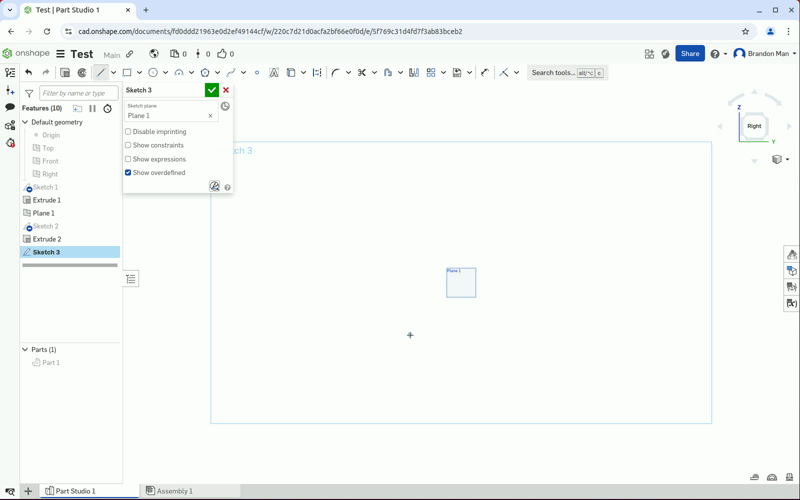
key_down(shift)
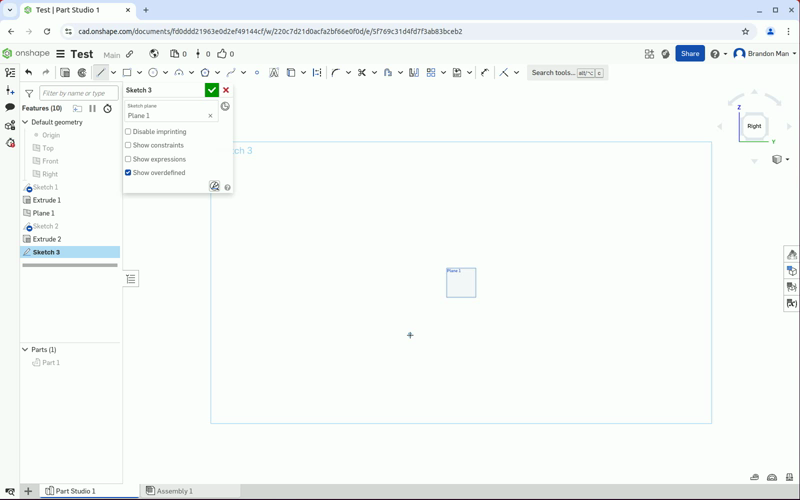
mouse_move(481, 334)
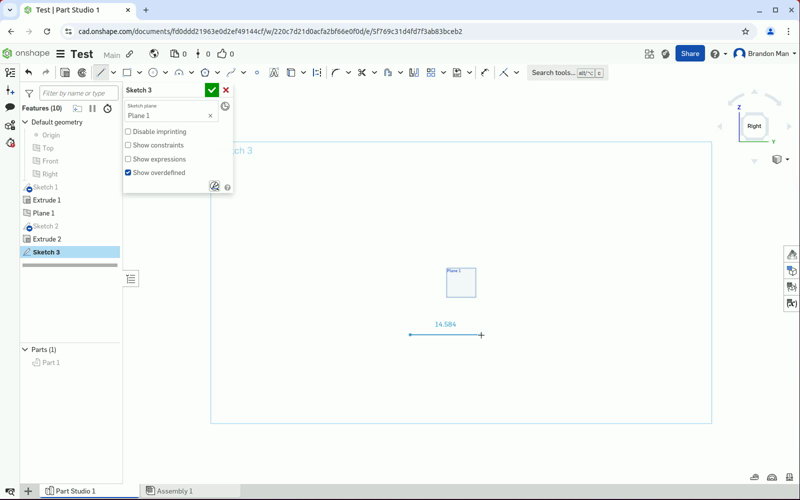
click(481, 334)
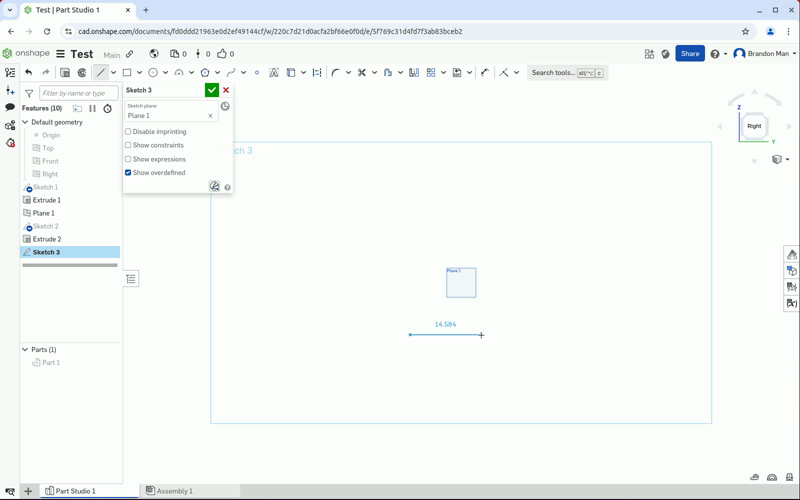
key_up(shift)
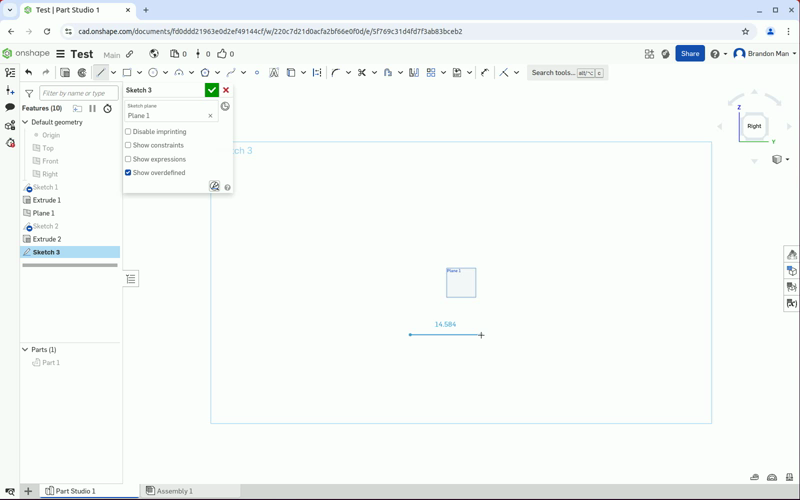
key_down(shift)
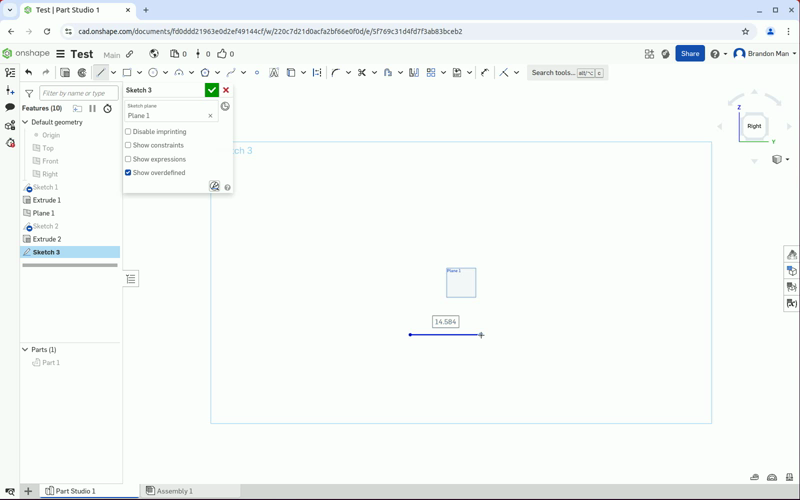
mouse_move(511, 334)
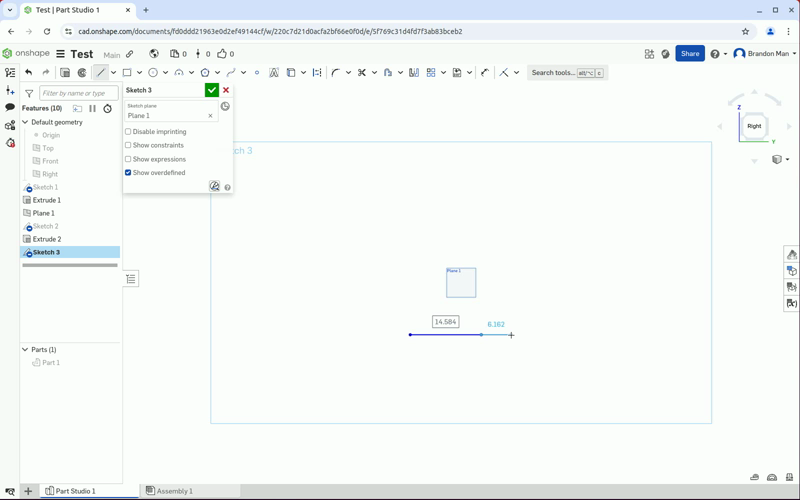
mouse_move(481, 333)
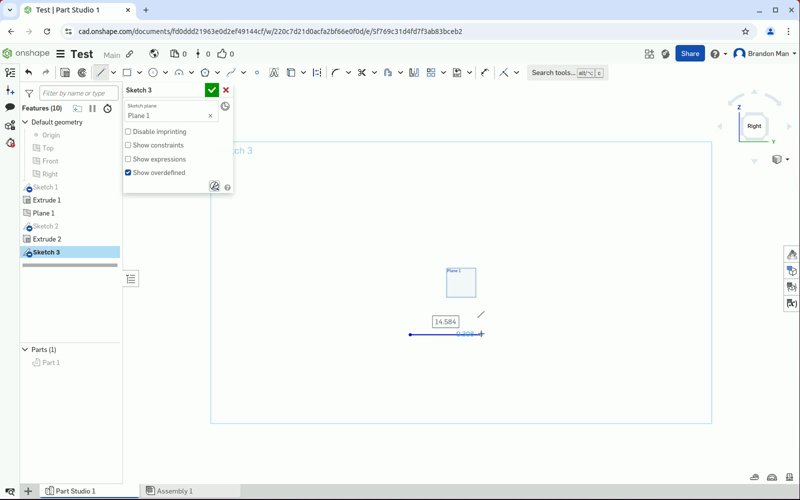
scroll(6)
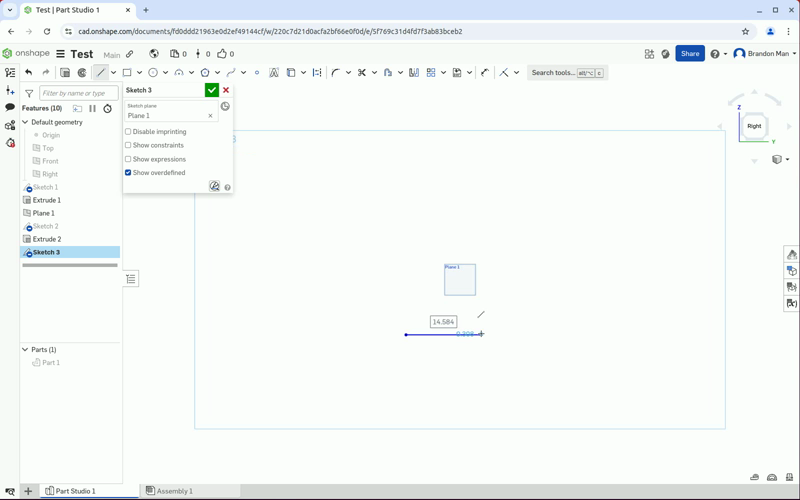
scroll(6)
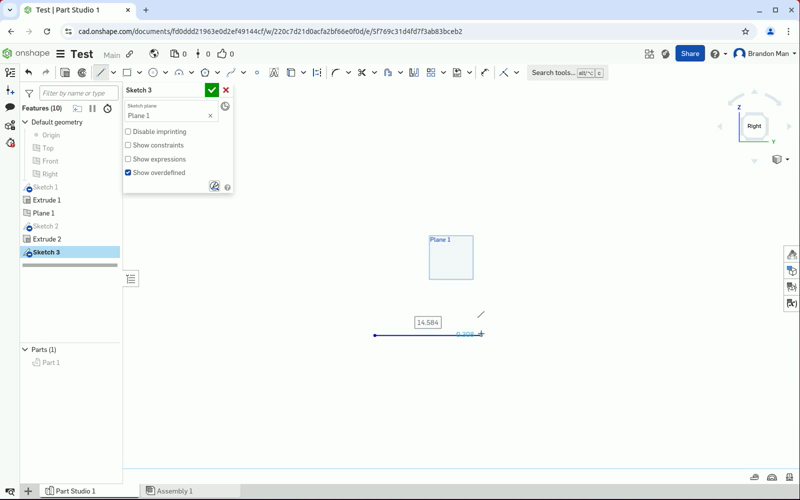
scroll(6)
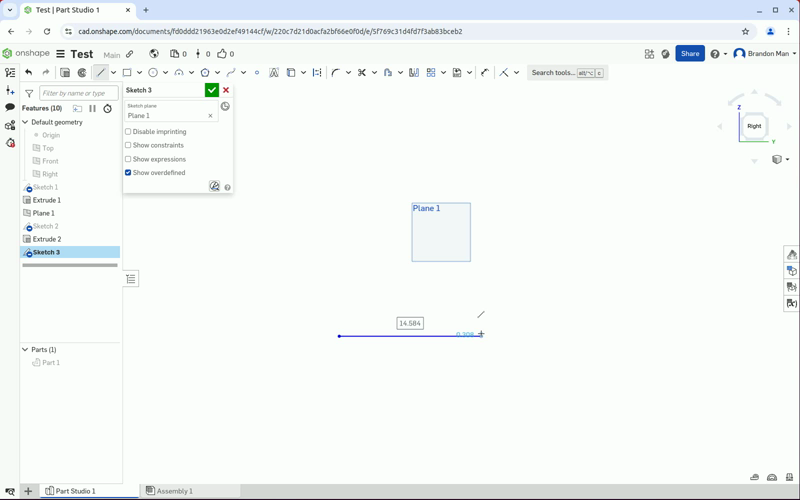
scroll(6)
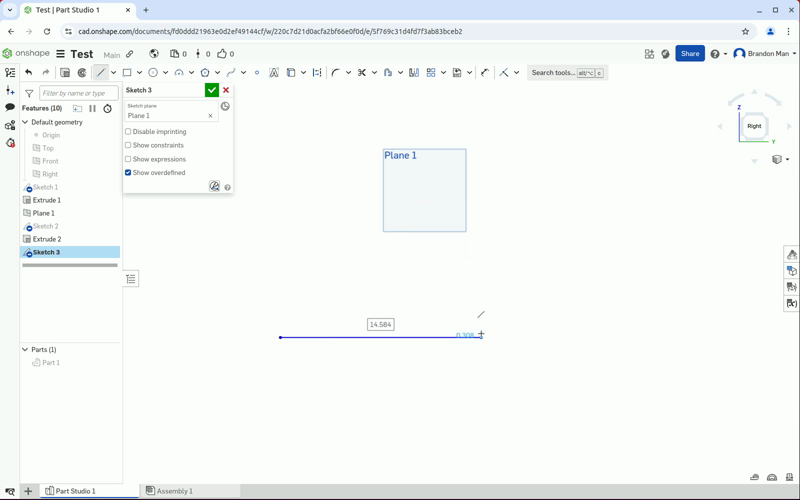
scroll(6)
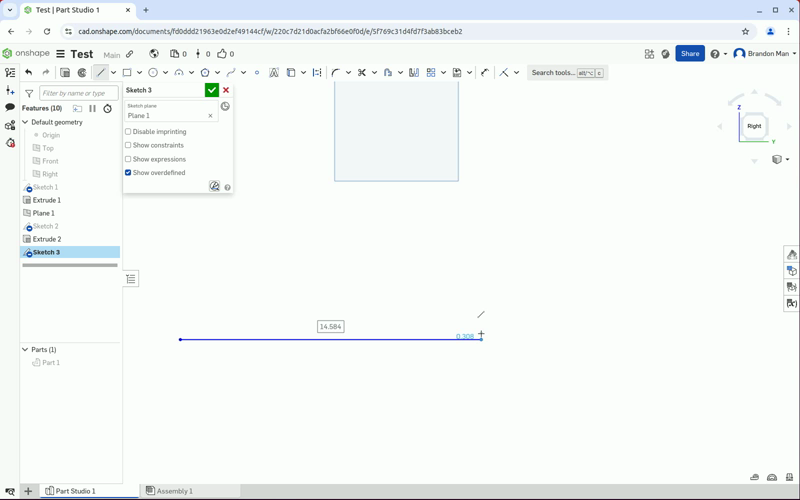
scroll(6)
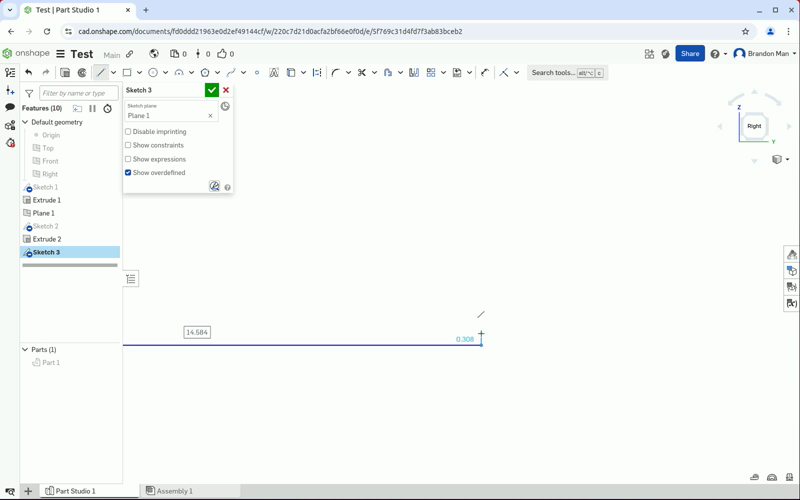
scroll(6)
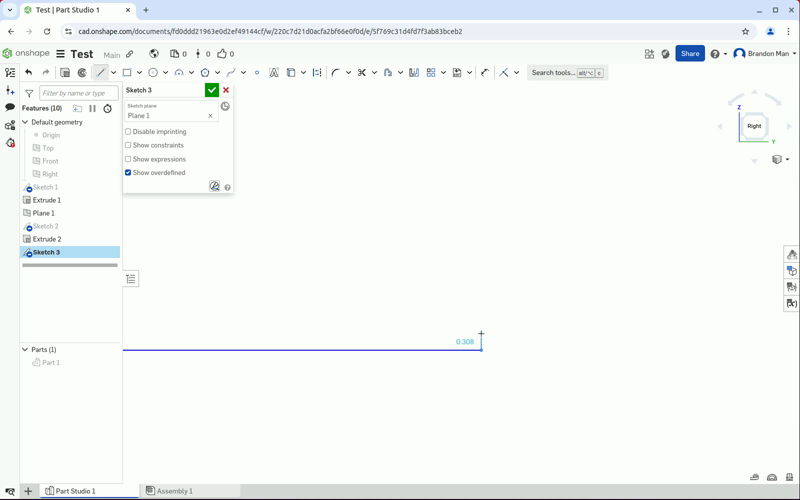
click(481, 333)
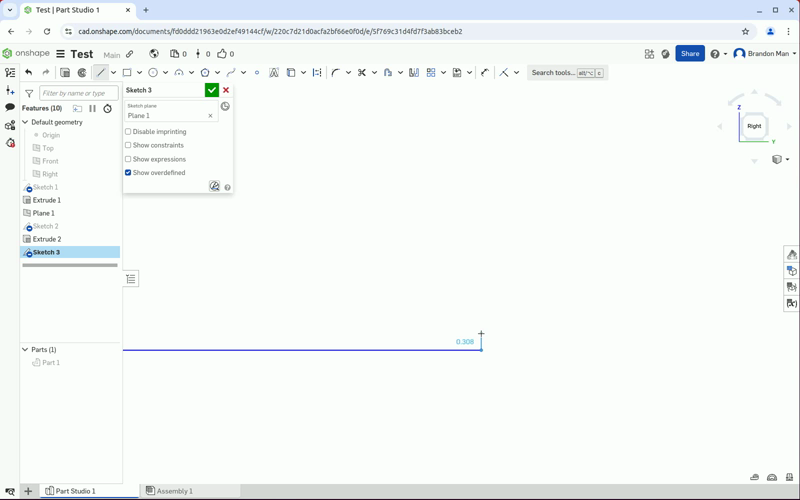
scroll(-6)
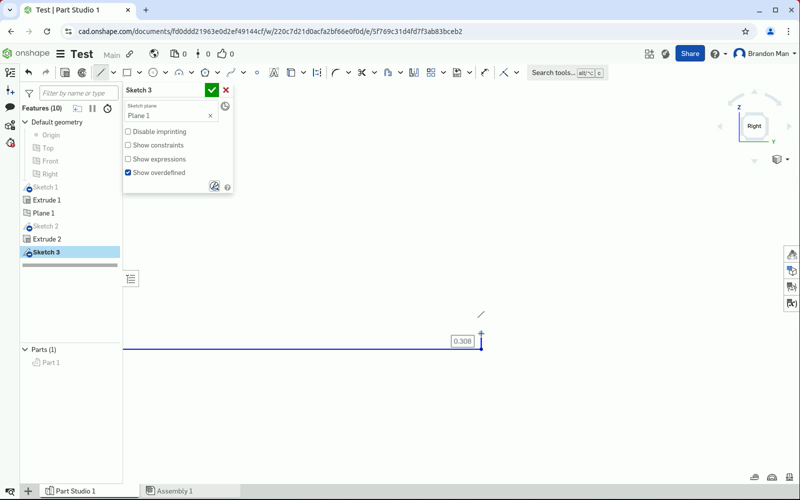
scroll(-6)
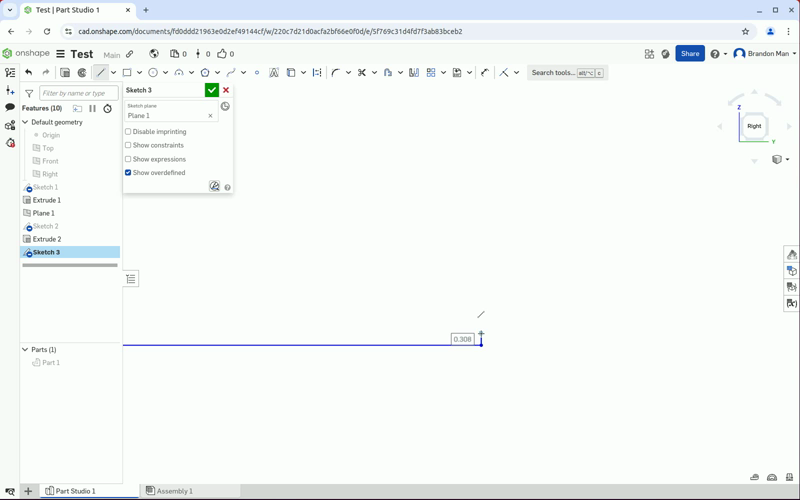
scroll(-6)
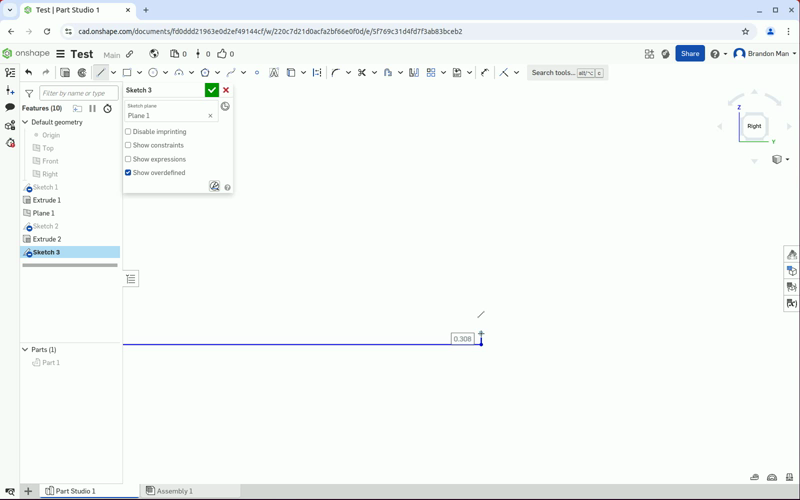
scroll(-6)
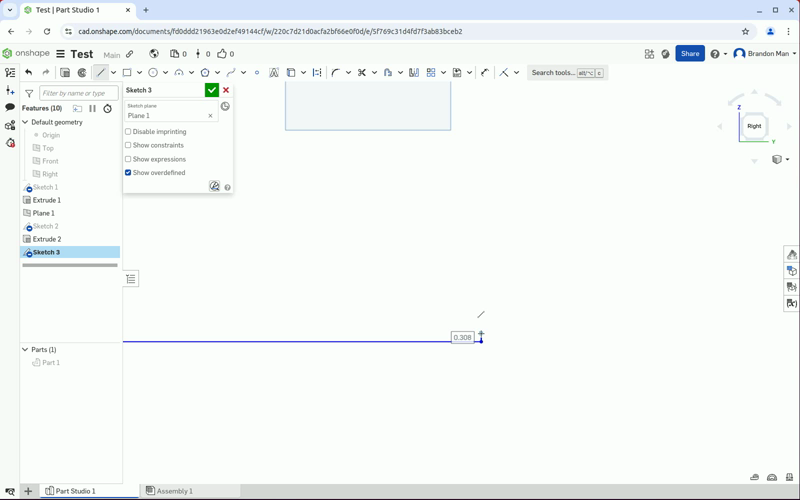
scroll(-6)
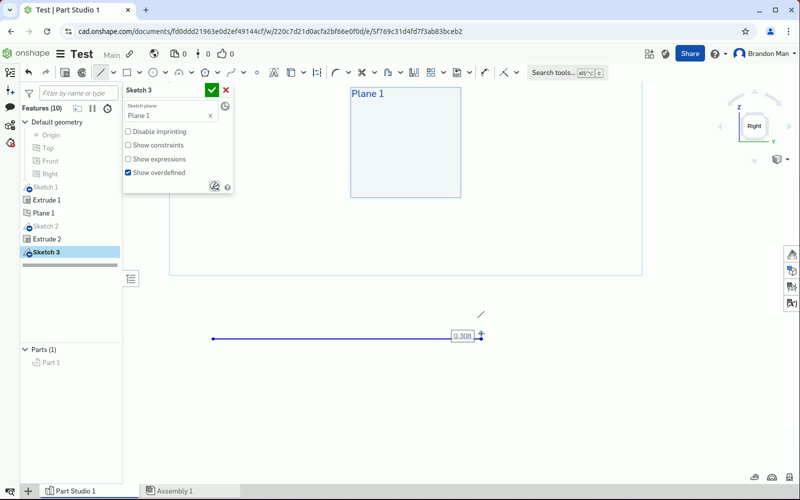
scroll(-6)
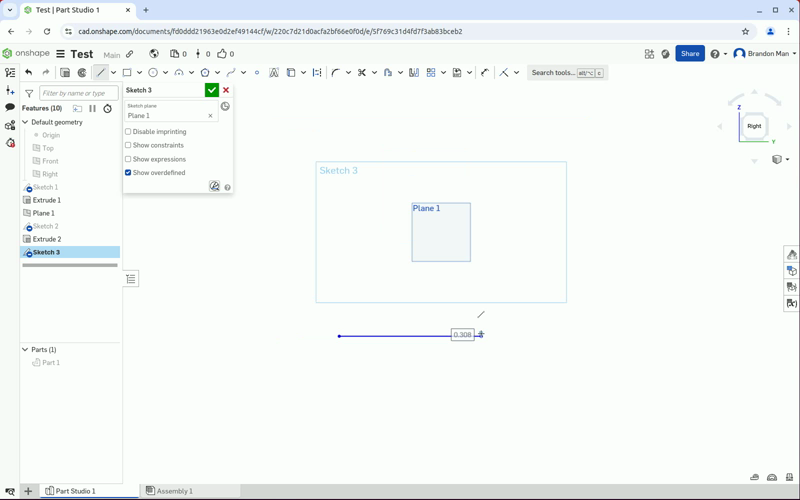
scroll(-6)
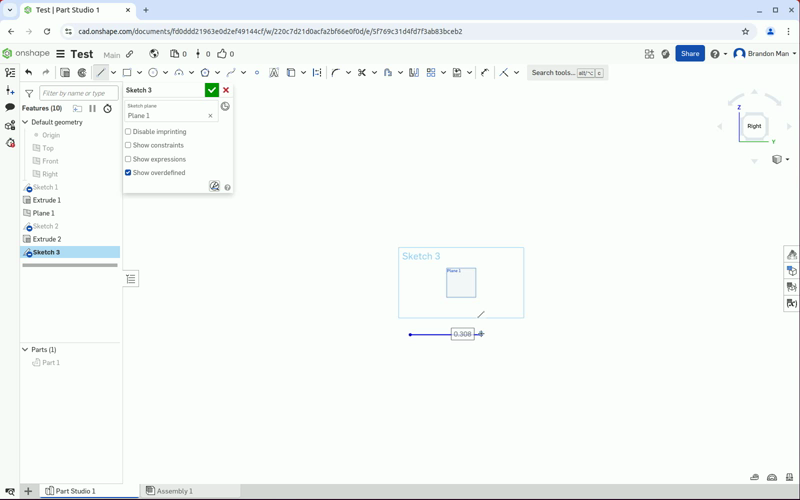
key_up(shift)
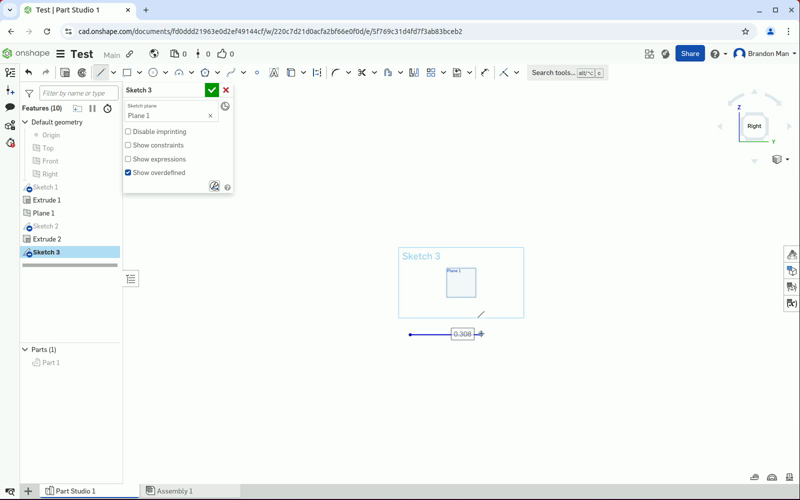
key_down(shift)
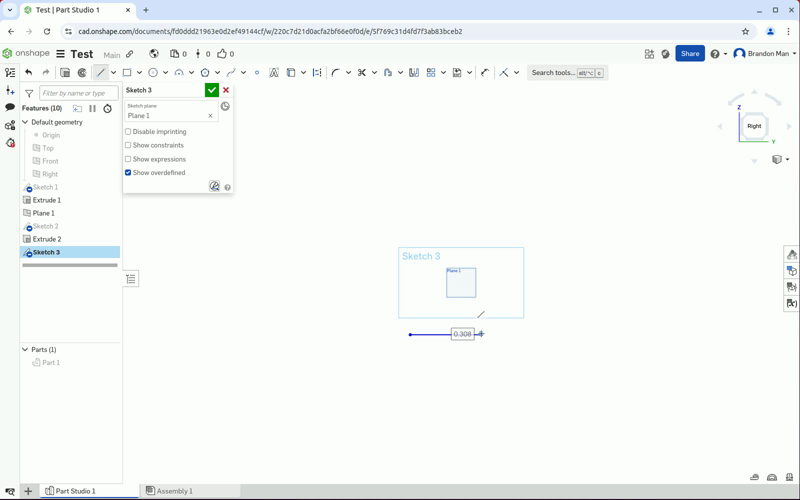
mouse_move(410, 333)
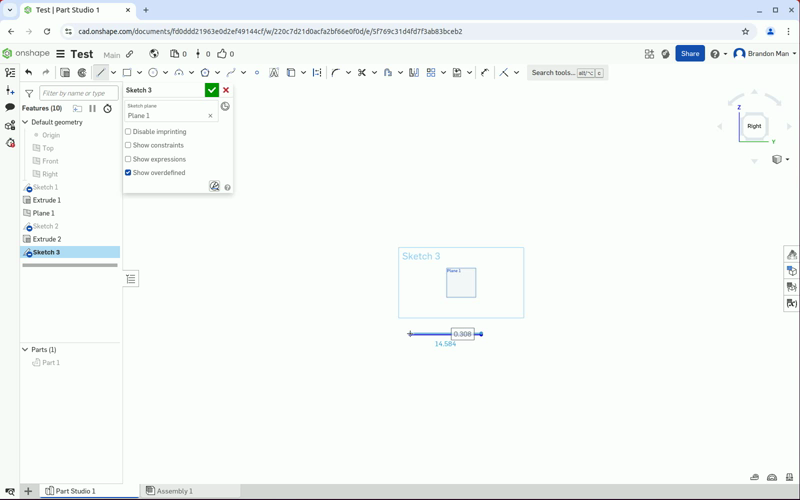
scroll(6)
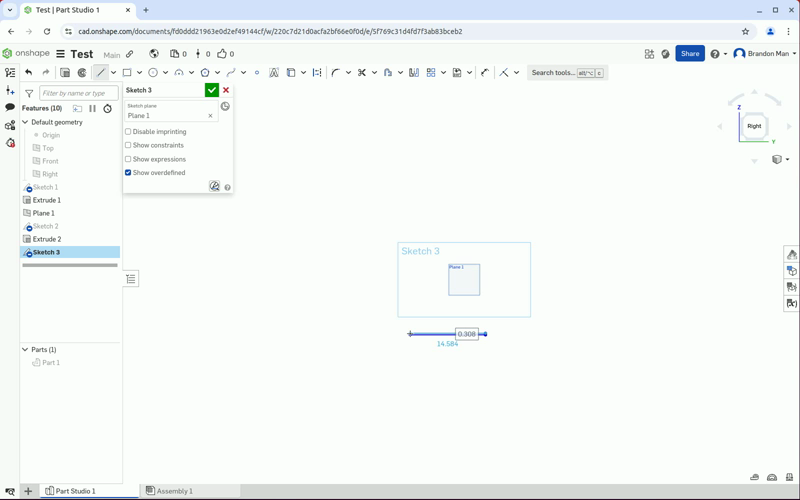
scroll(6)
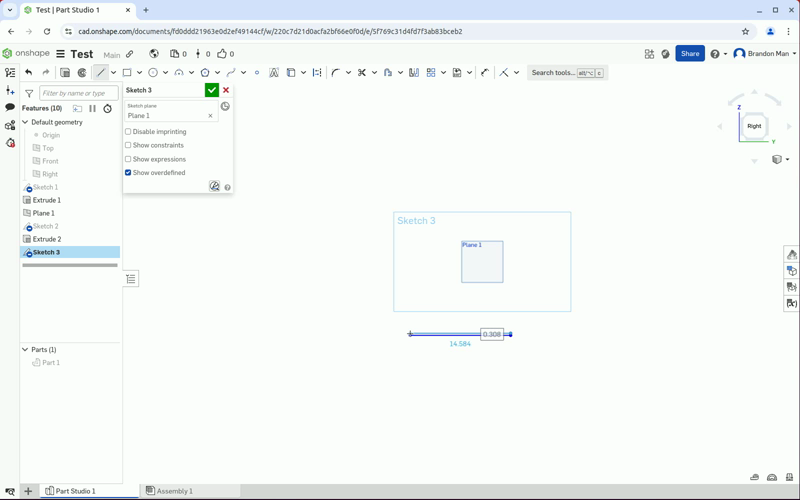
scroll(6)
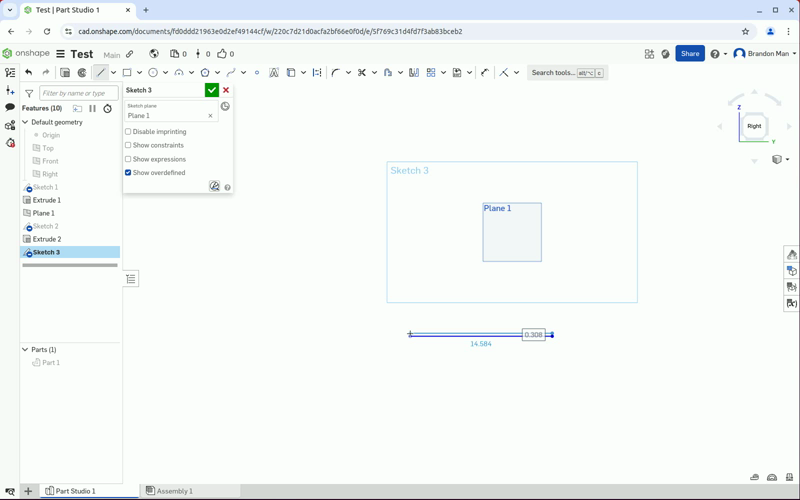
scroll(6)
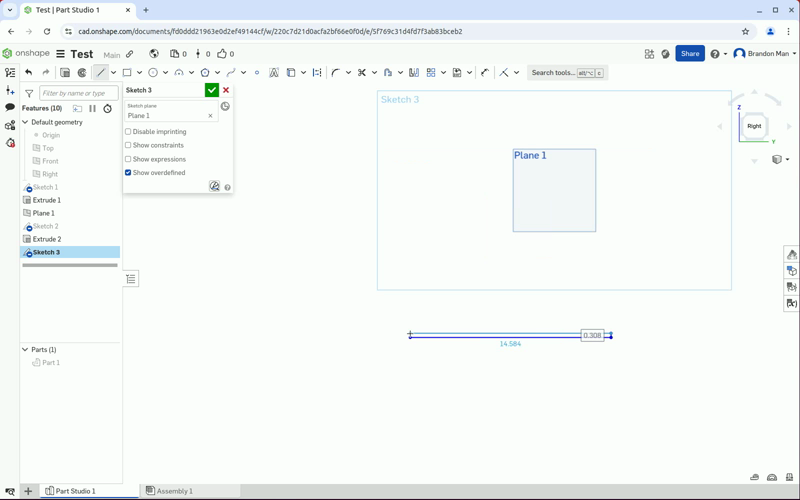
scroll(6)
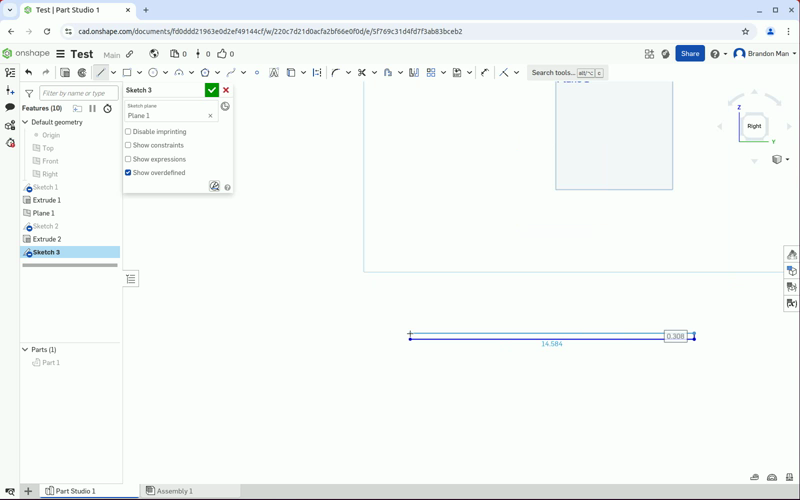
scroll(6)
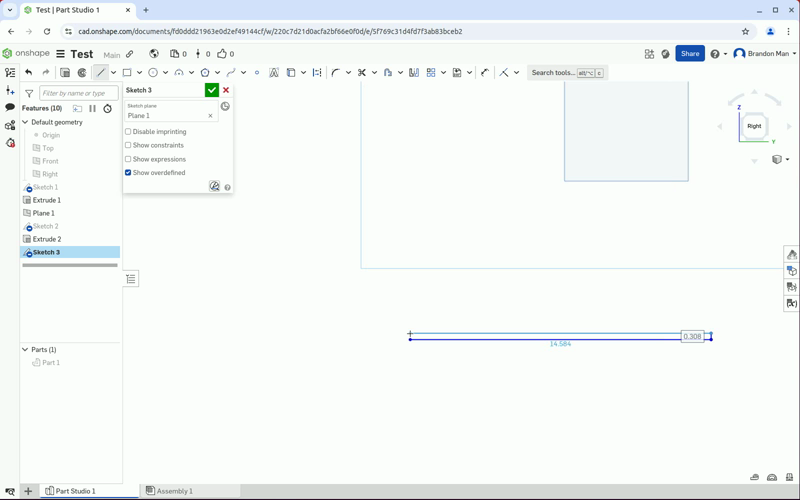
scroll(6)
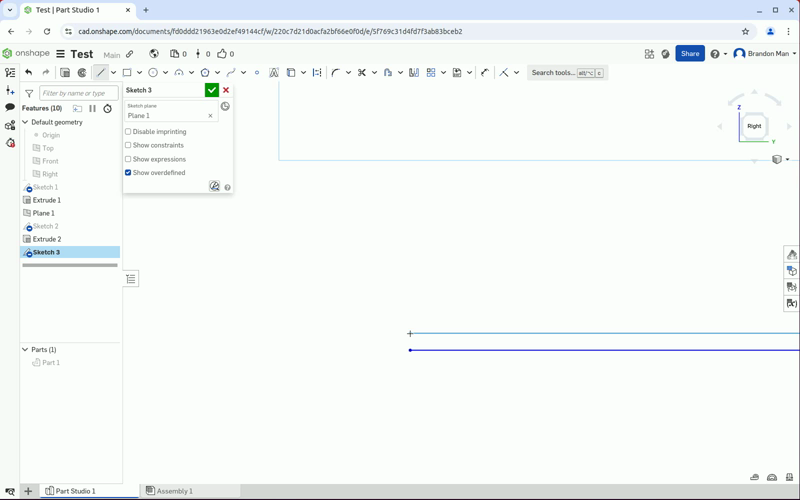
click(410, 333)
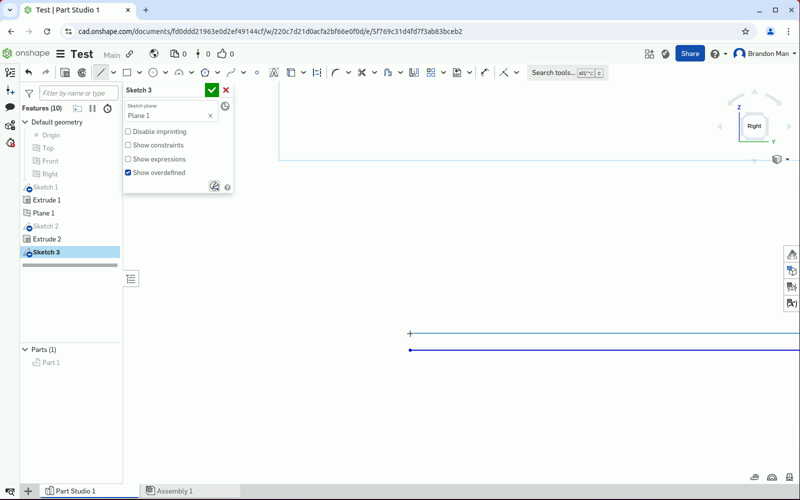
scroll(-6)
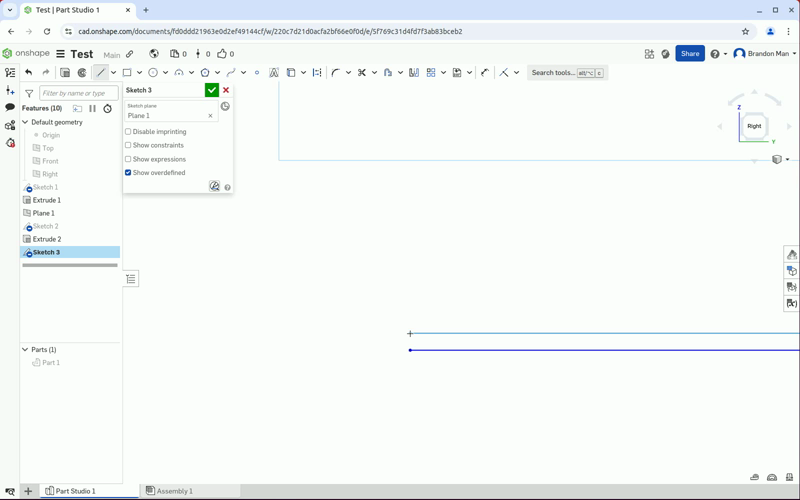
scroll(-6)
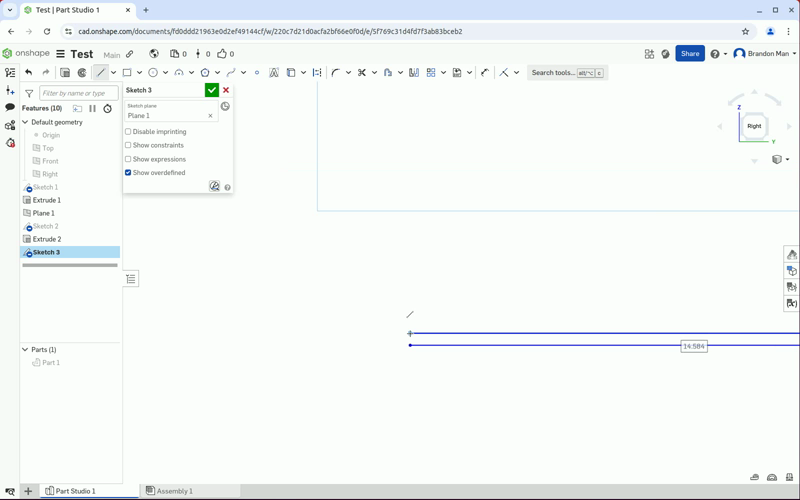
scroll(-6)
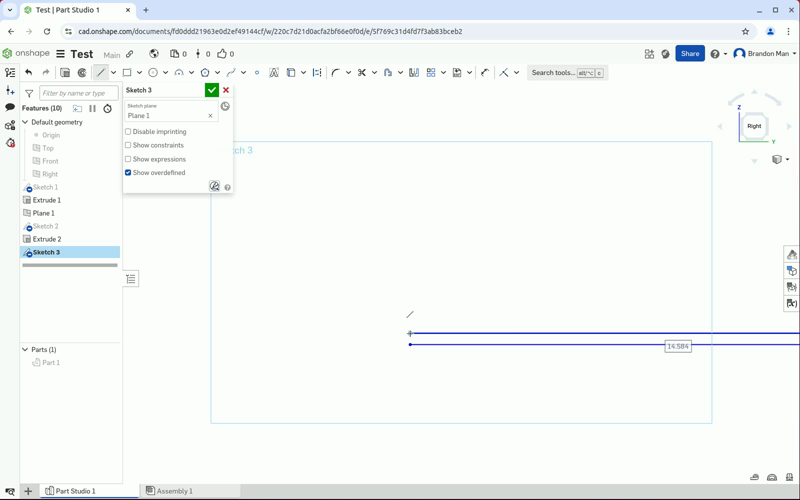
scroll(-6)
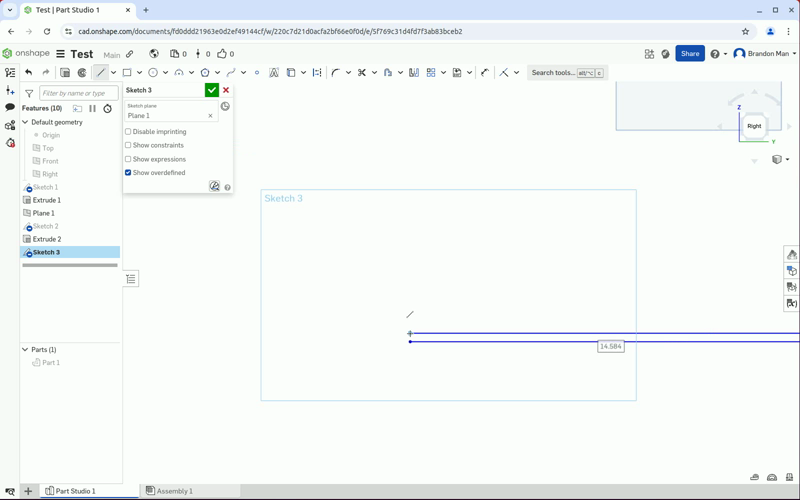
scroll(-6)
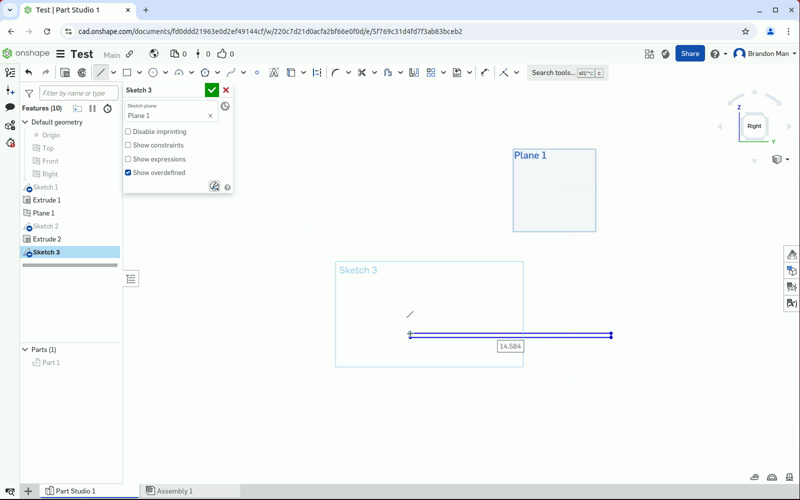
scroll(-6)
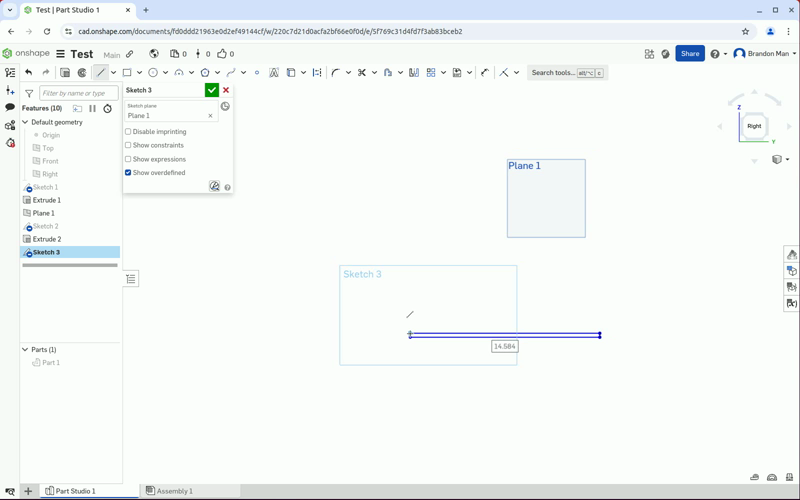
scroll(-6)
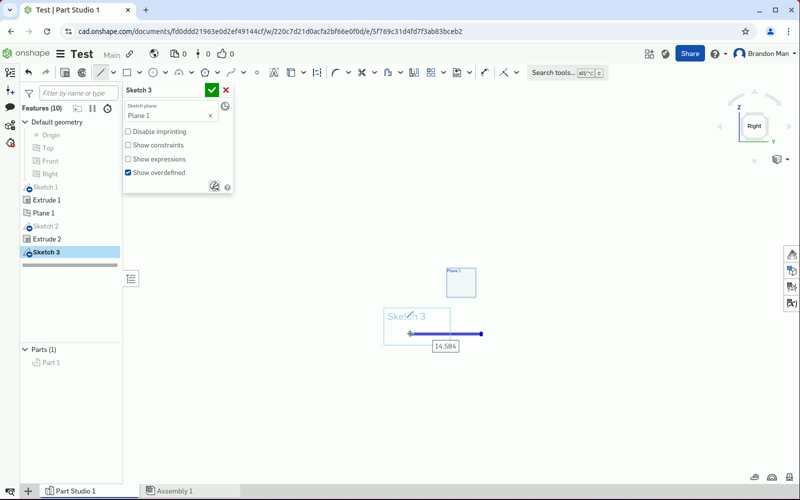
key_up(shift)
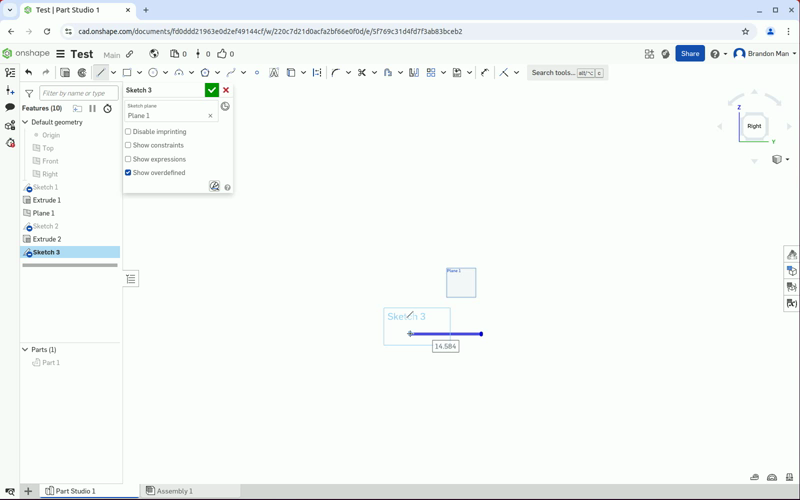
mouse_move(440, 333)
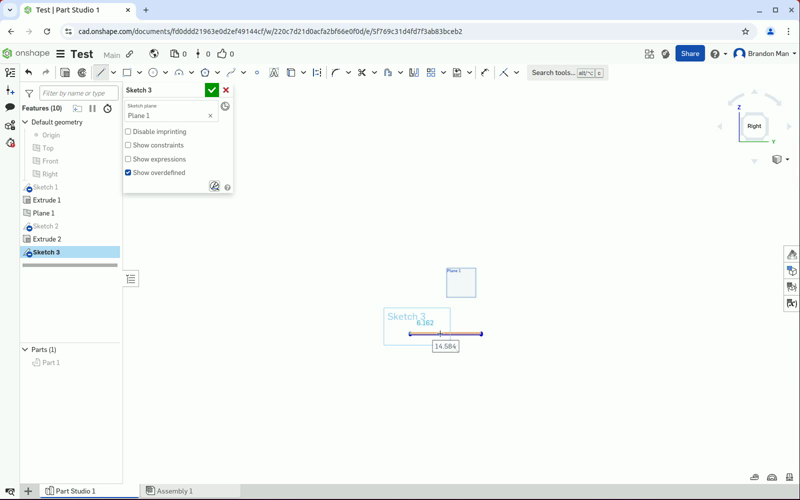
key_down(shift)
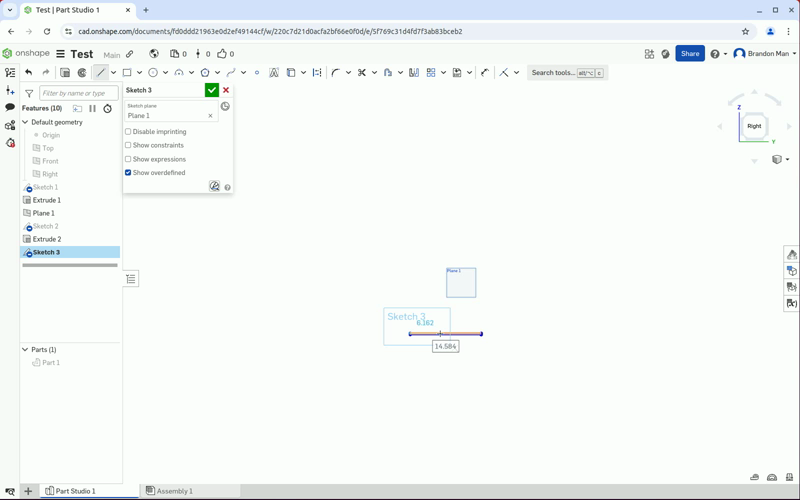
mouse_move(410, 334)
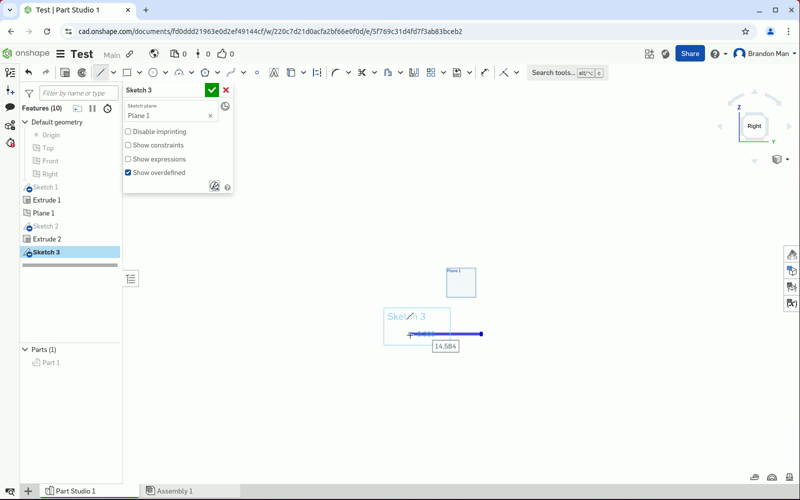
scroll(6)
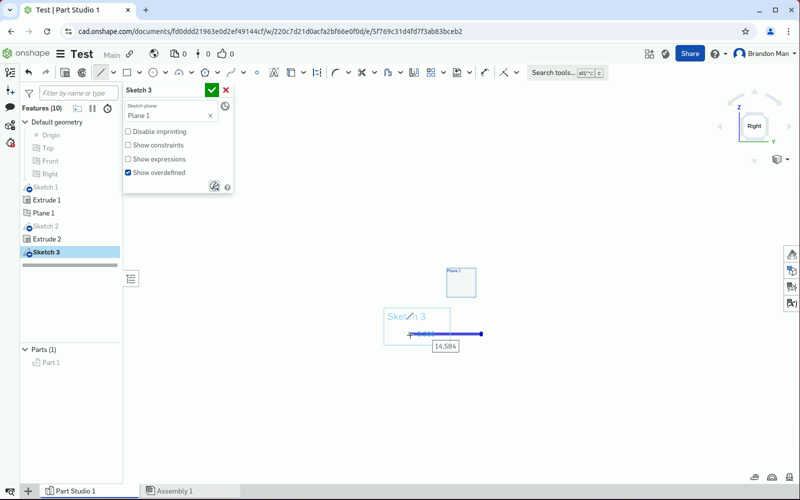
scroll(6)
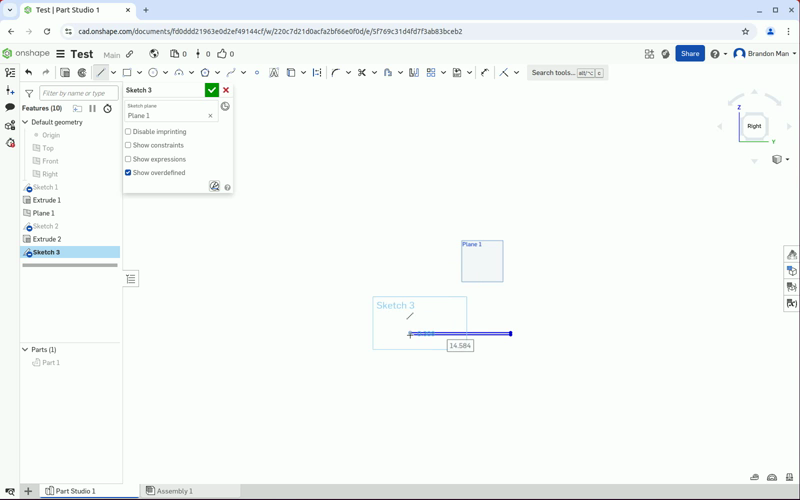
scroll(6)
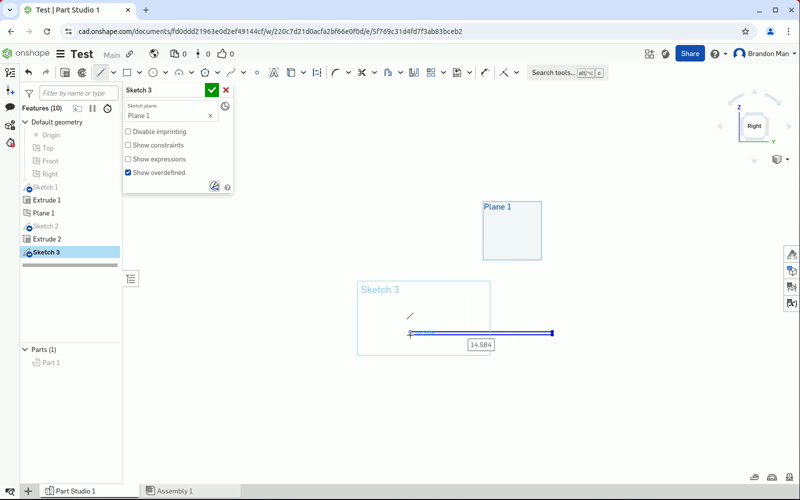
scroll(6)
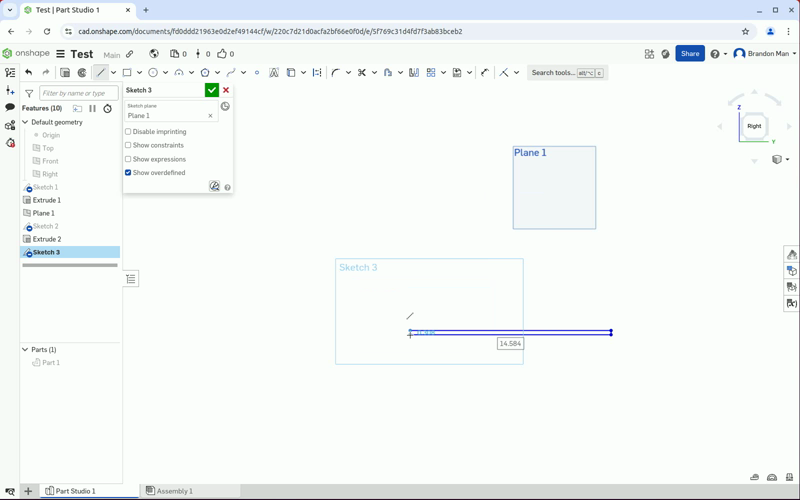
scroll(6)
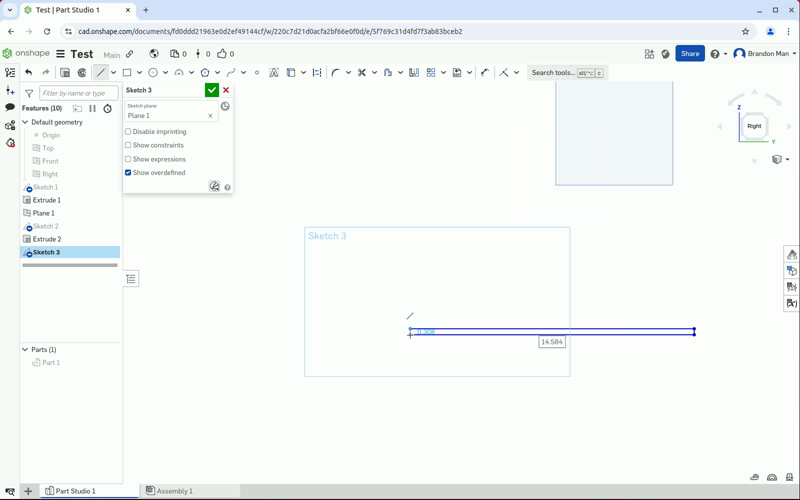
scroll(6)
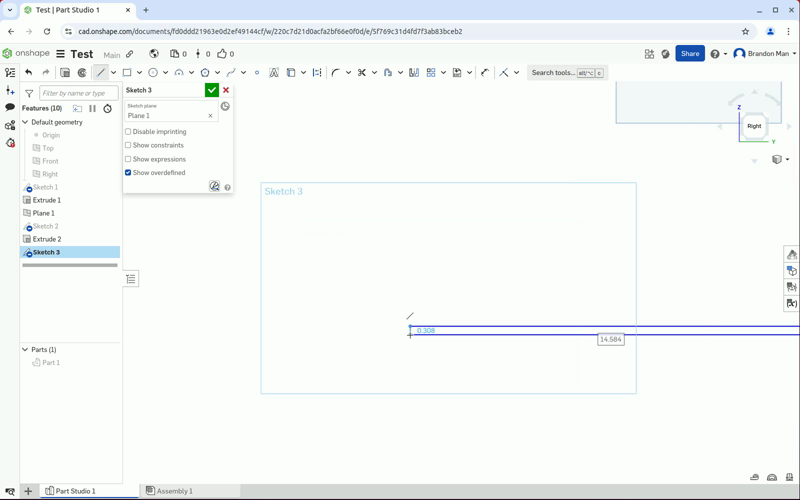
scroll(6)
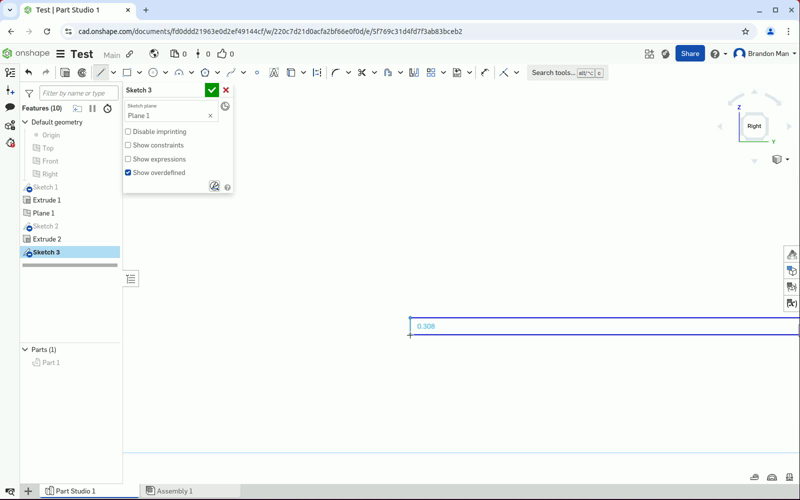
key_up(shift)
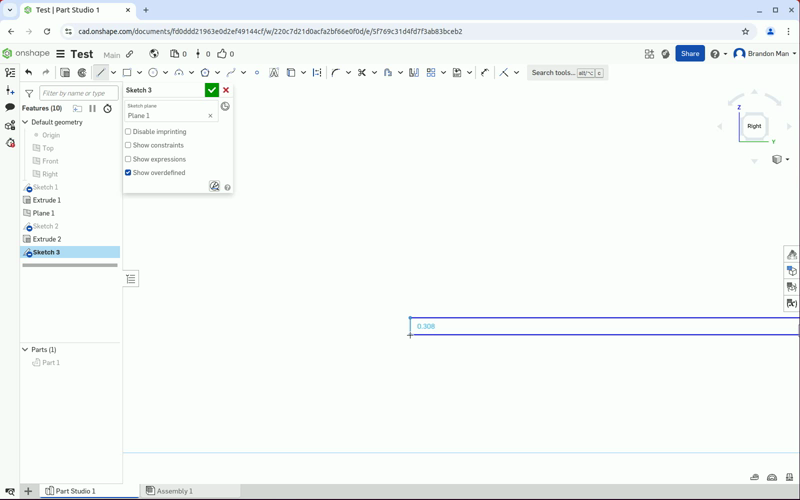
click(410, 334)
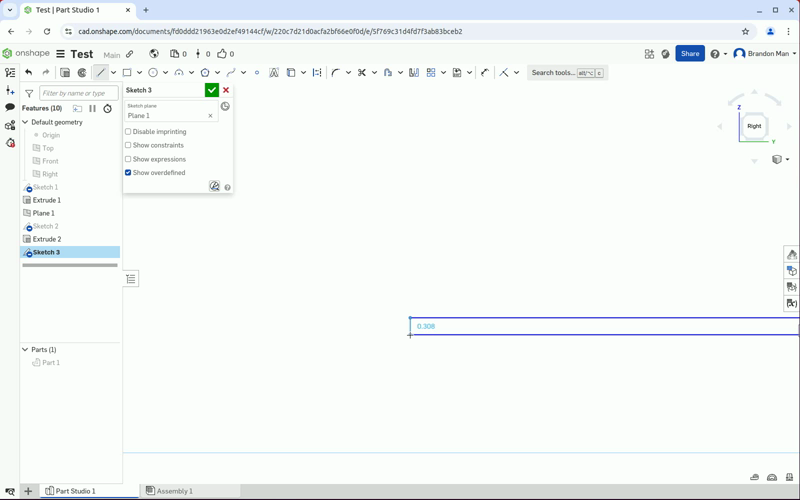
scroll(-6)
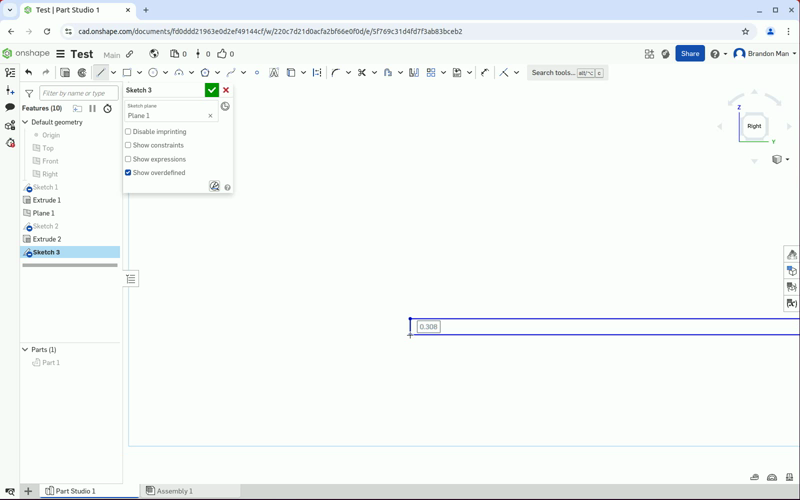
scroll(-6)
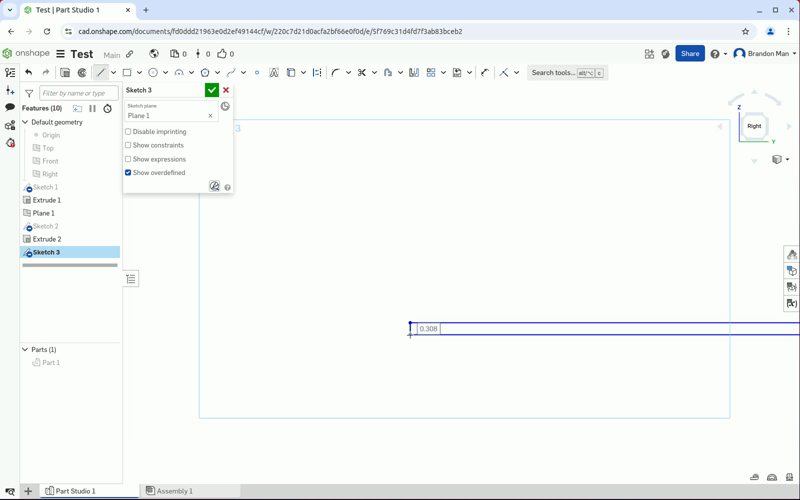
scroll(-6)
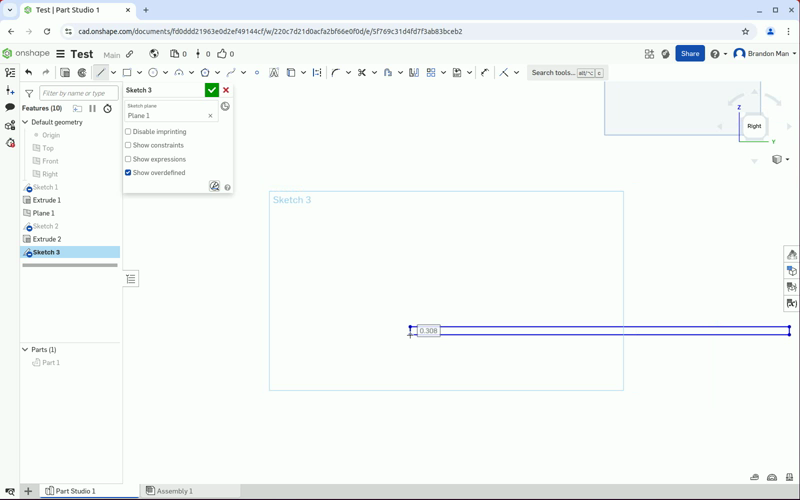
scroll(-6)
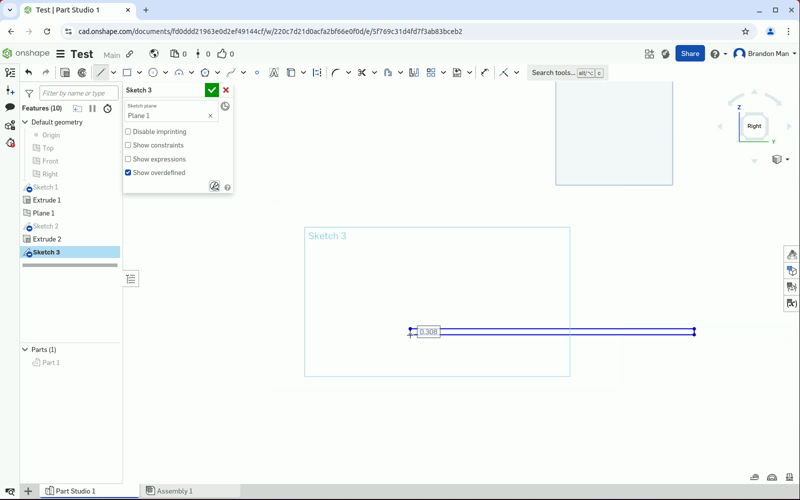
scroll(-6)
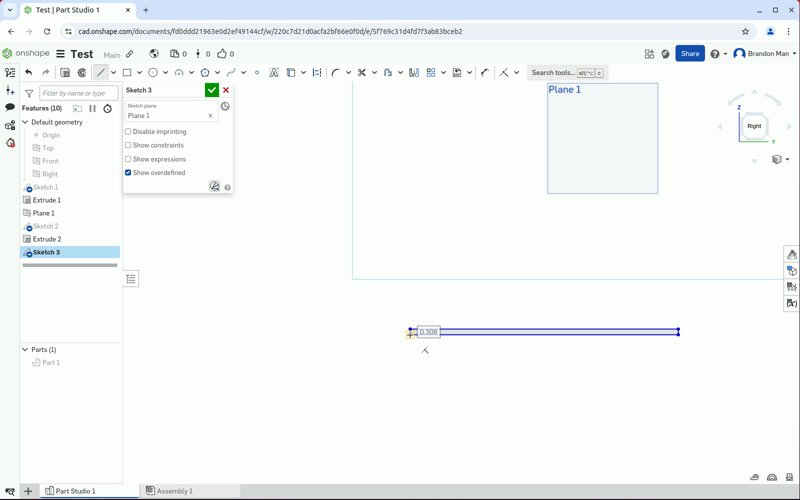
scroll(-6)
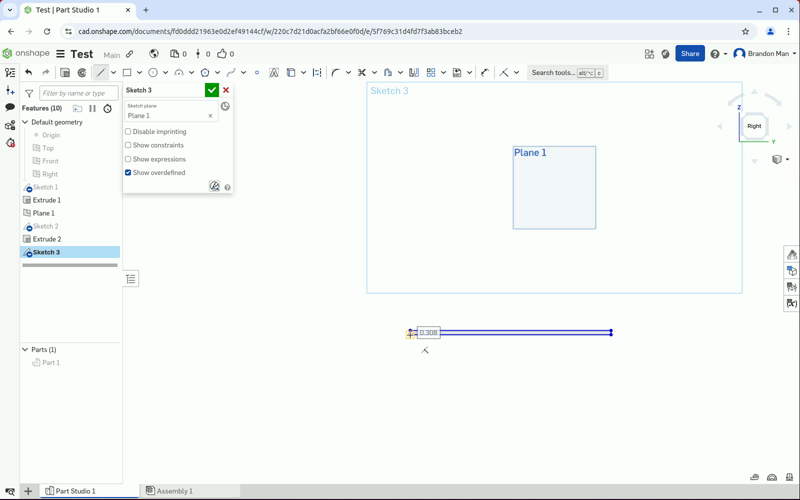
scroll(-6)
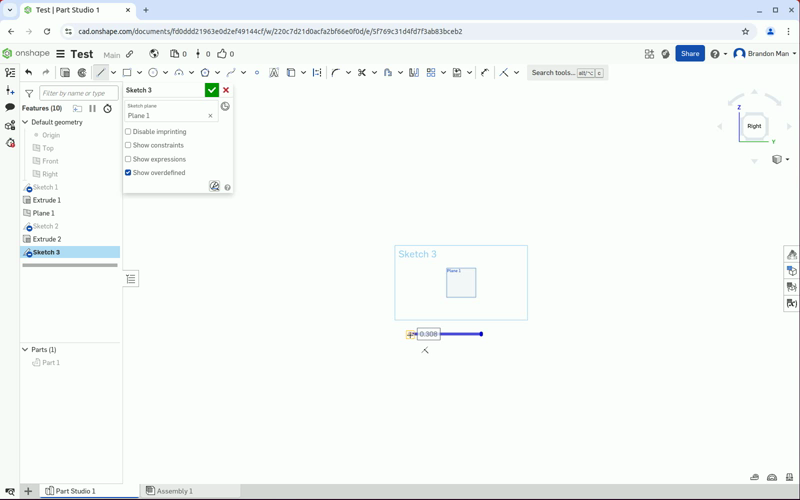
key(esc)
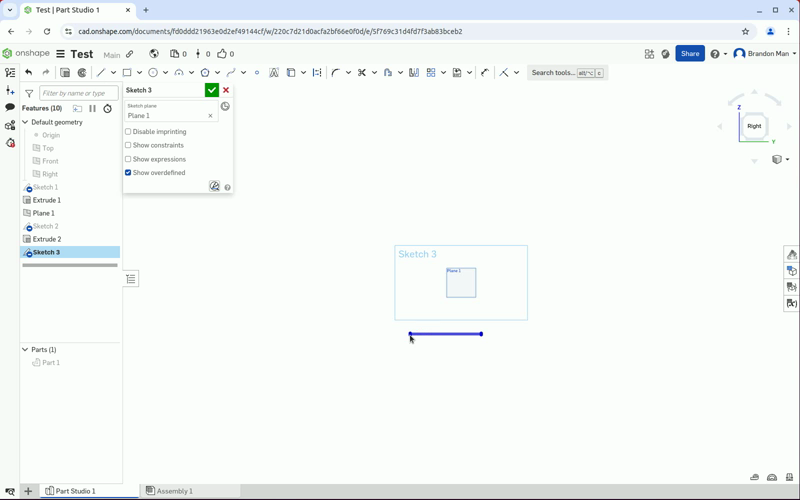
mouse_move(468, 333)
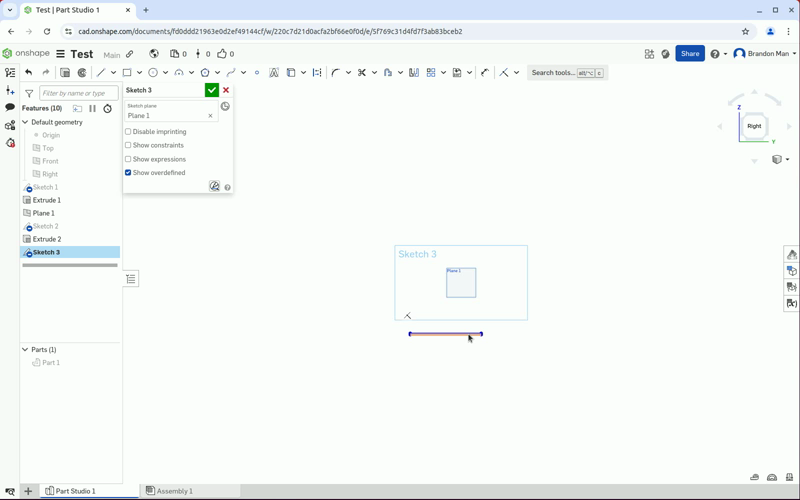
scroll(6)
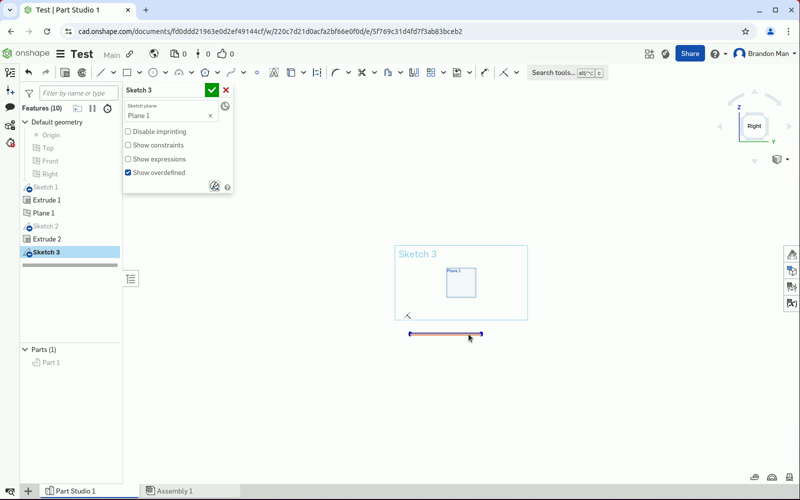
scroll(6)
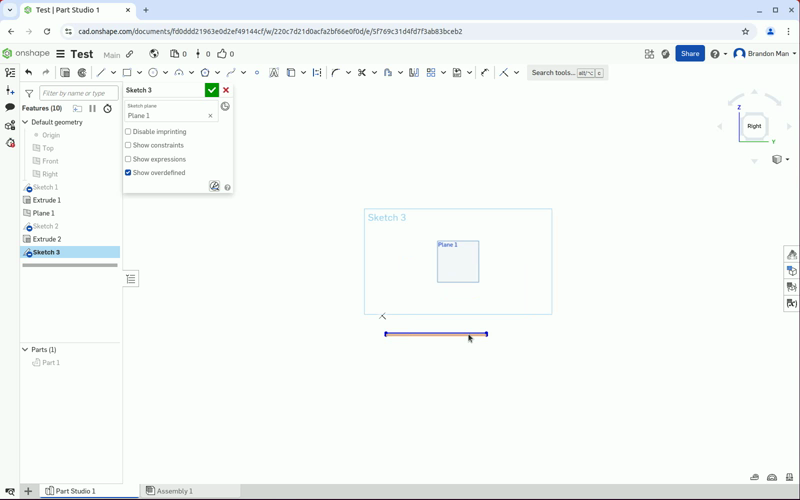
scroll(6)
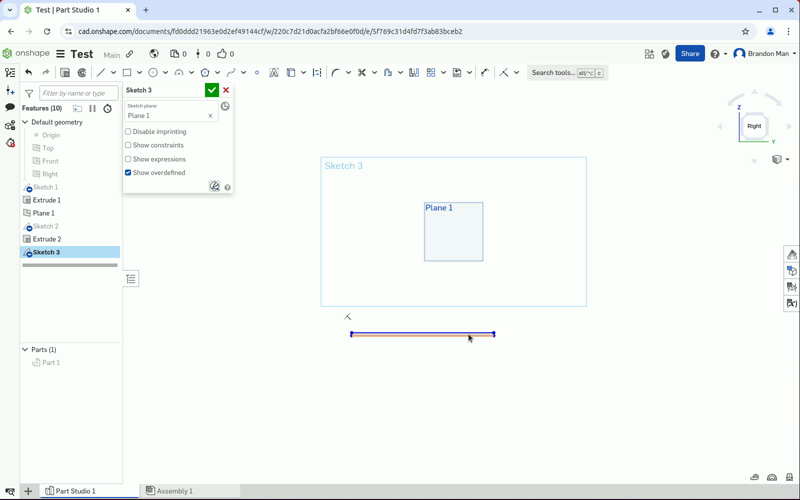
scroll(6)
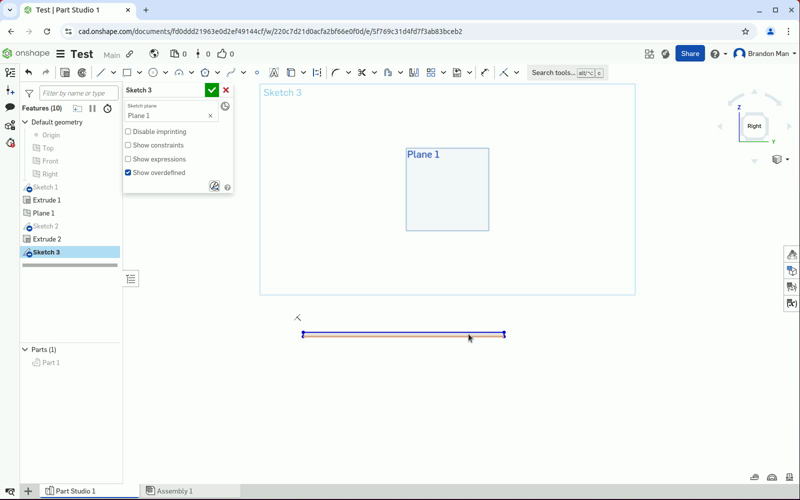
scroll(6)
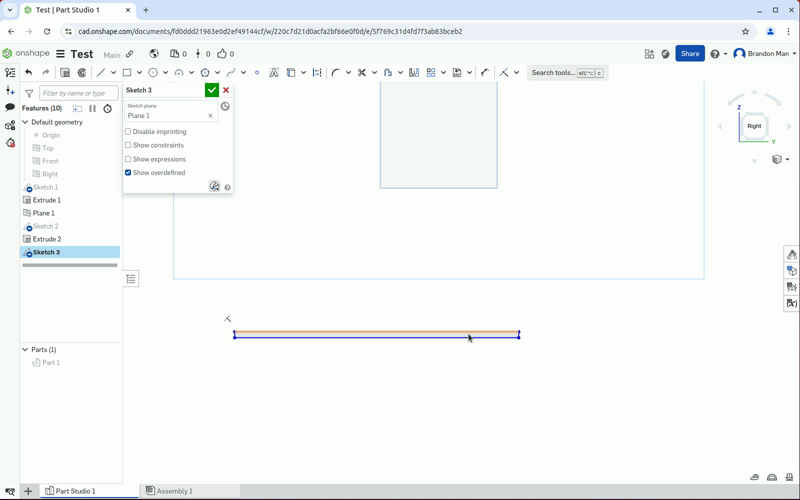
scroll(6)
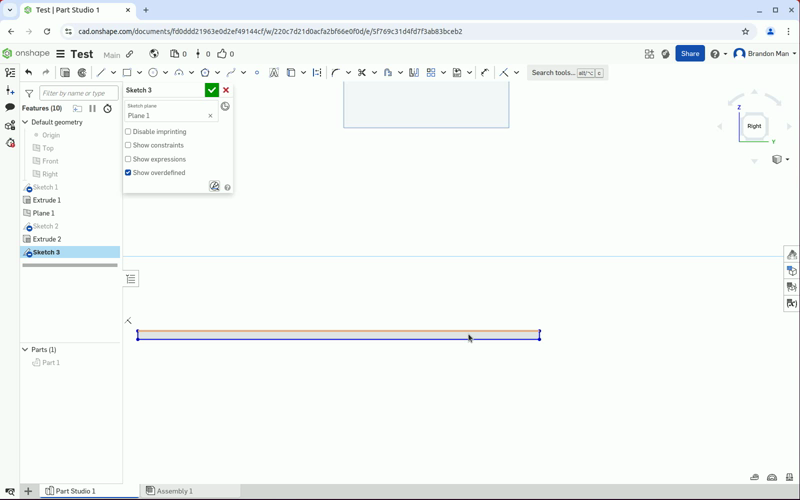
scroll(6)
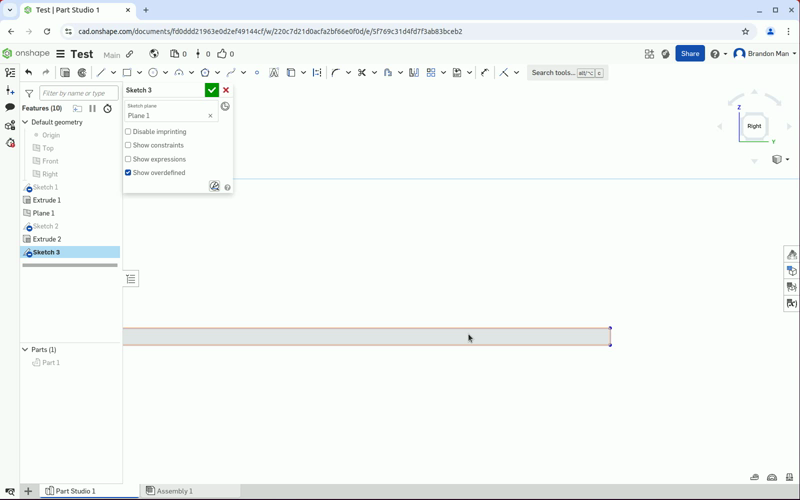
click(468, 333)
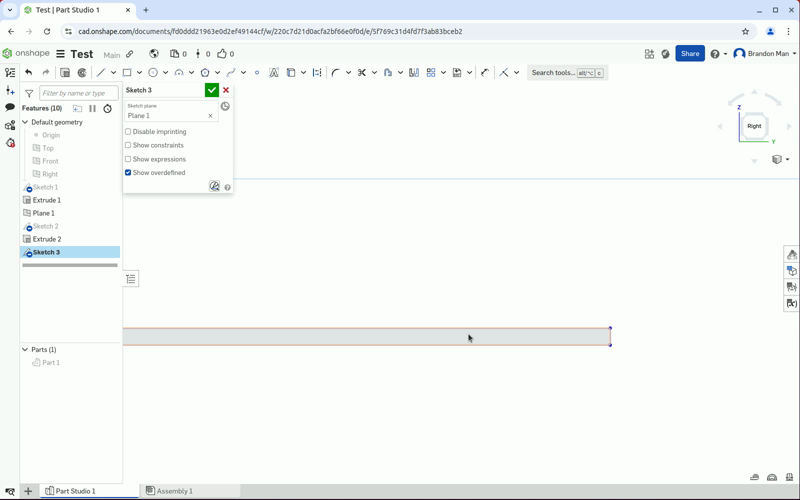
scroll(-6)
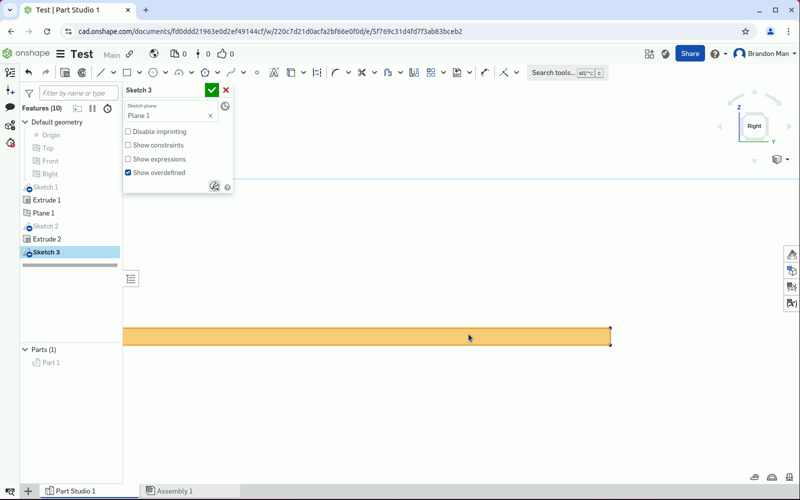
scroll(-6)
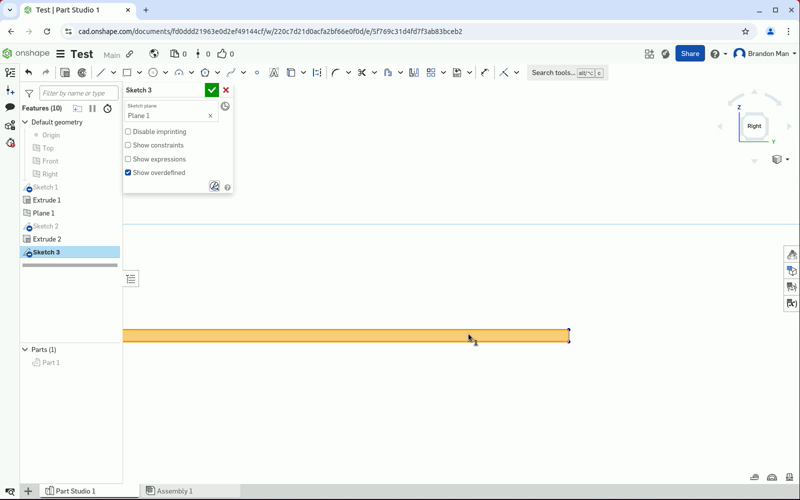
scroll(-6)
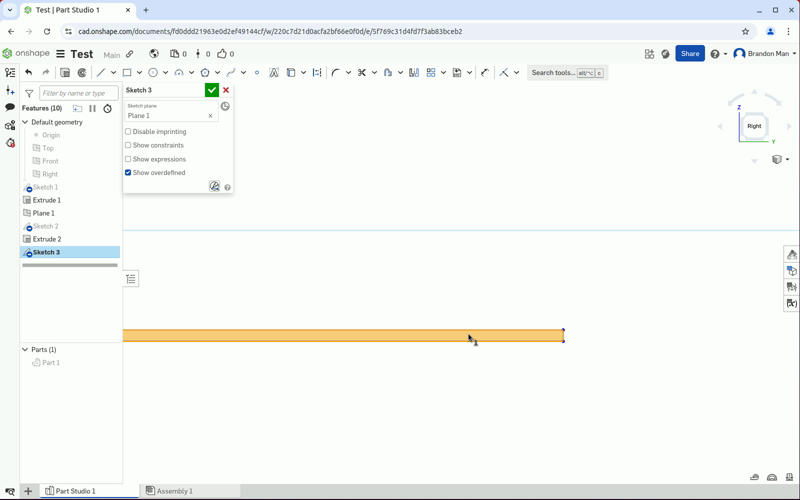
scroll(-6)
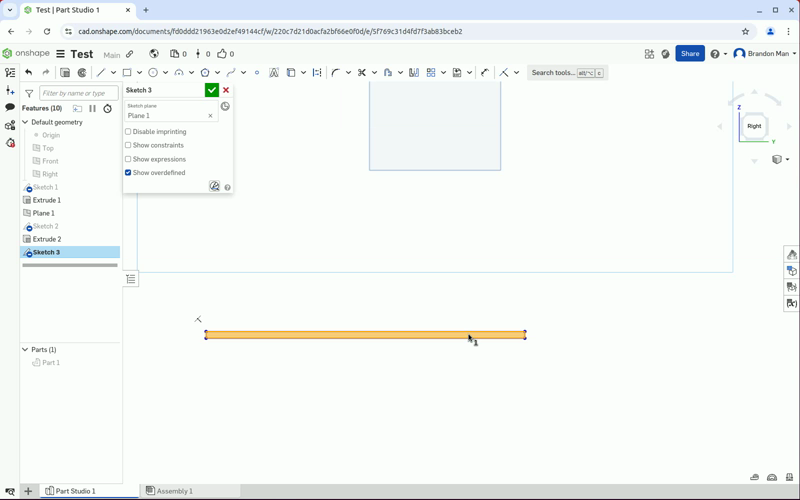
scroll(-6)
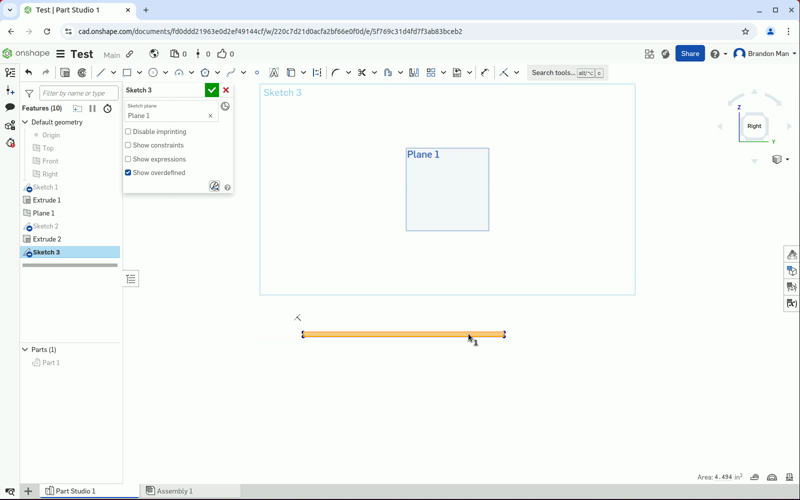
scroll(-6)
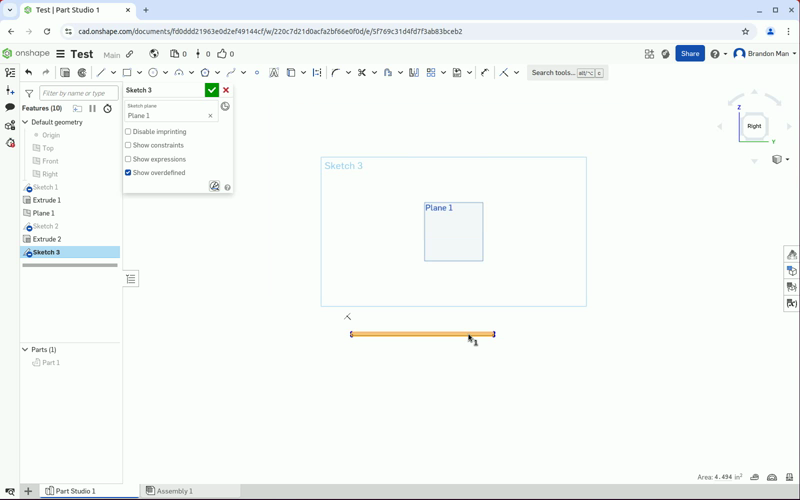
scroll(-6)
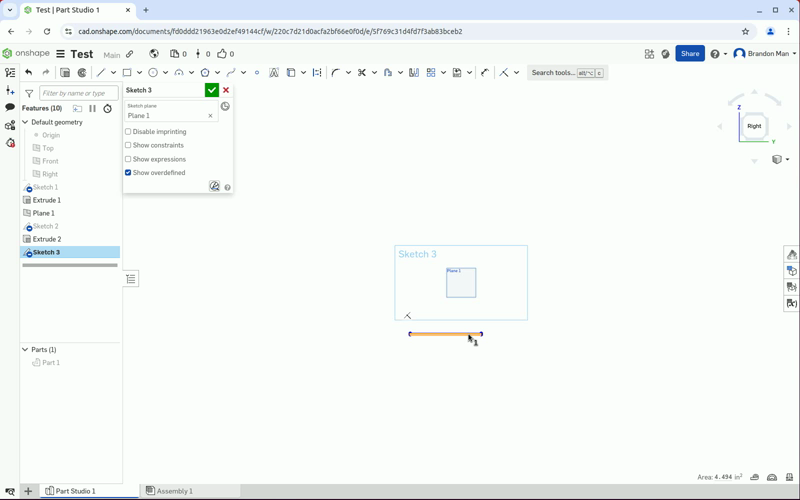
mouse_move(73, 352)
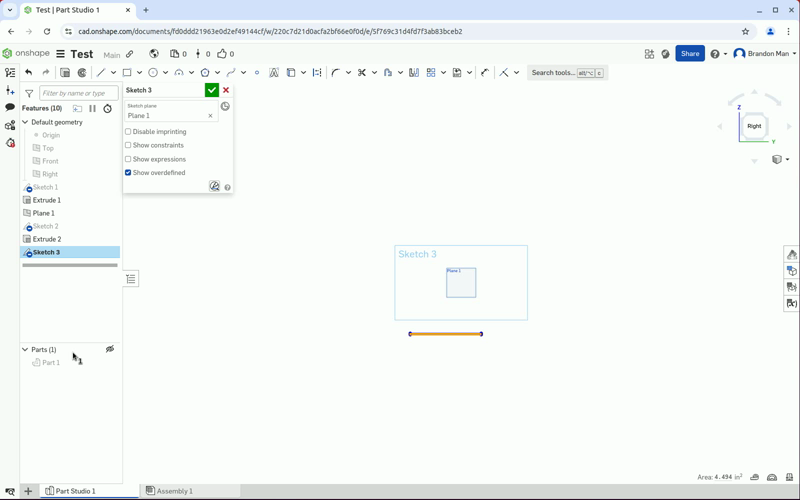
key(shift+y)
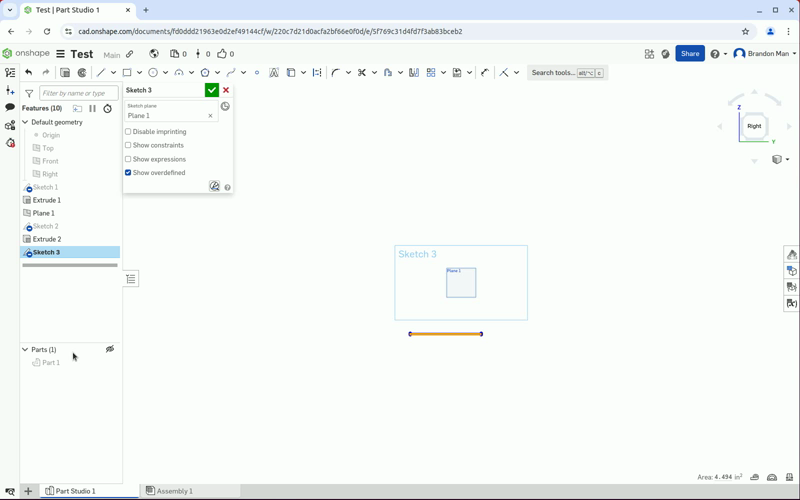
key(shift+e)
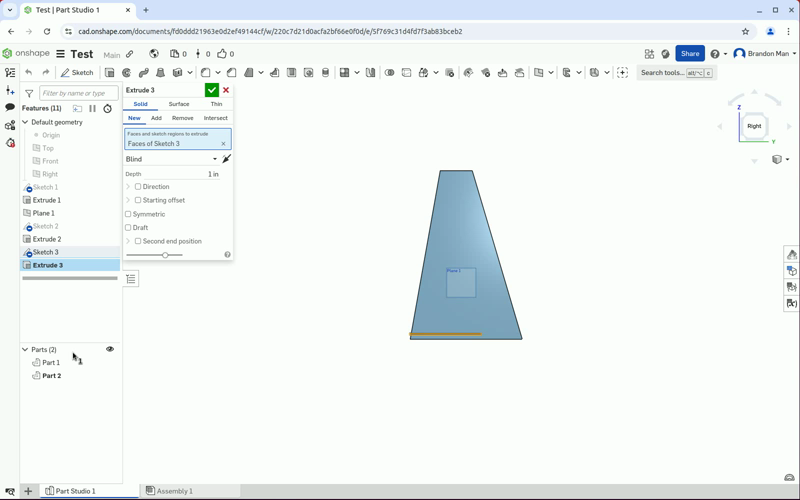
mouse_move(143, 106)
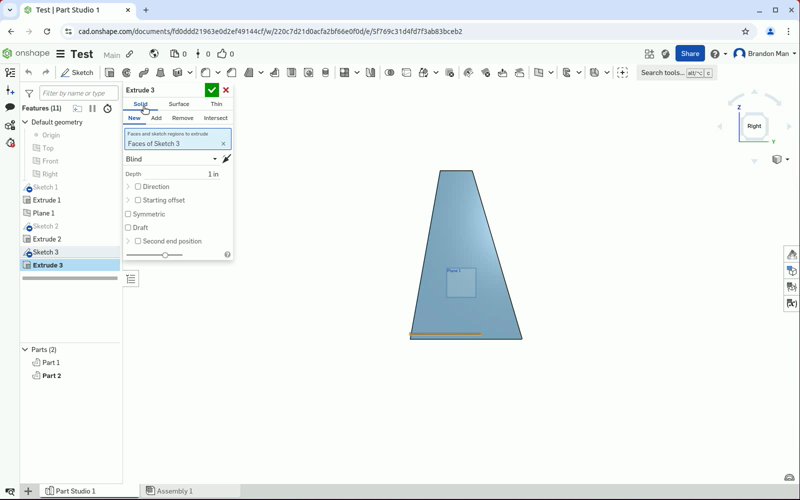
click(143, 106)
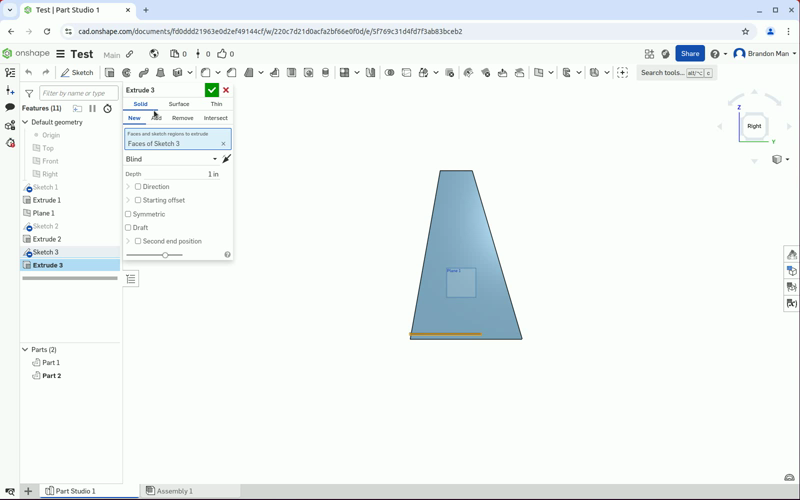
mouse_move(186, 120)
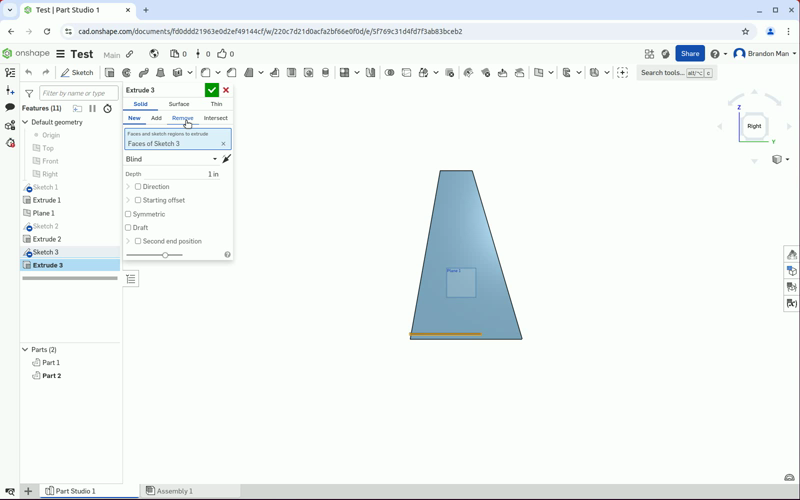
click(186, 120)
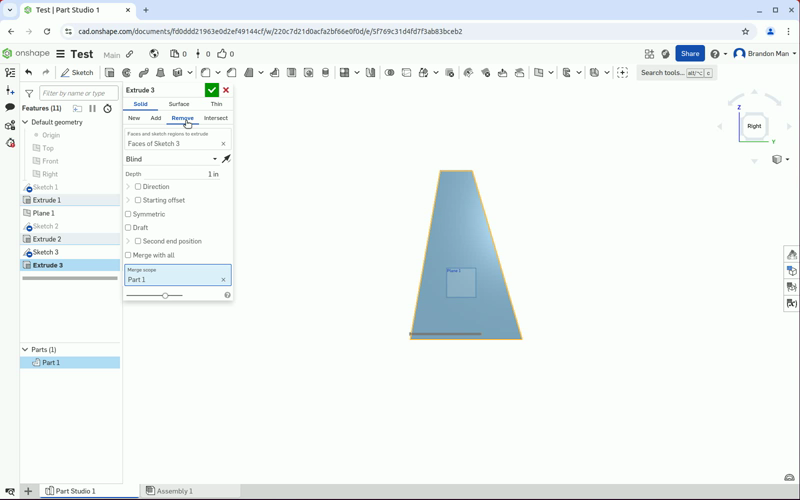
key(tab, 4)
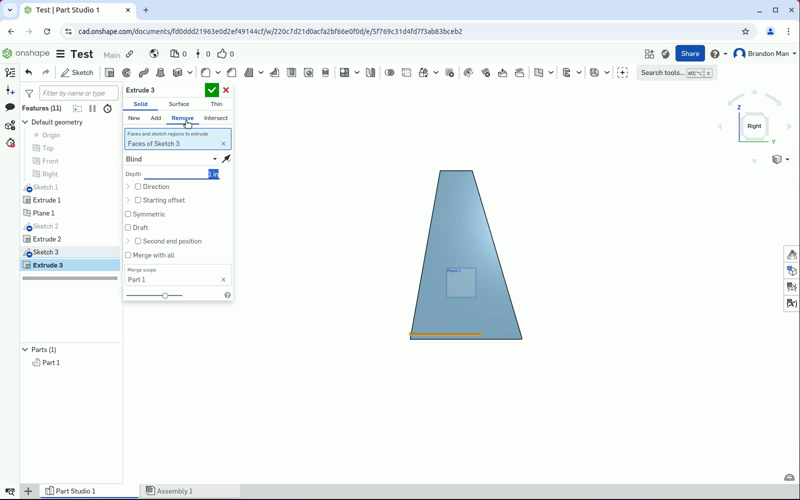
text(0.963)
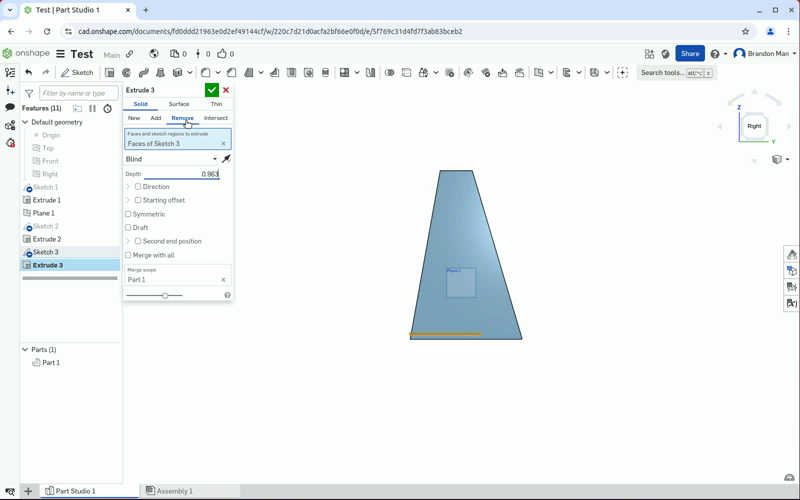
key(tab, 6)
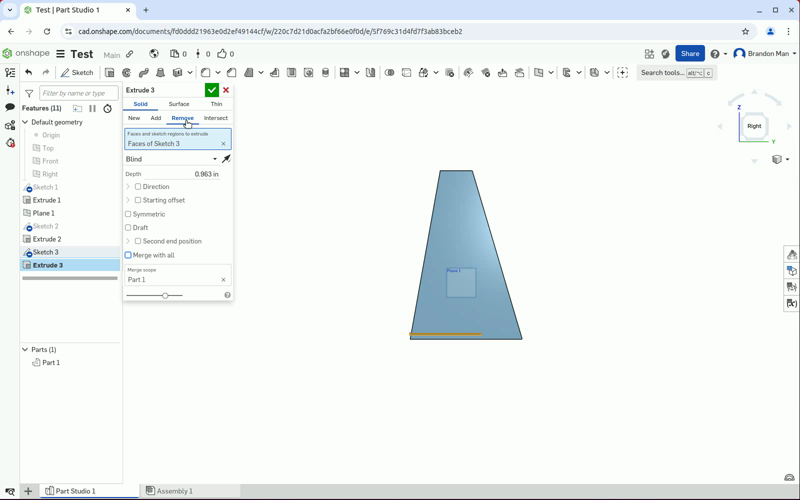
key(space)
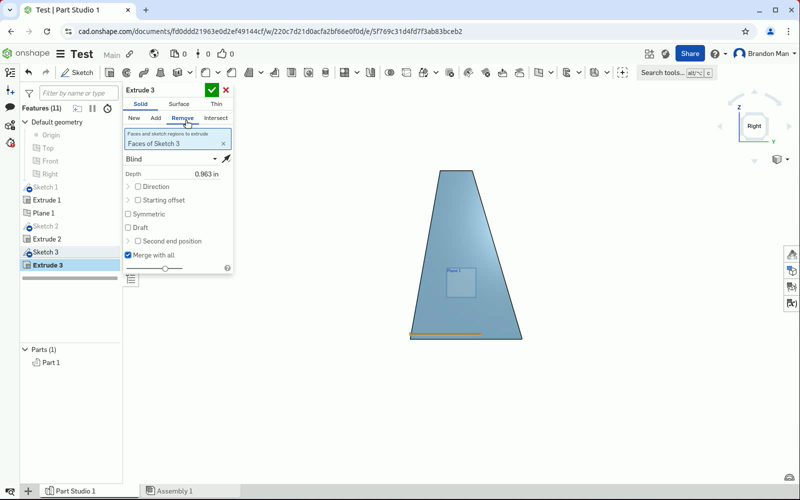
key(enter)
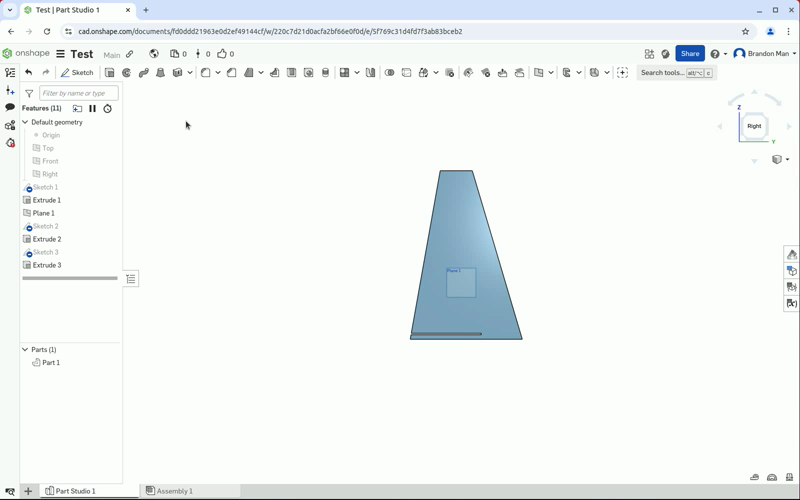
key(shift+h)
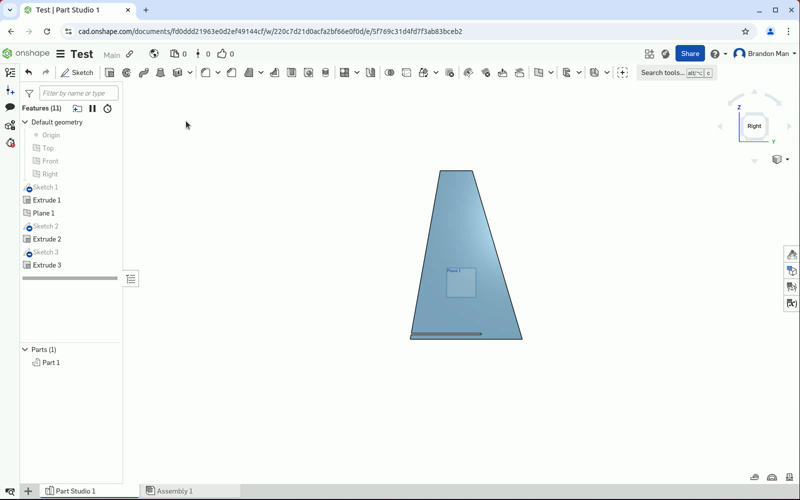
key(shift+h)
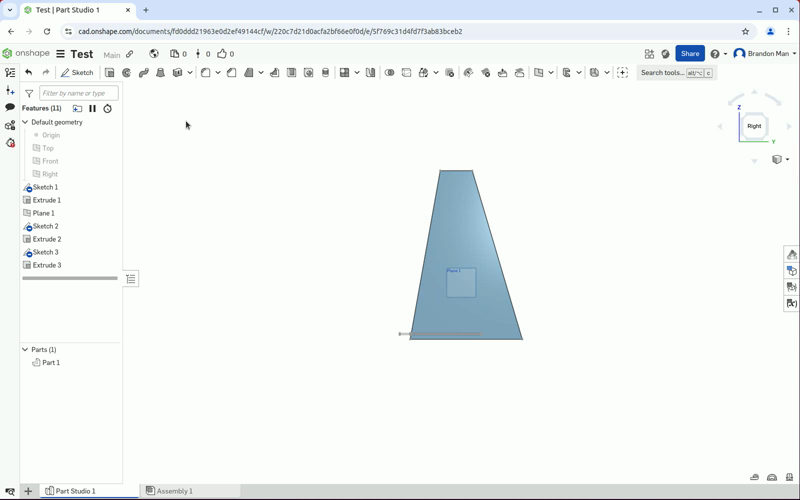
key(shift+7)
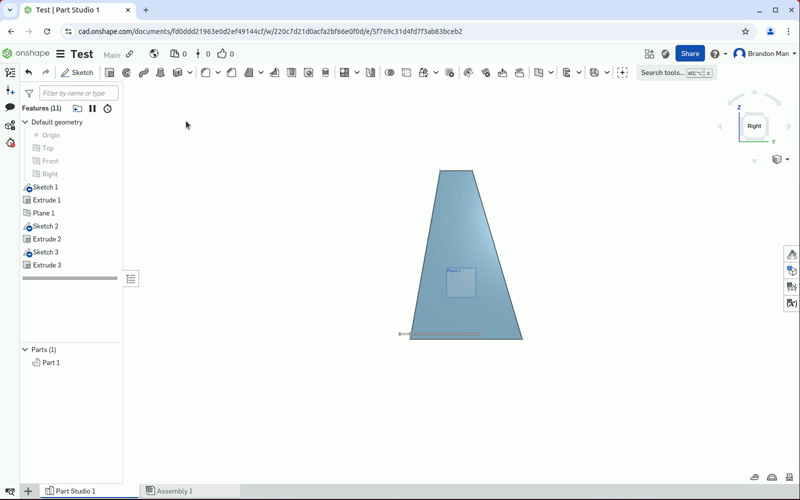
key(right, 2)
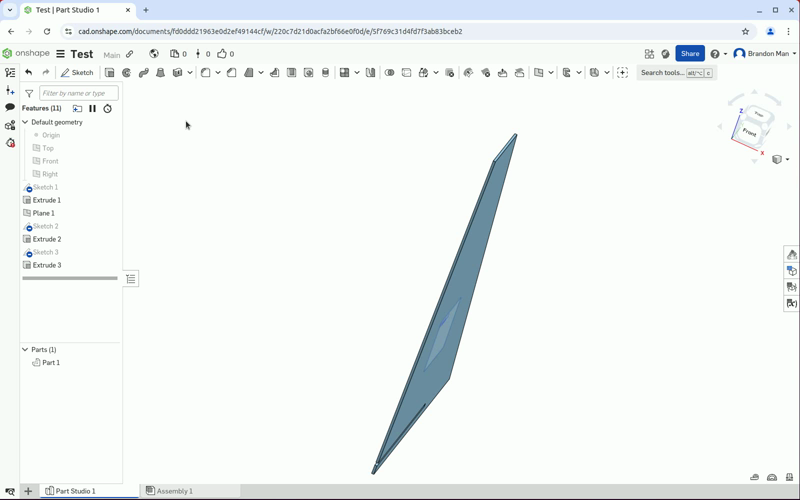
key(down, 2)
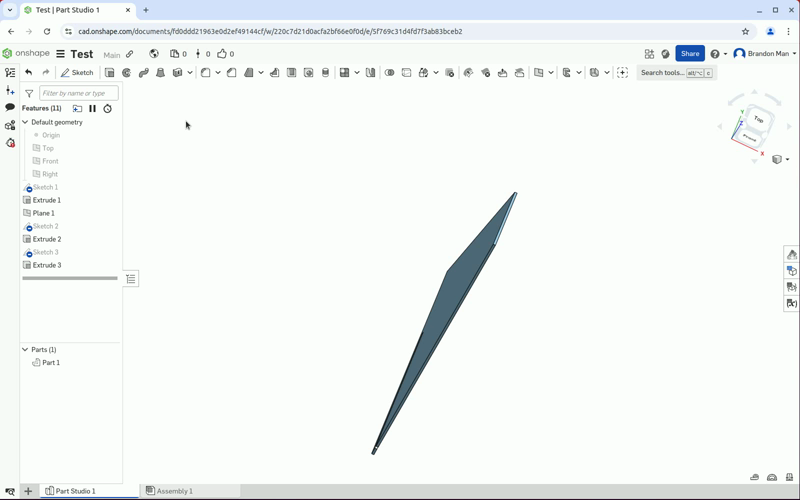
key(up, 2)
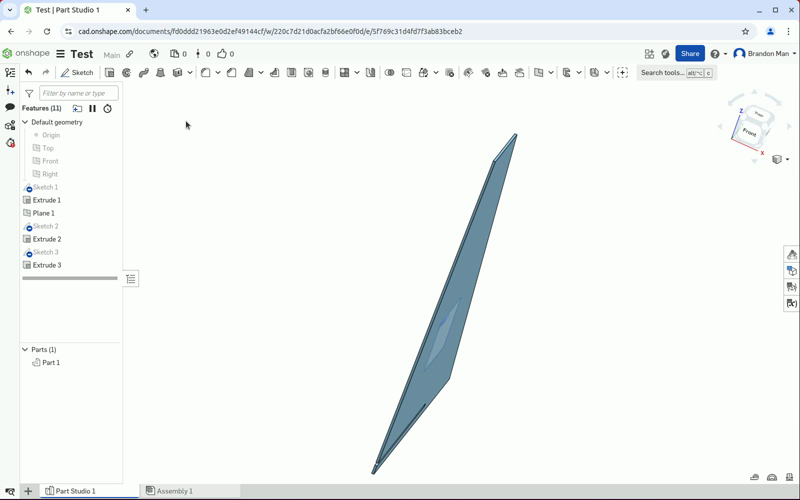
key(left, 2)
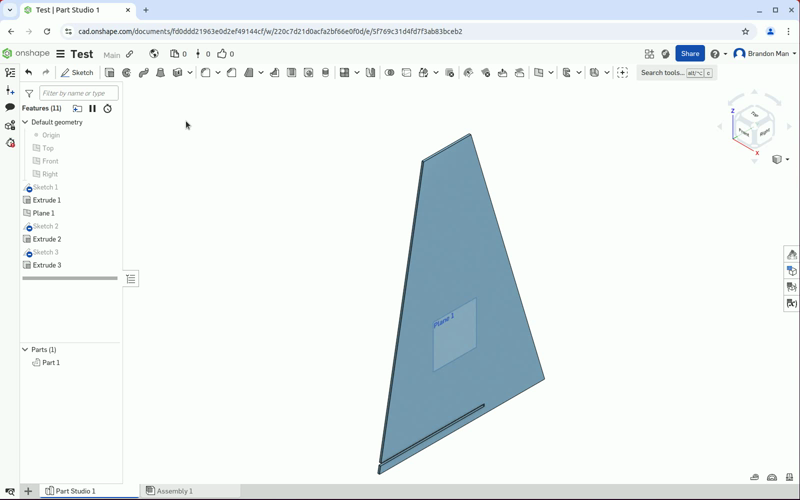
mouse_move(73, 189)
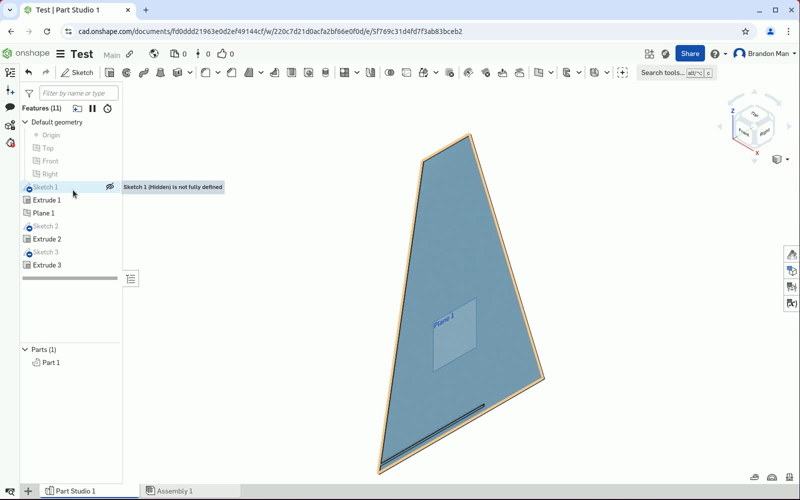
click(73, 189)